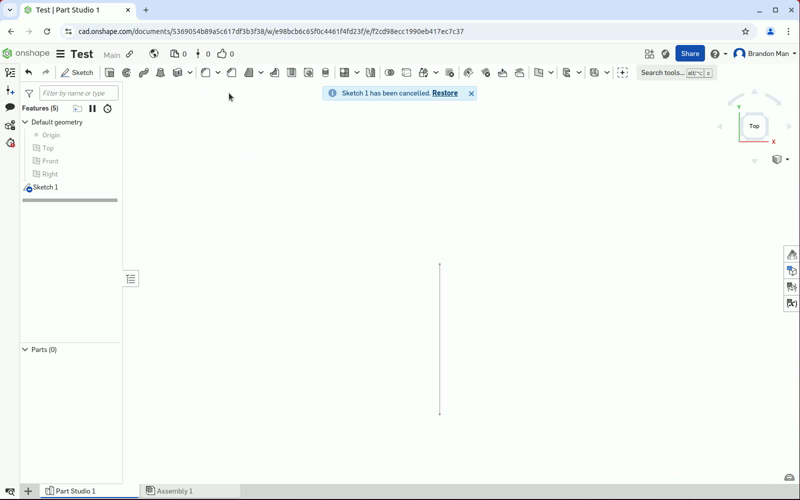
key(shift+h)
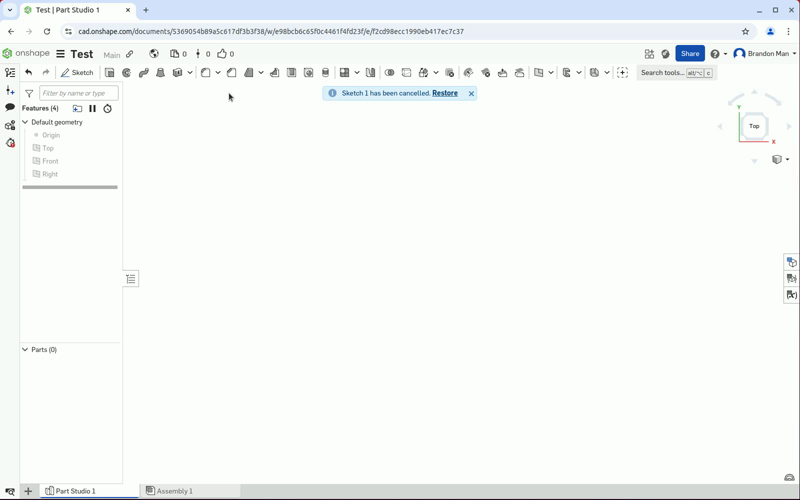
mouse_move(73, 352)
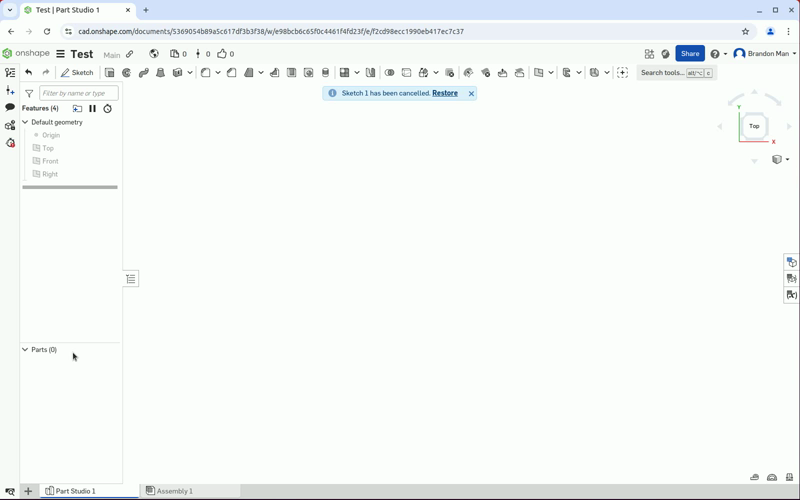
key(y)
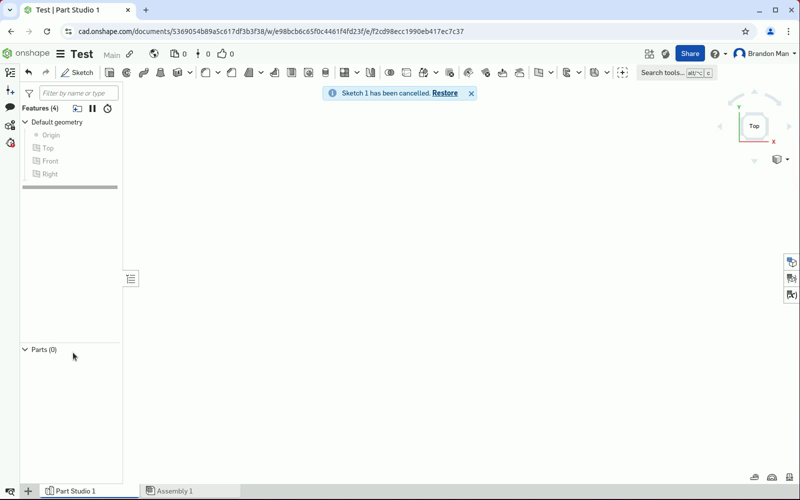
key(shift+p)
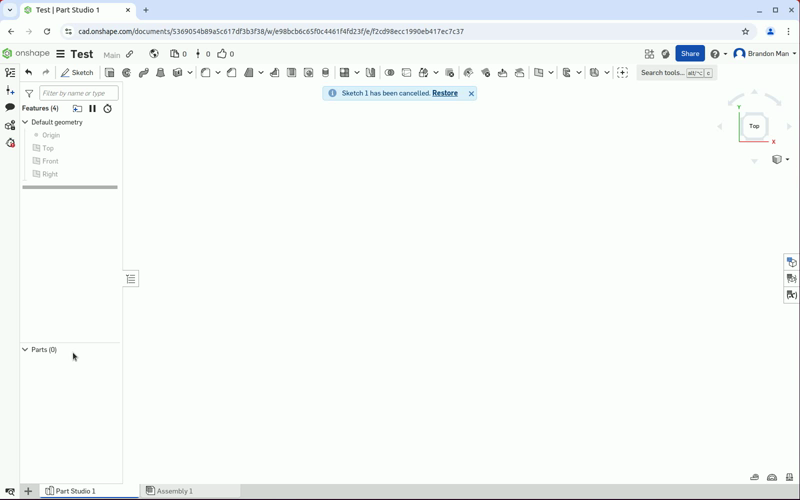
key(space)
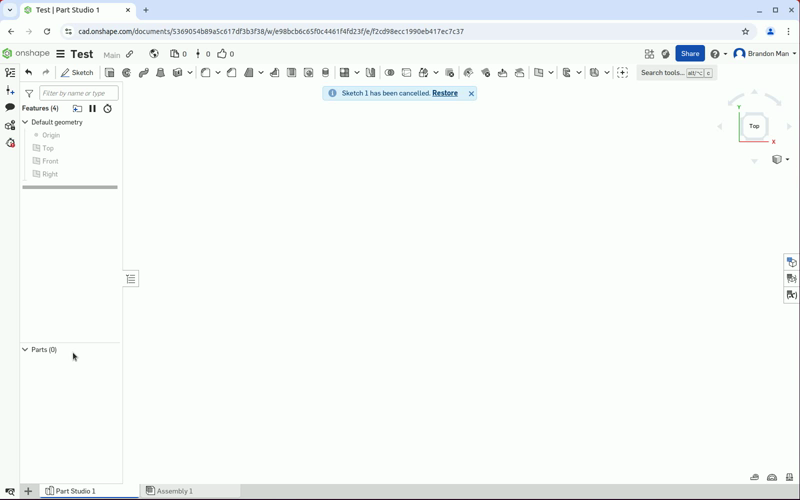
key_down(shift)
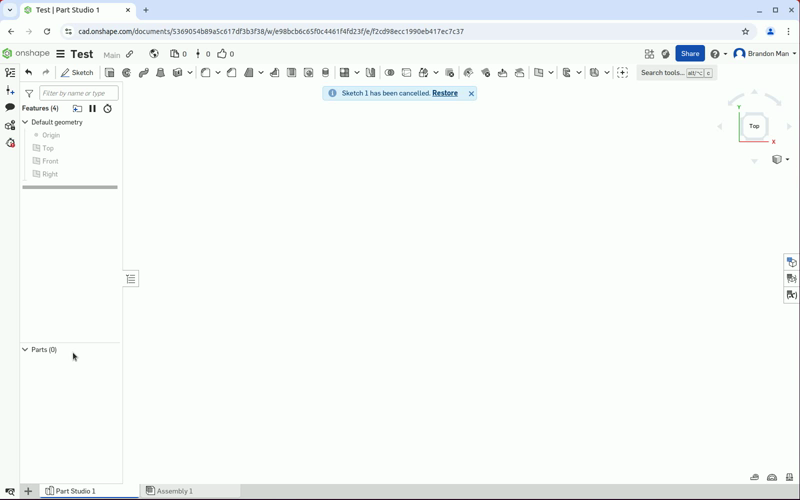
key(up)
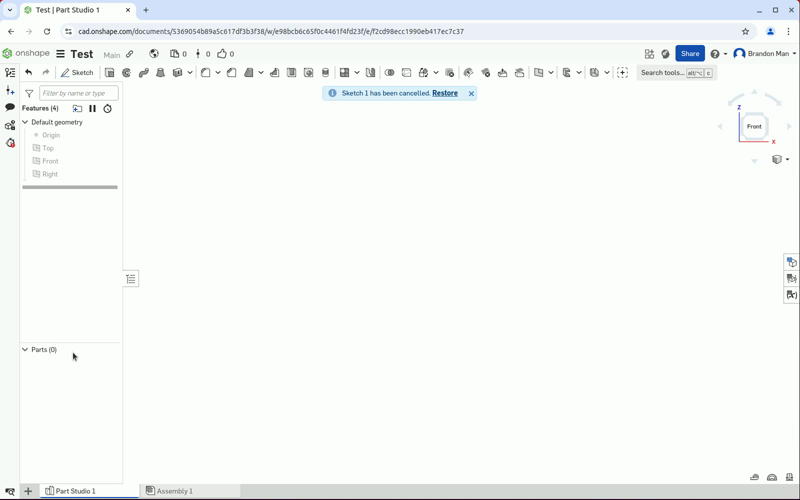
key_up(shift)
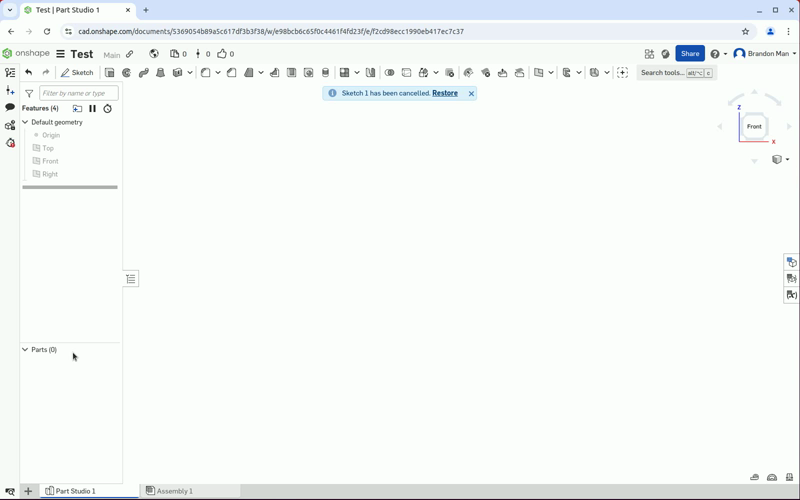
mouse_move(73, 352)
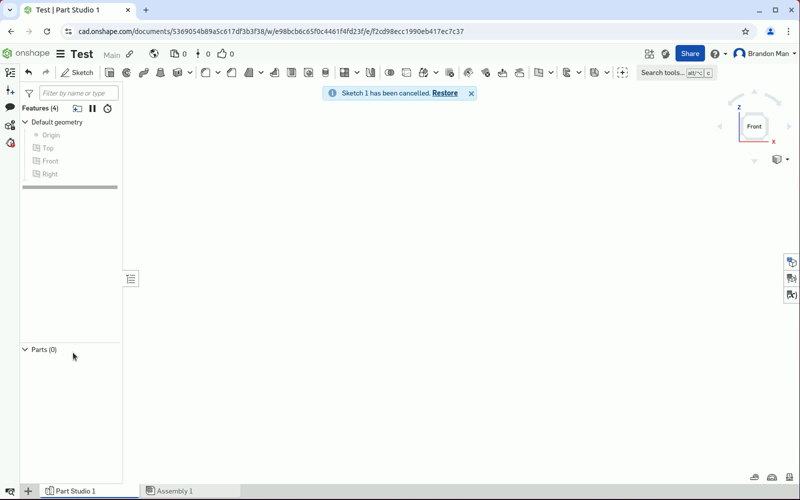
key(shift+y)
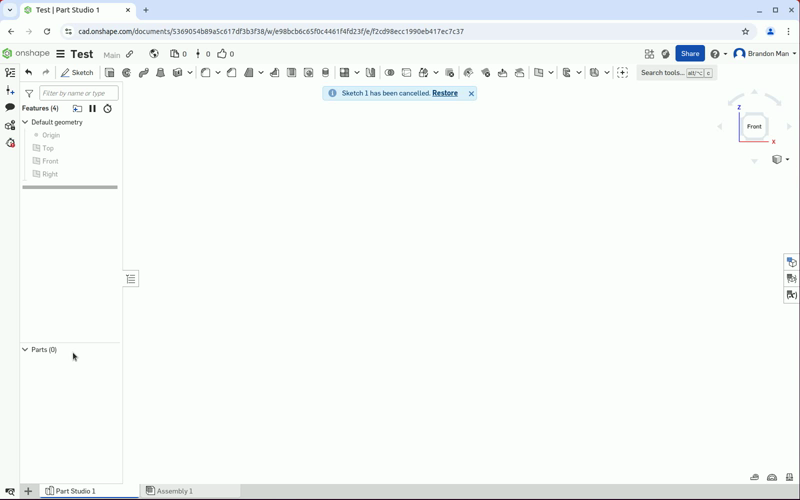
key(shift+s)
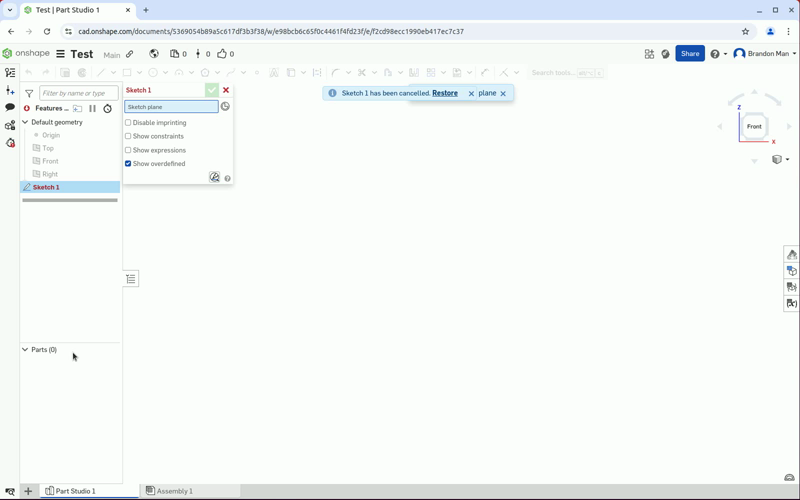
mouse_move(73, 163)
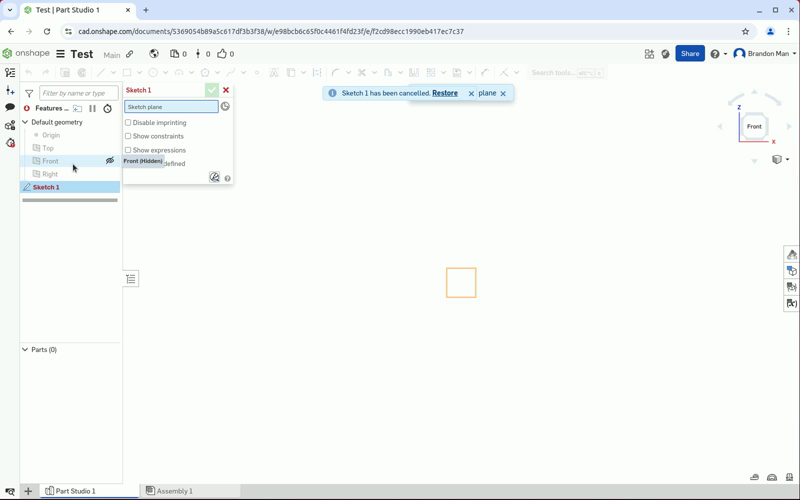
click(73, 163)
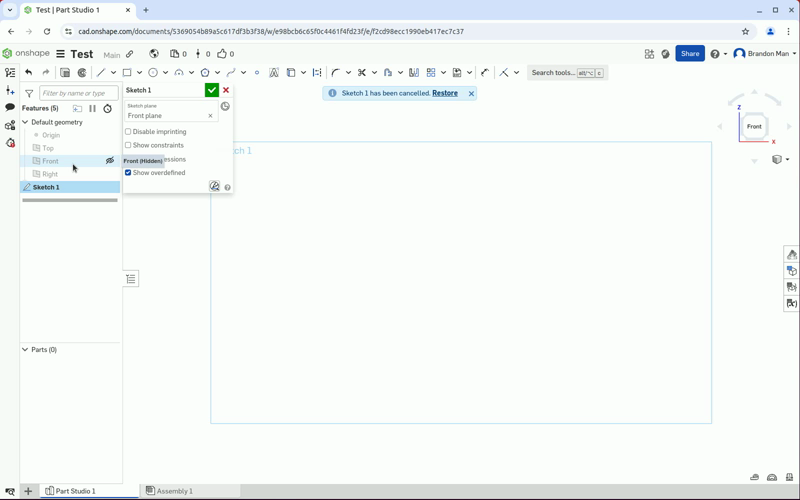
mouse_move(73, 352)
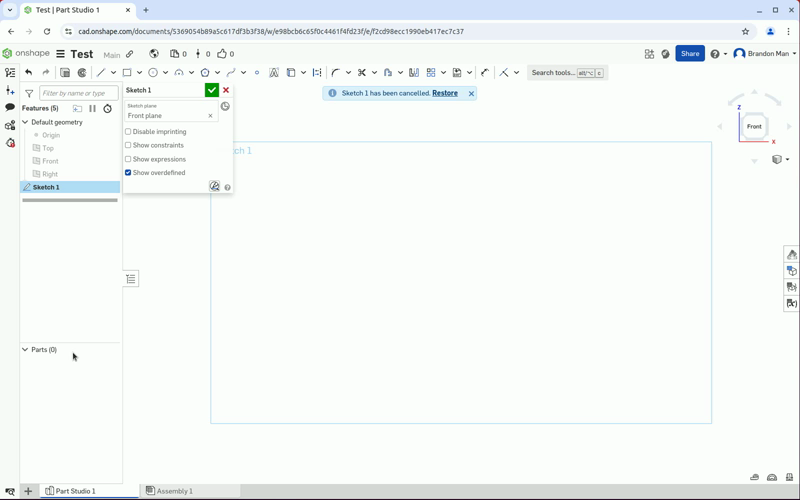
key(y)
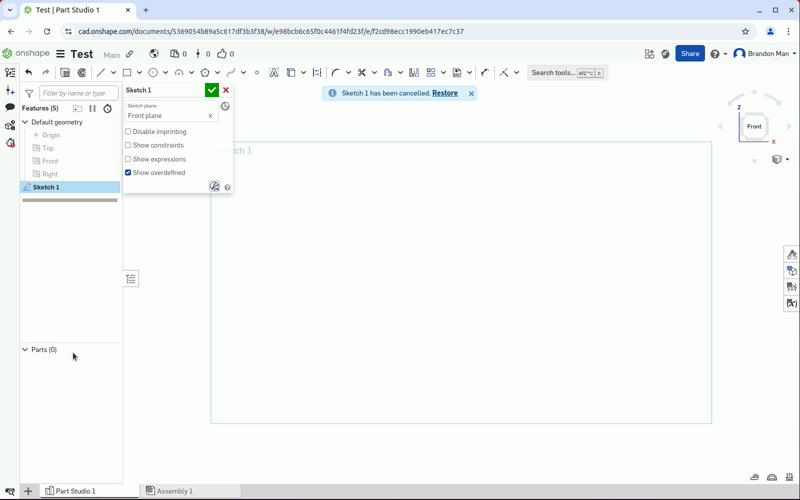
key(l)
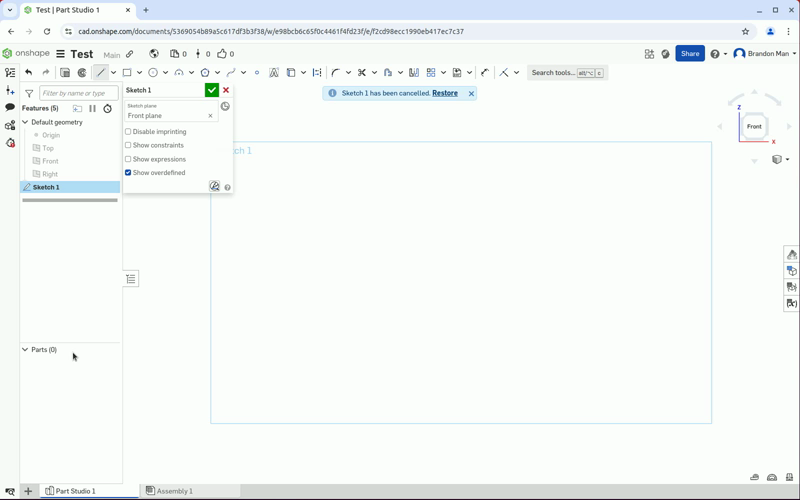
key_down(shift)
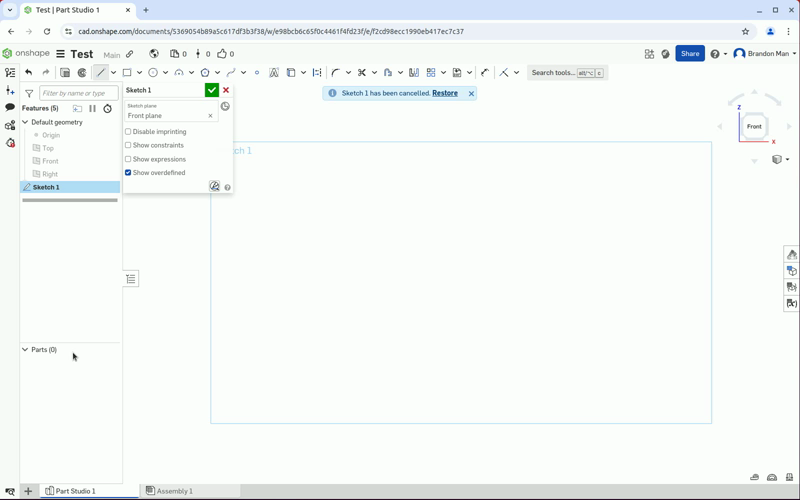
mouse_move(452, 282)
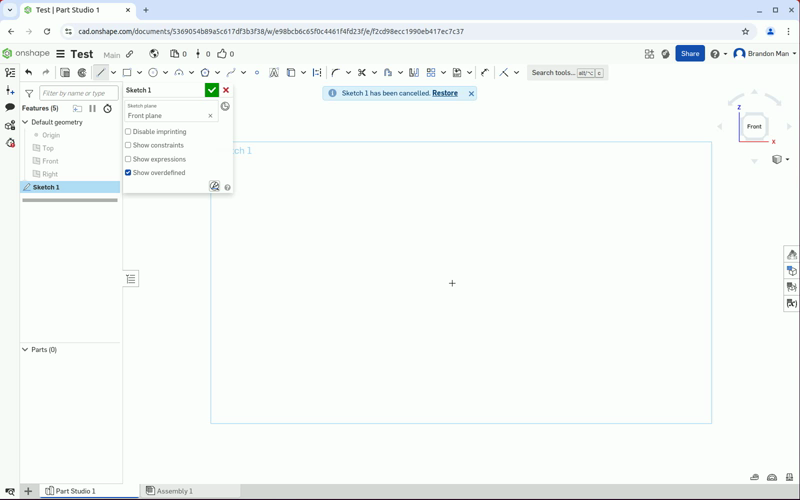
click(452, 282)
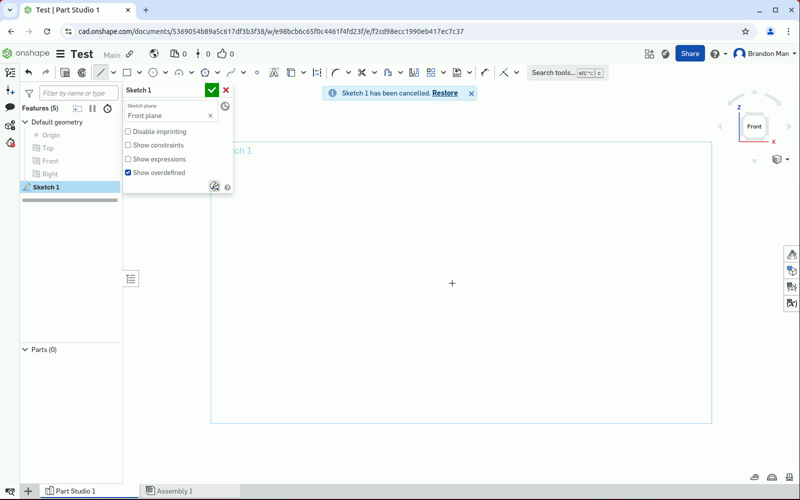
key_up(shift)
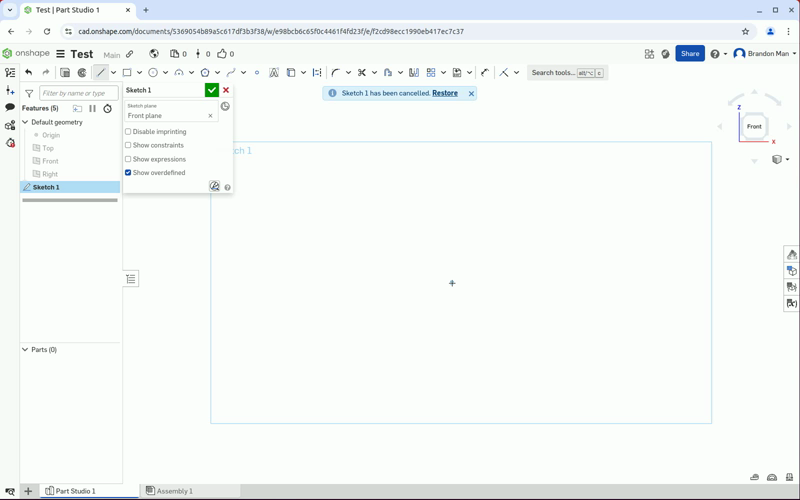
key_down(shift)
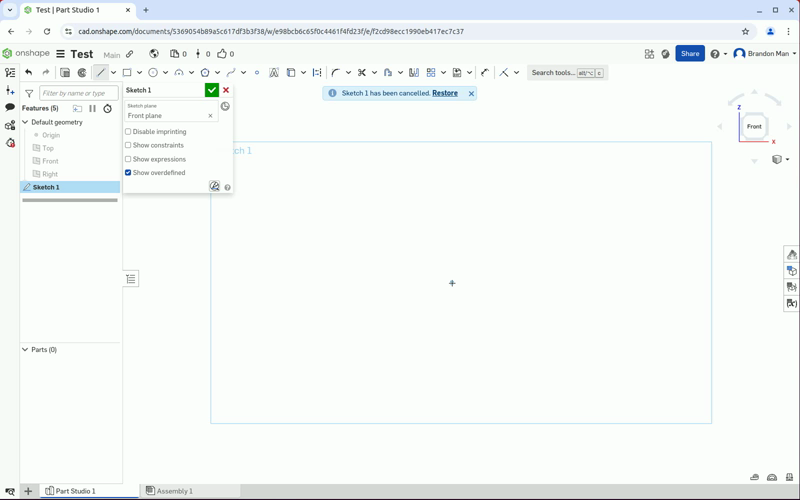
mouse_move(482, 282)
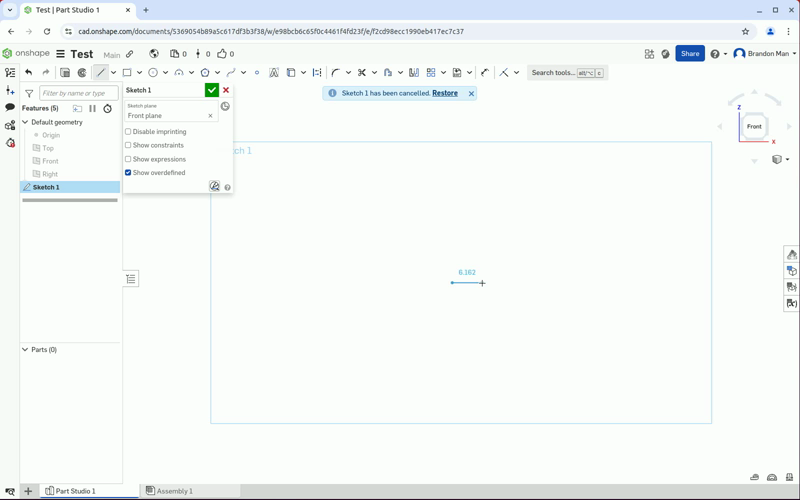
mouse_move(461, 282)
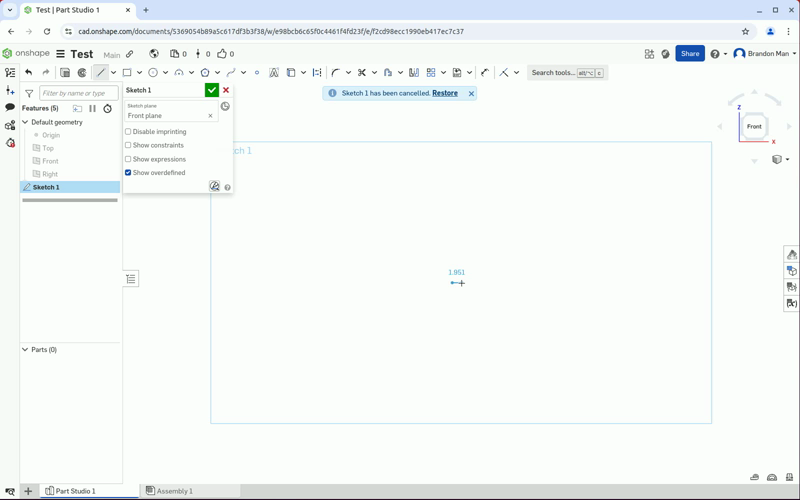
click(461, 282)
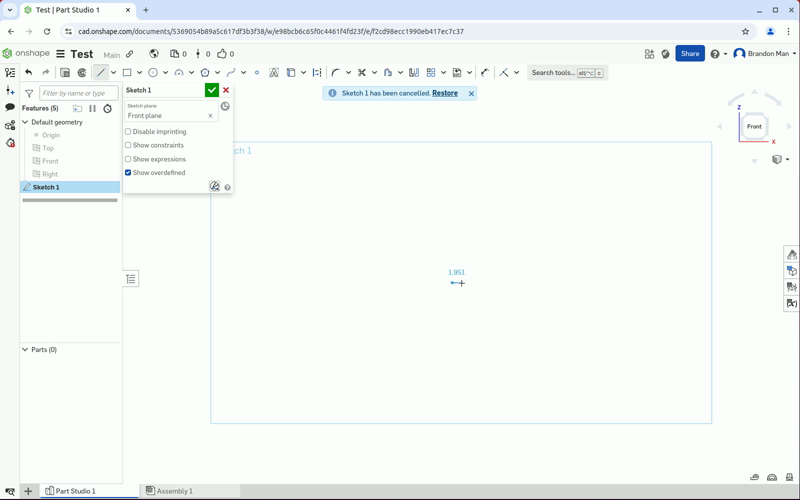
key_up(shift)
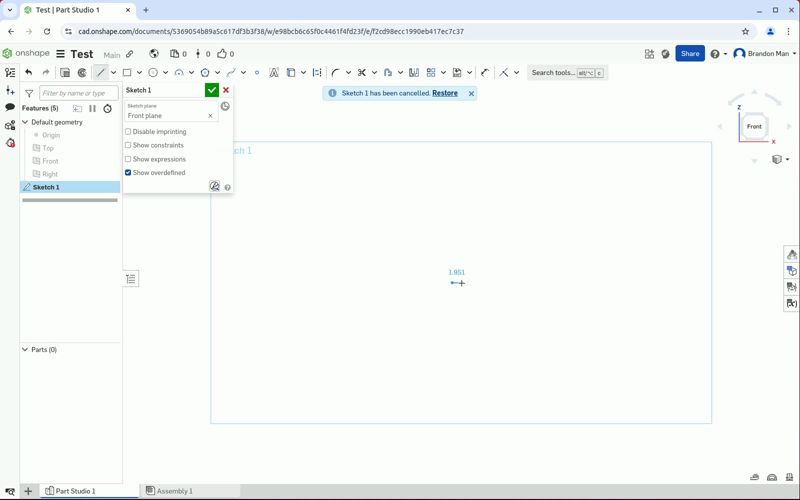
key_down(shift)
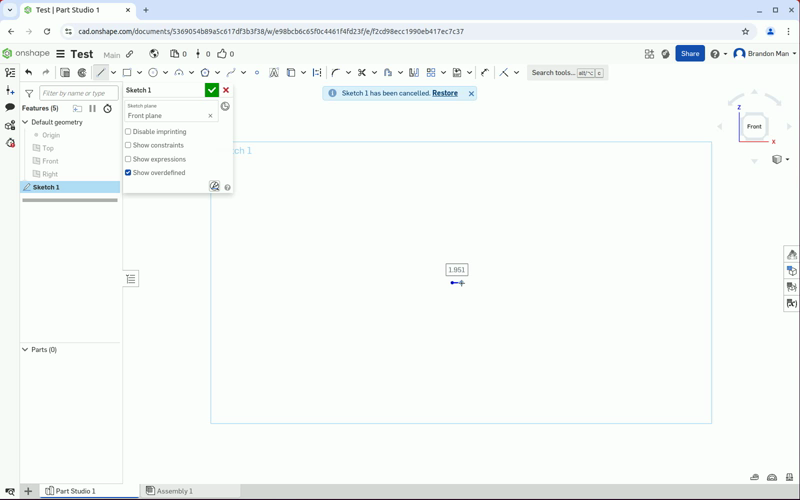
mouse_move(491, 282)
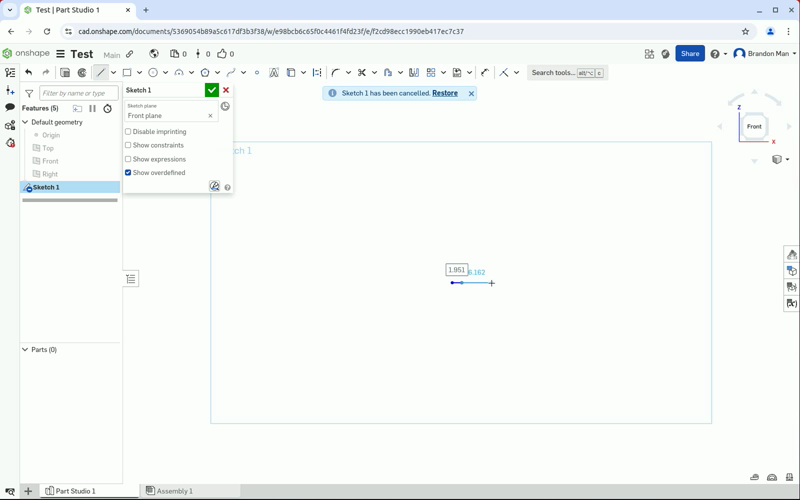
mouse_move(470, 282)
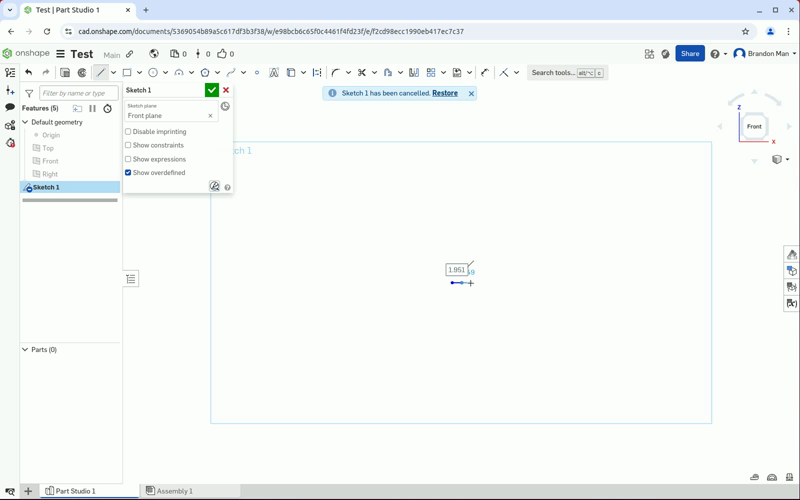
click(470, 282)
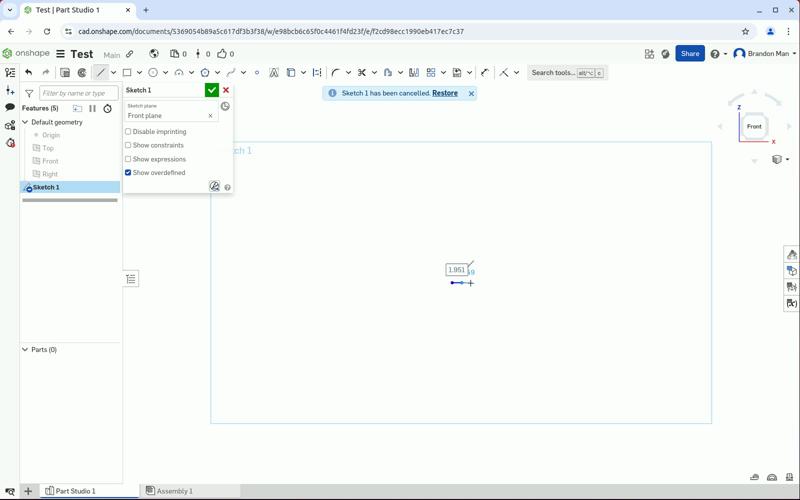
key_up(shift)
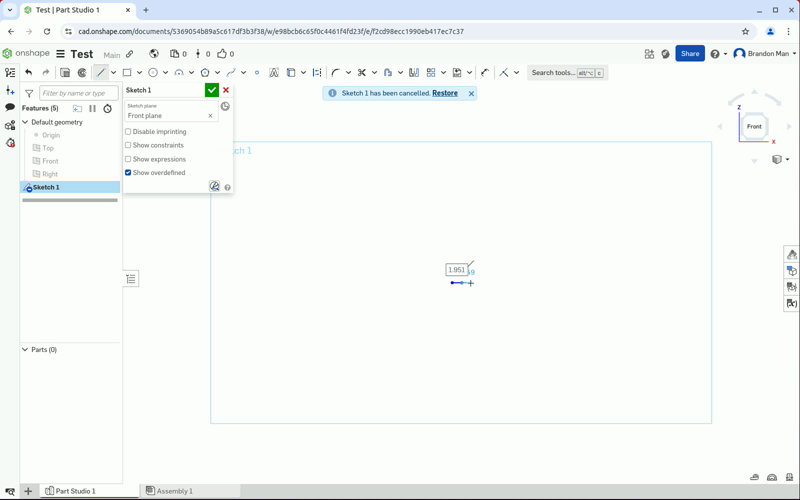
key_down(shift)
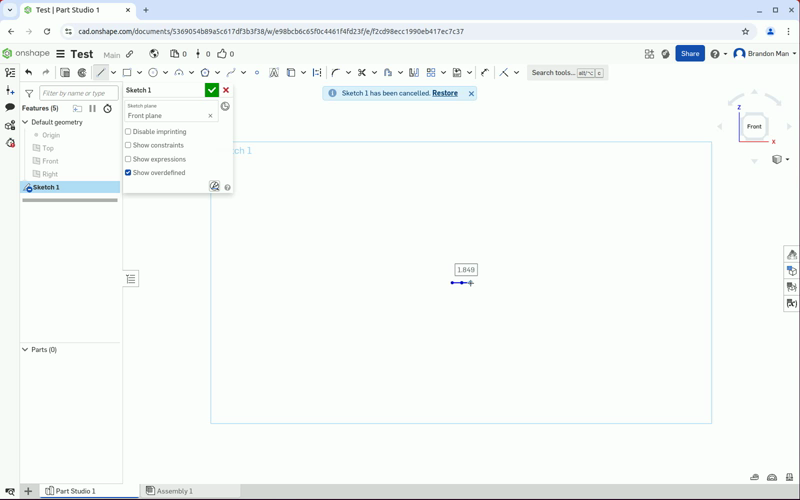
mouse_move(501, 282)
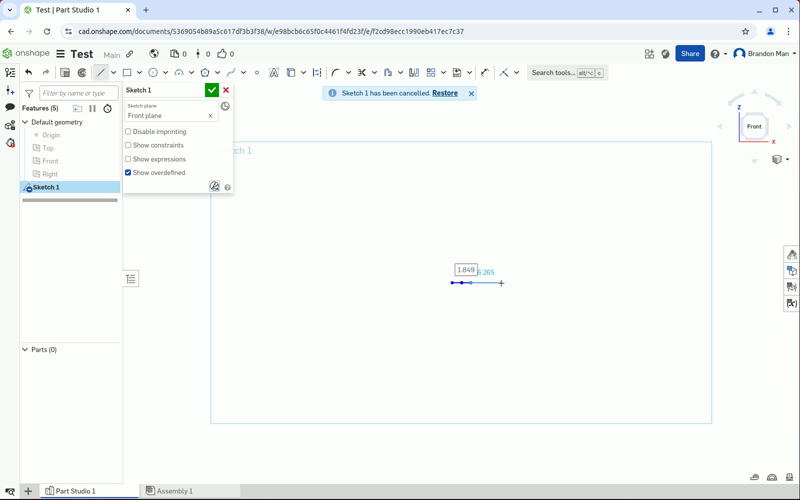
mouse_move(461, 277)
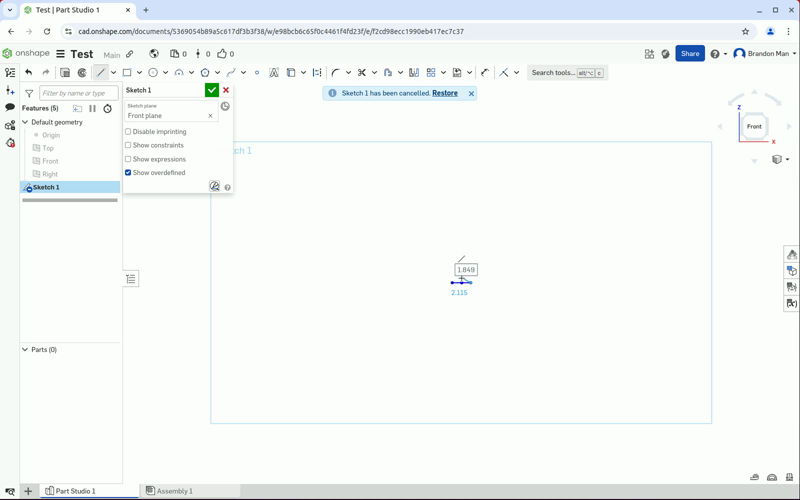
click(461, 277)
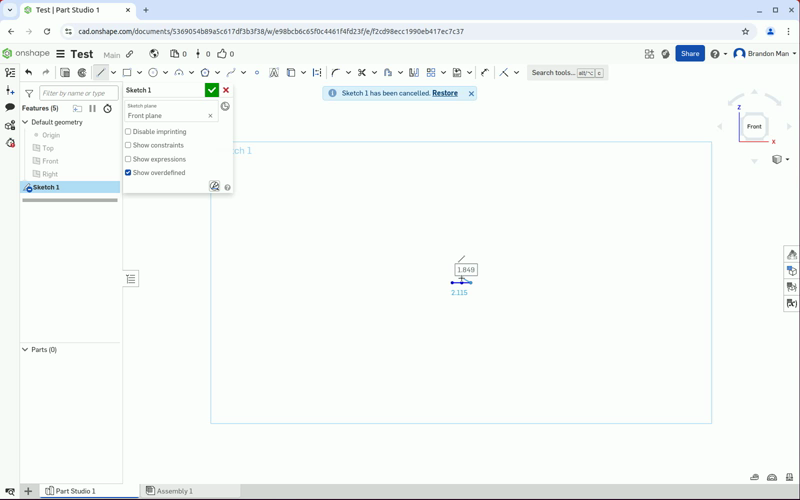
key_up(shift)
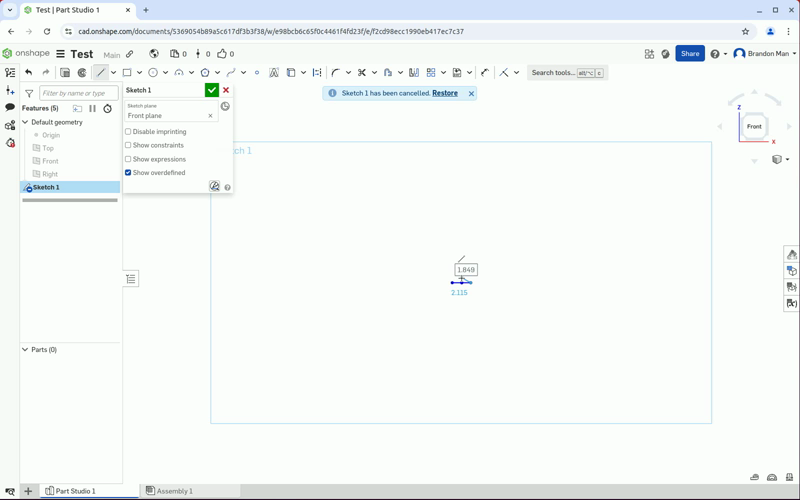
mouse_move(492, 277)
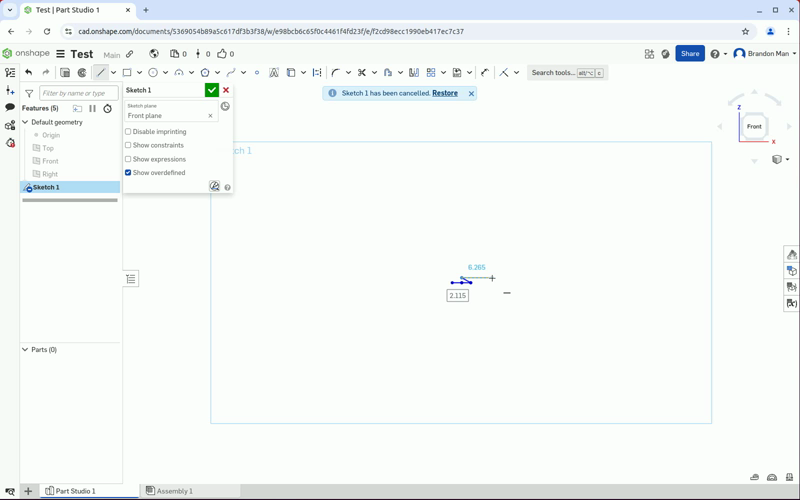
key_down(shift)
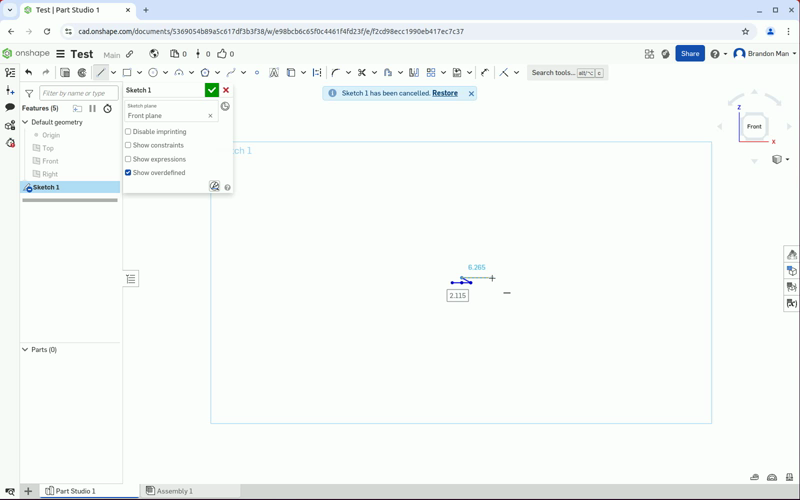
mouse_move(452, 282)
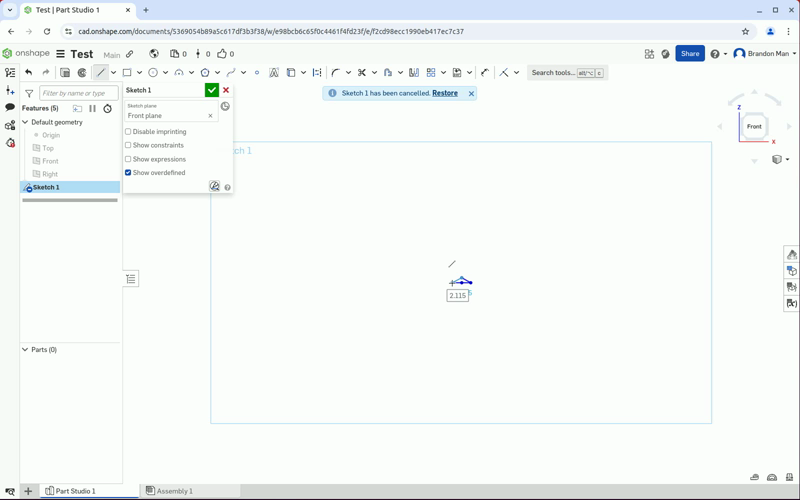
key_up(shift)
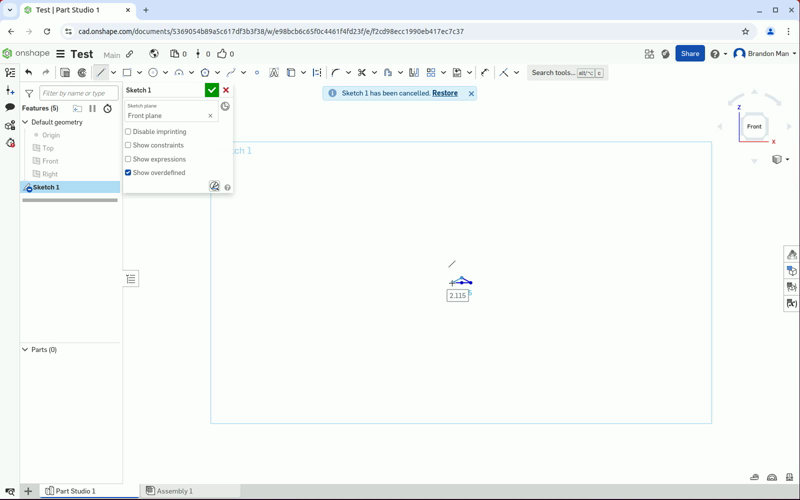
click(452, 282)
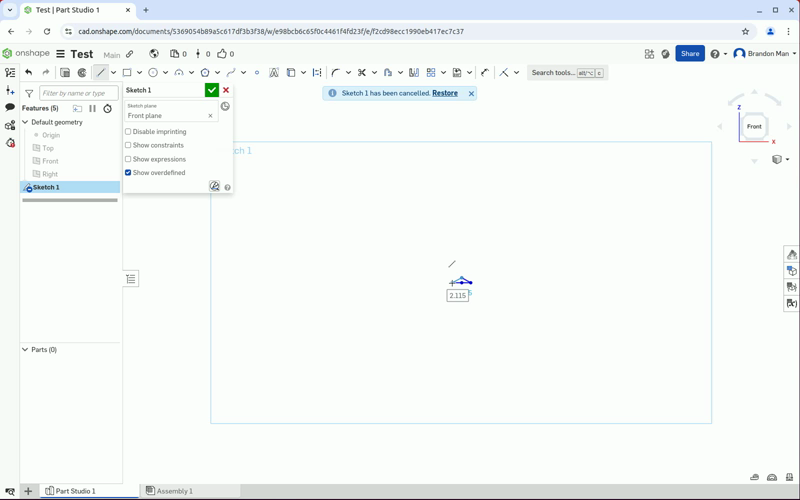
key(esc)
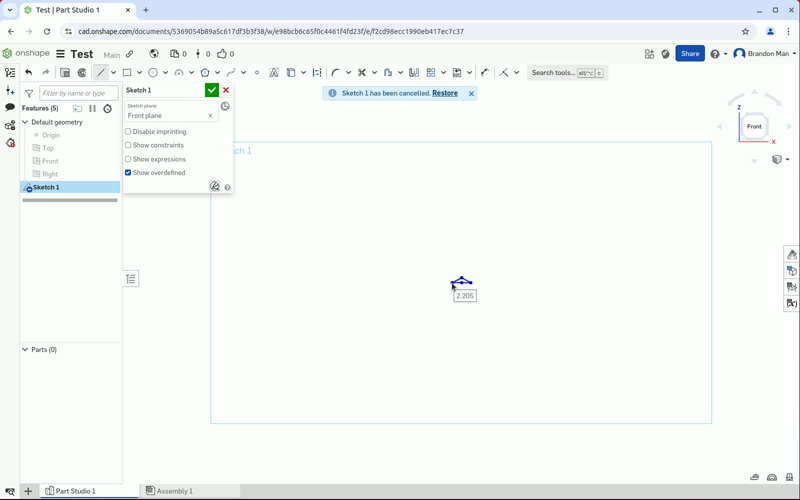
mouse_move(459, 282)
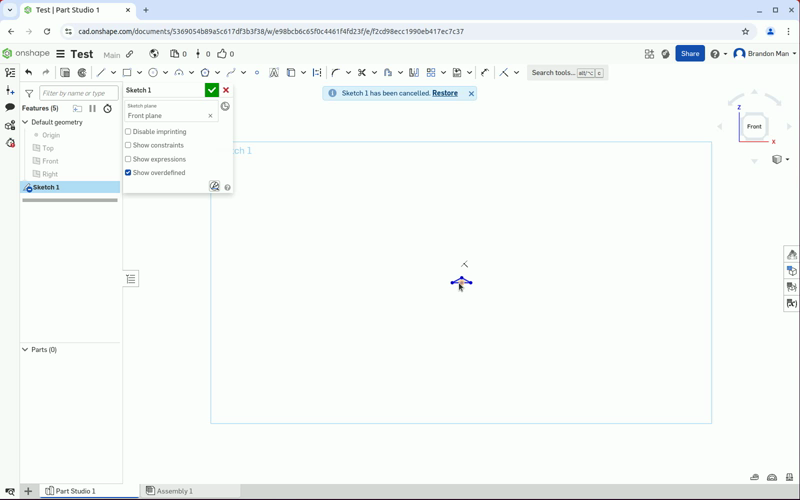
scroll(6)
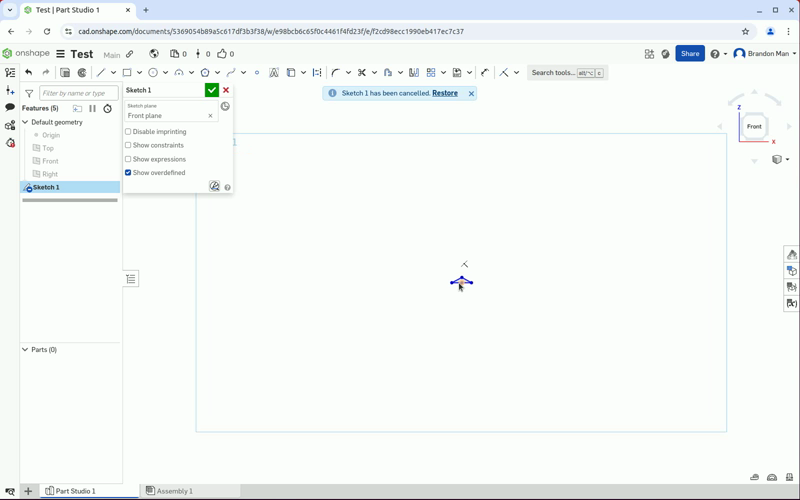
scroll(6)
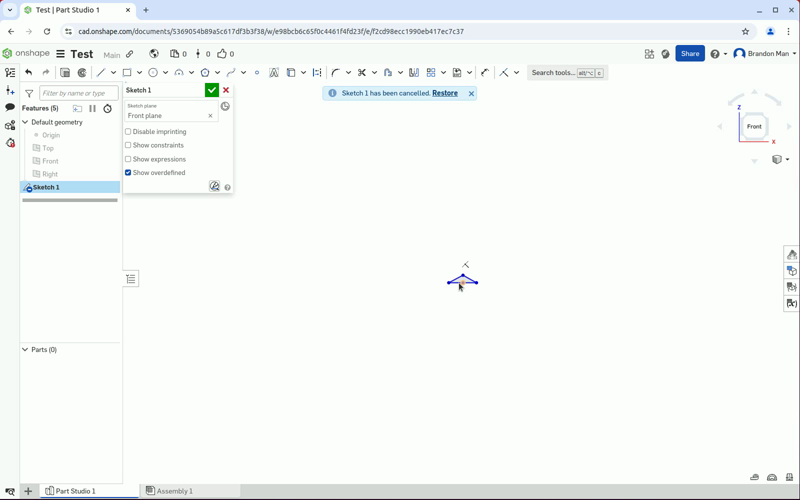
scroll(6)
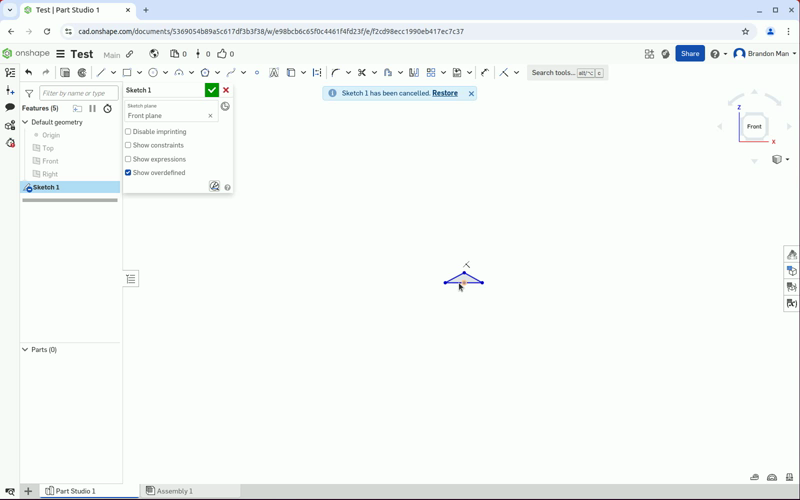
scroll(6)
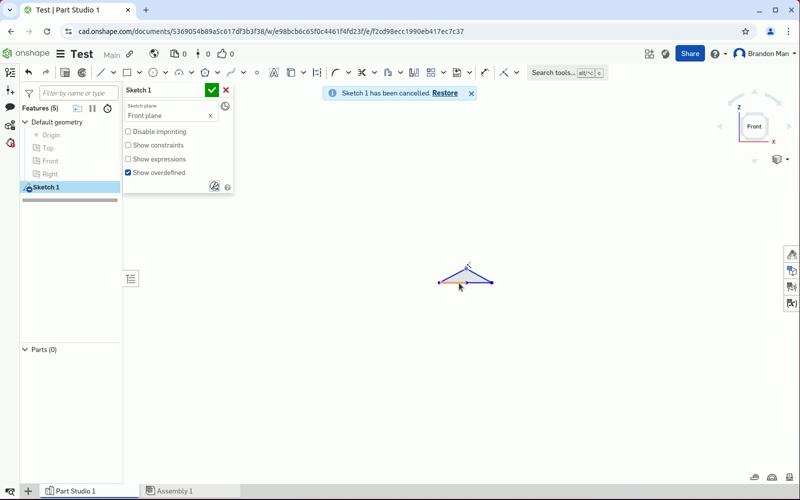
scroll(6)
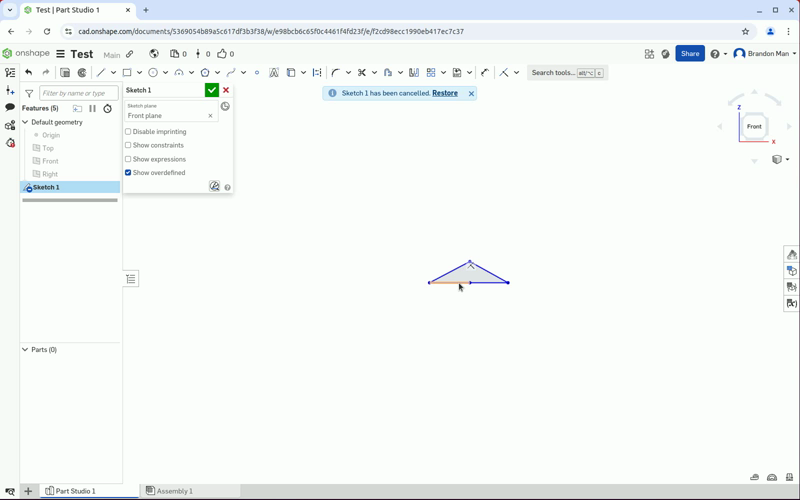
scroll(6)
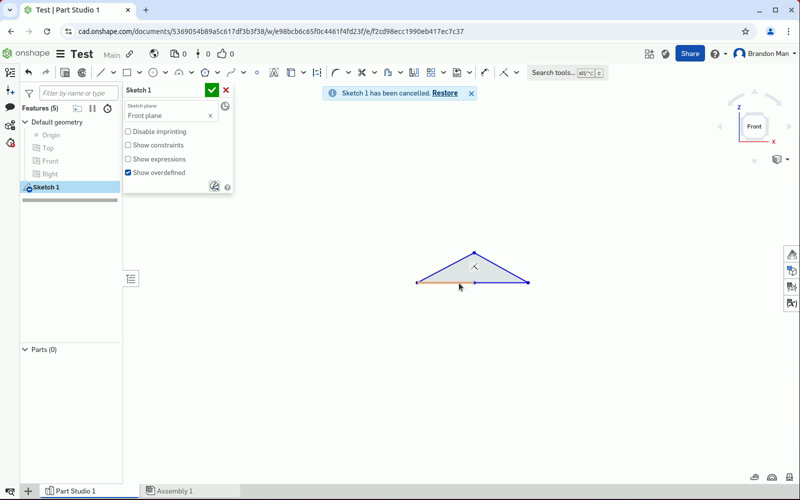
scroll(6)
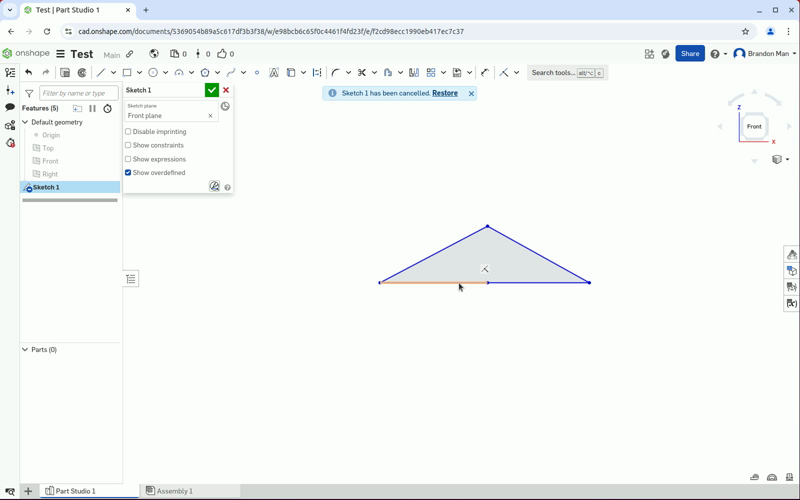
click(459, 282)
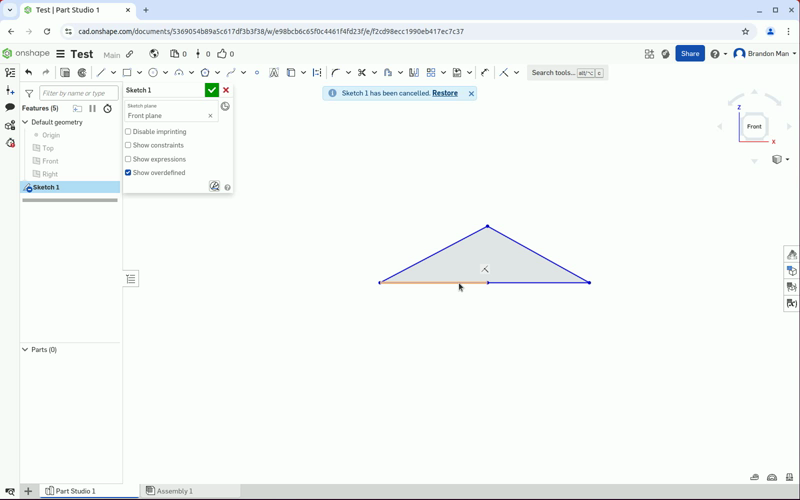
scroll(-6)
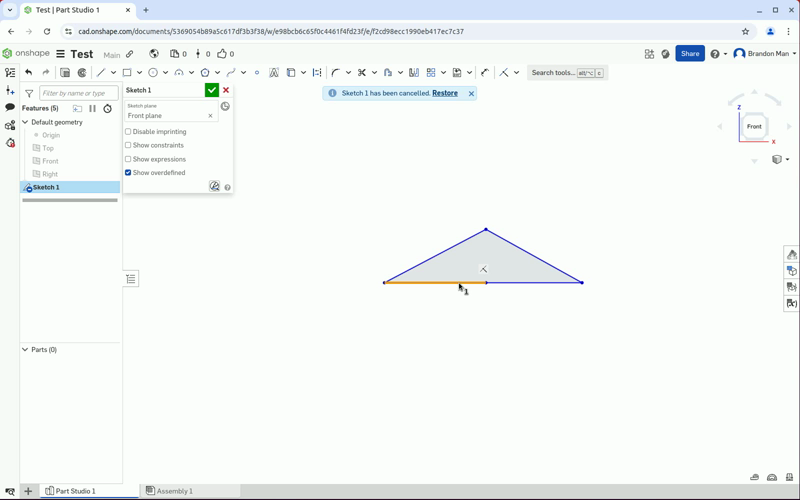
scroll(-6)
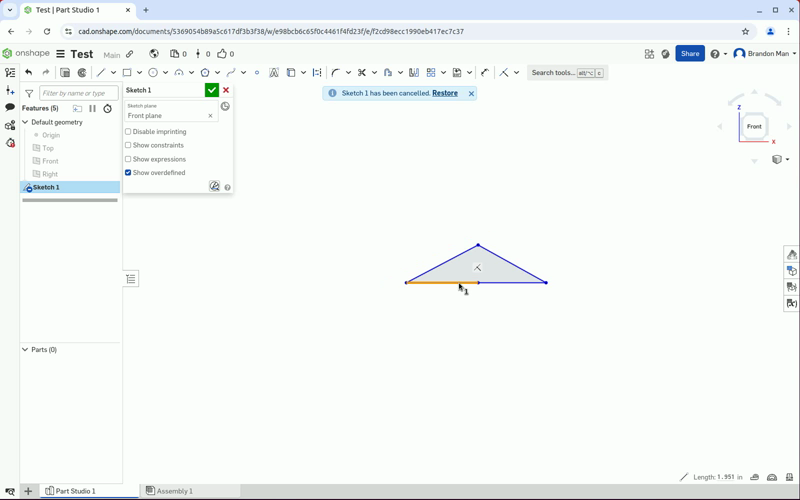
scroll(-6)
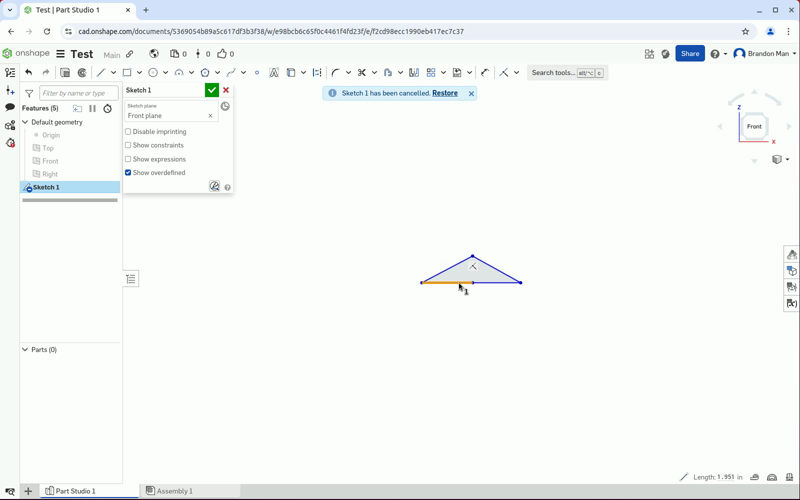
scroll(-6)
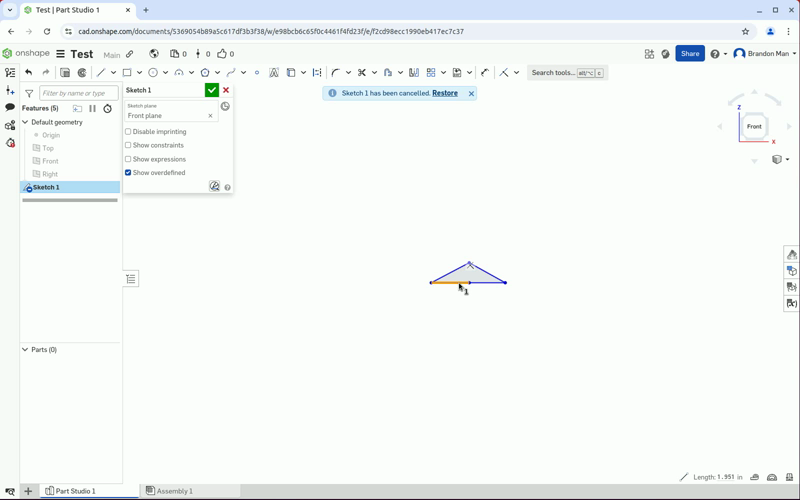
scroll(-6)
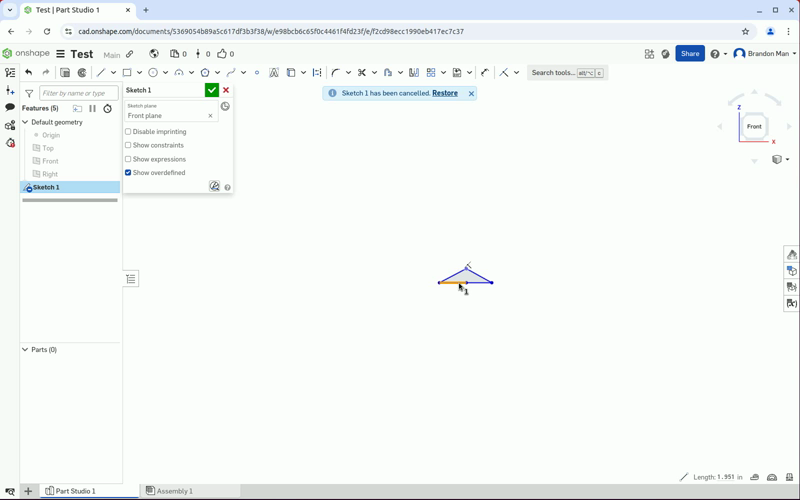
scroll(-6)
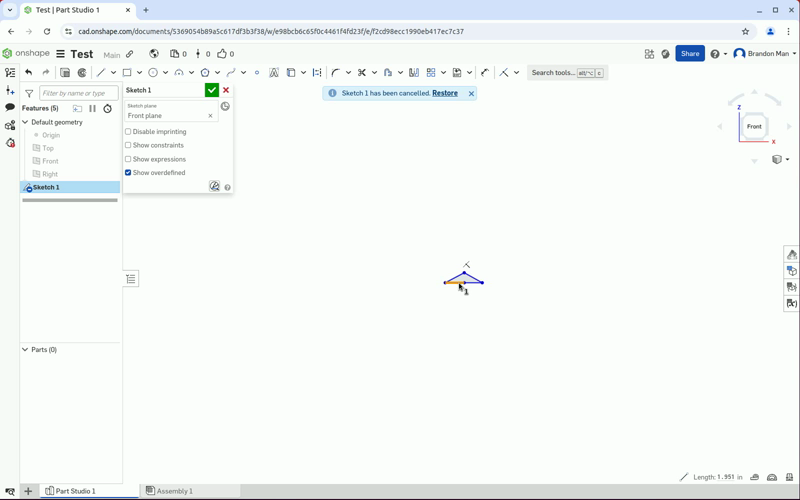
scroll(-6)
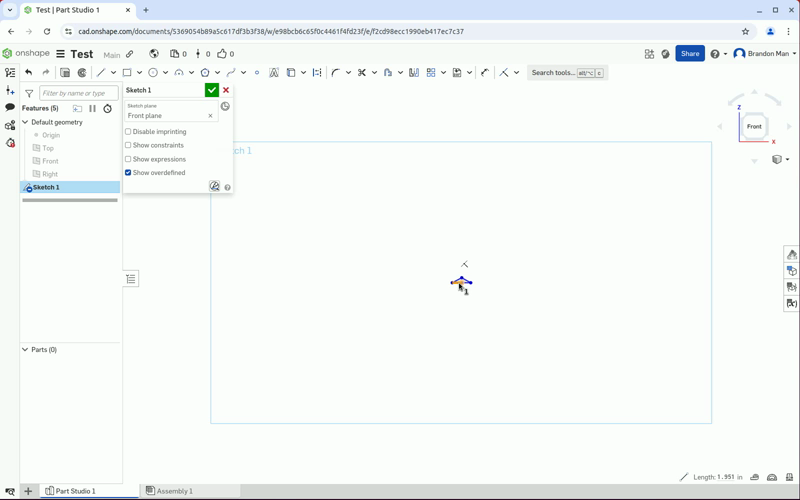
mouse_move(73, 352)
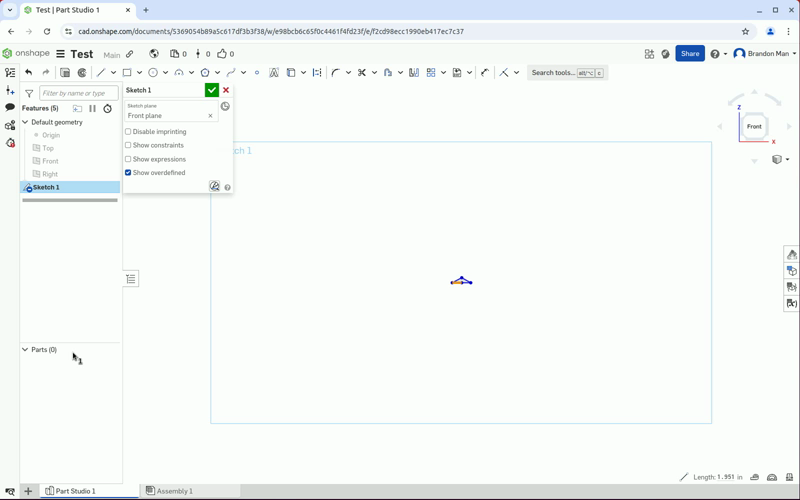
key(shift+y)
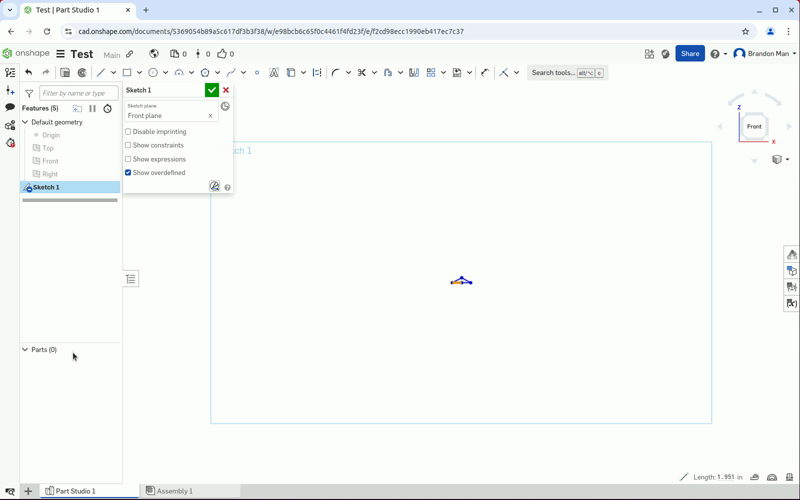
key(shift+e)
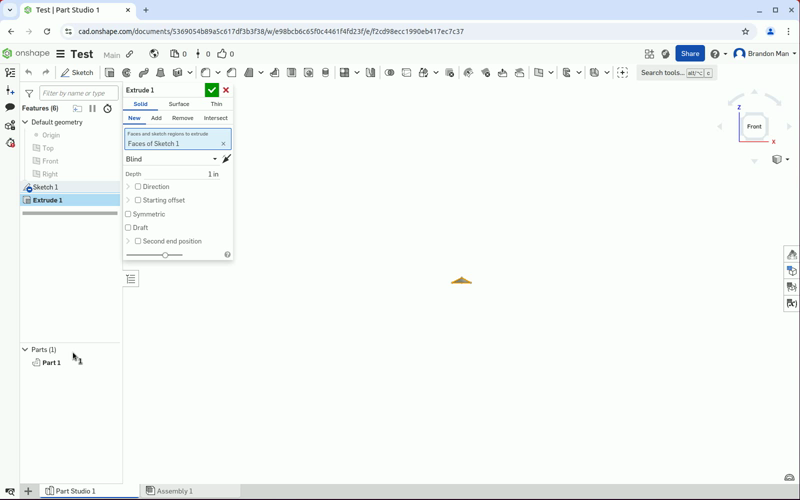
mouse_move(143, 106)
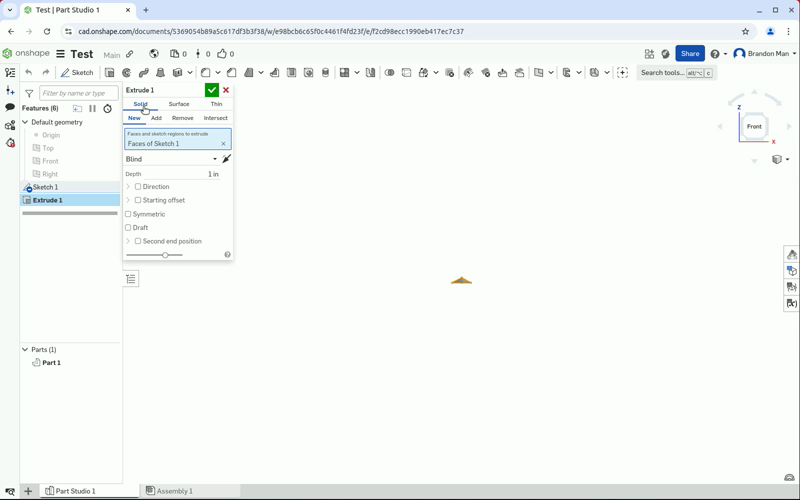
click(143, 106)
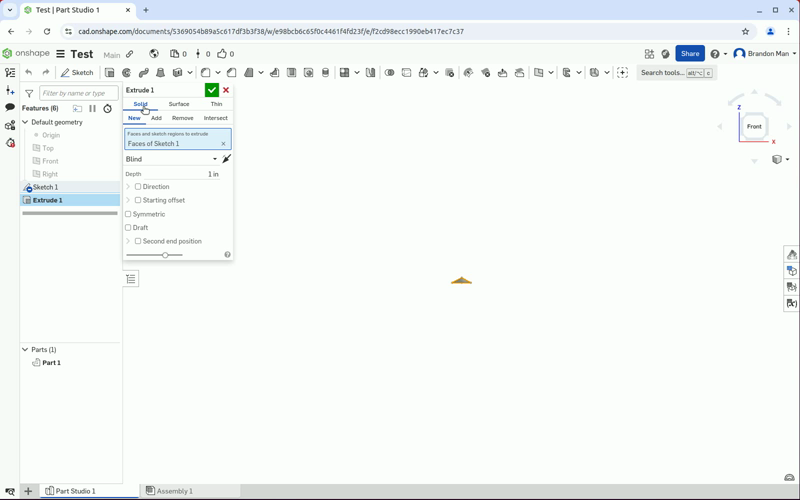
mouse_move(137, 120)
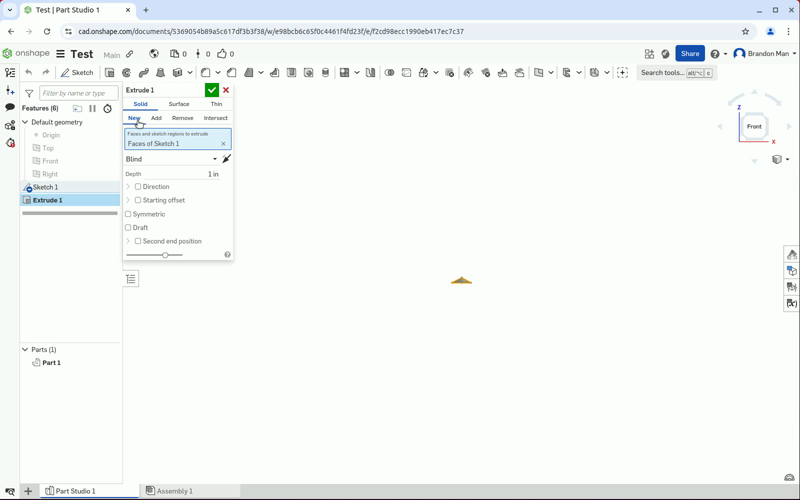
click(137, 120)
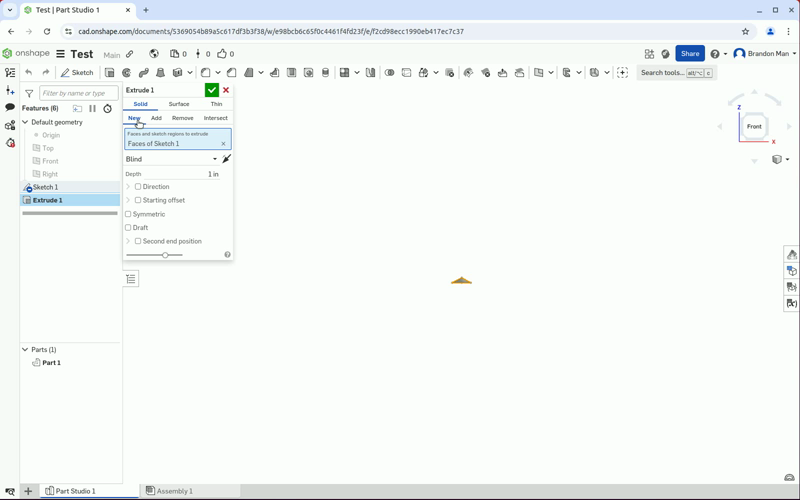
key(tab, 4)
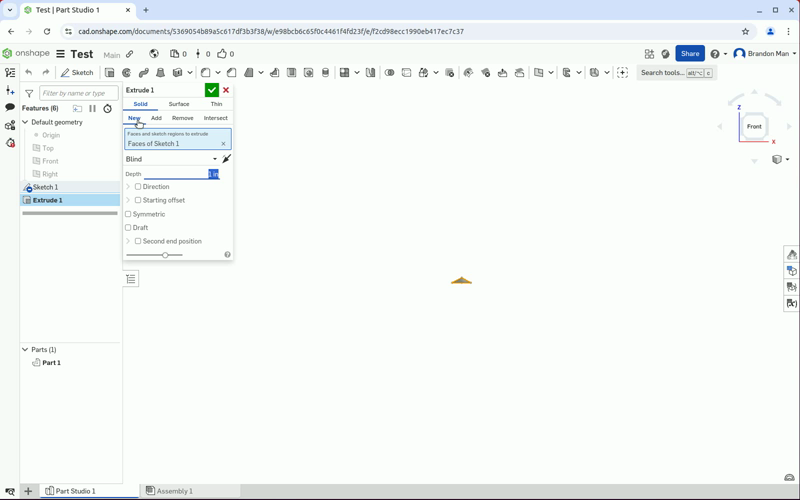
text(1.444)
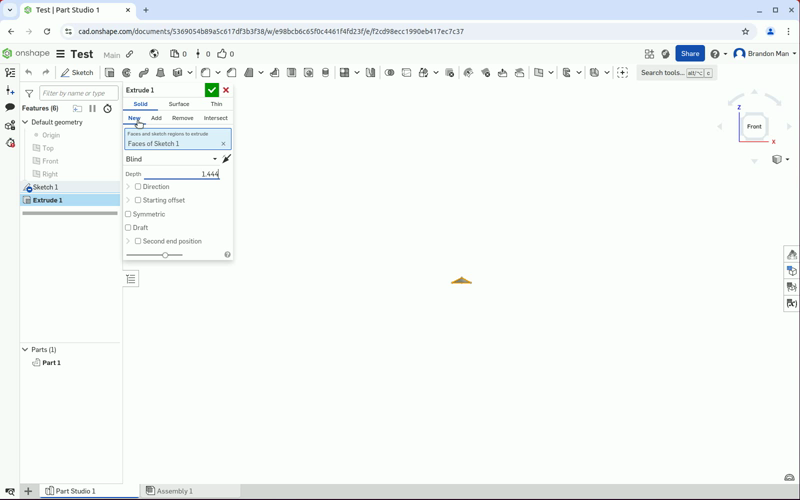
key(enter)
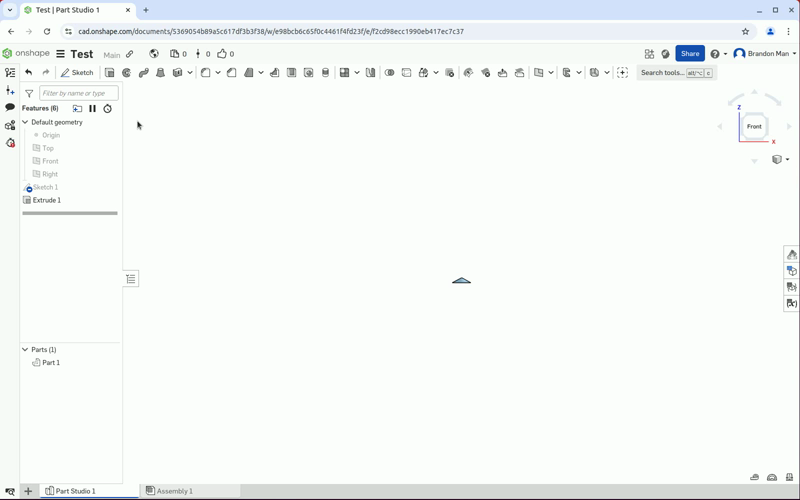
key(shift+h)
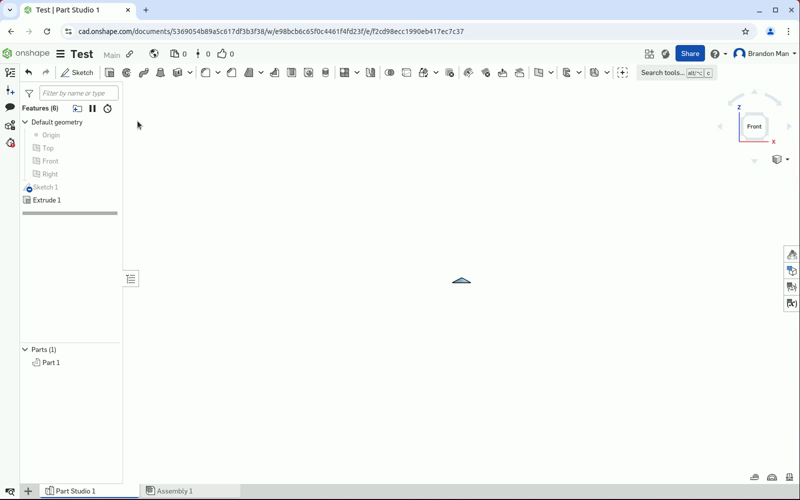
key(shift+h)
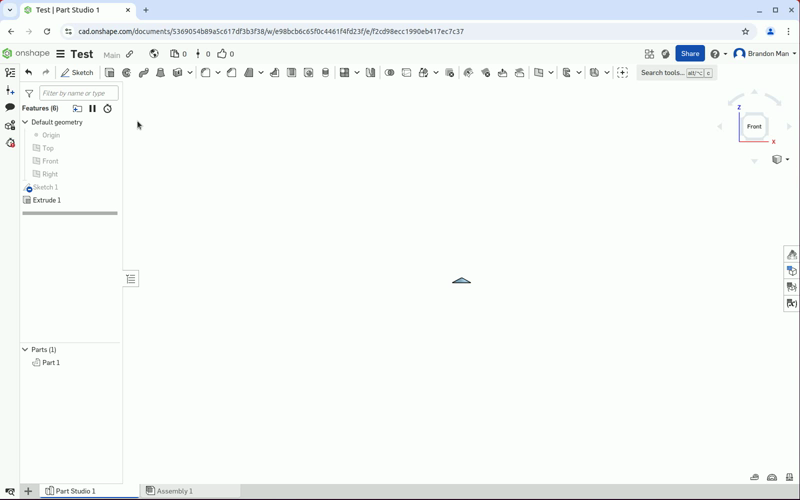
mouse_move(73, 189)
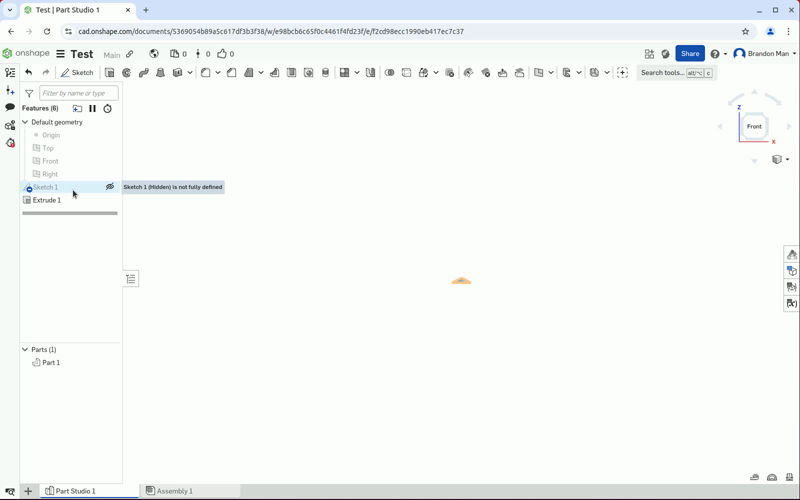
click(73, 189)
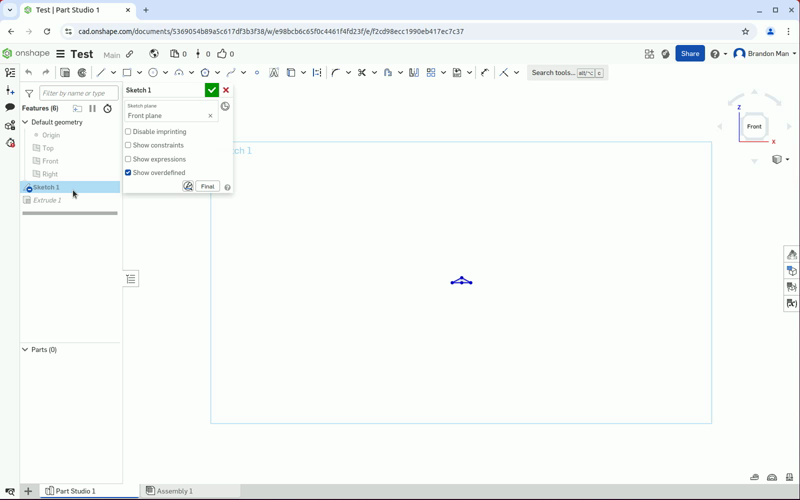
mouse_move(229, 92)
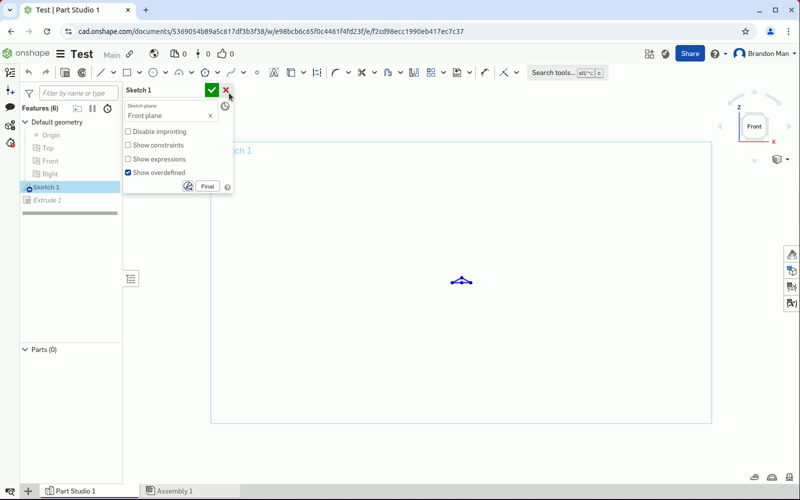
click(229, 92)
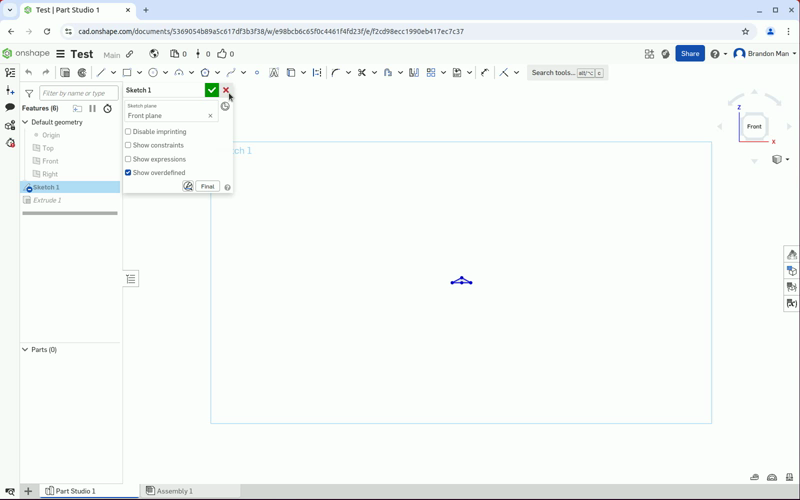
key(shift+s)
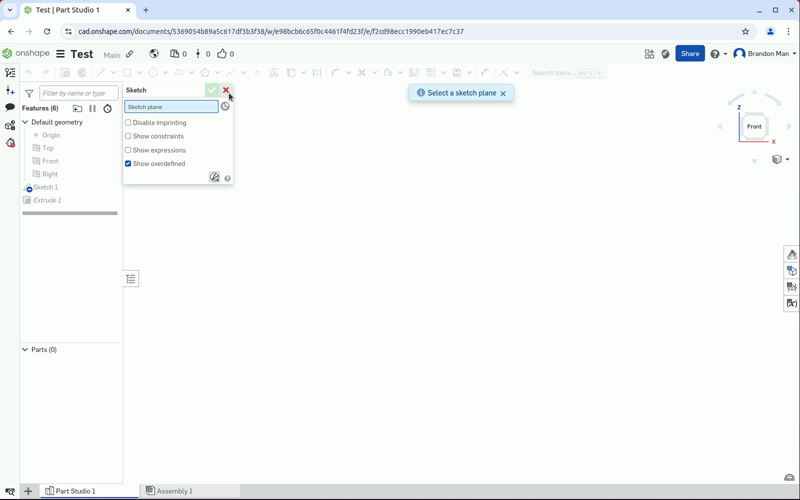
mouse_move(73, 163)
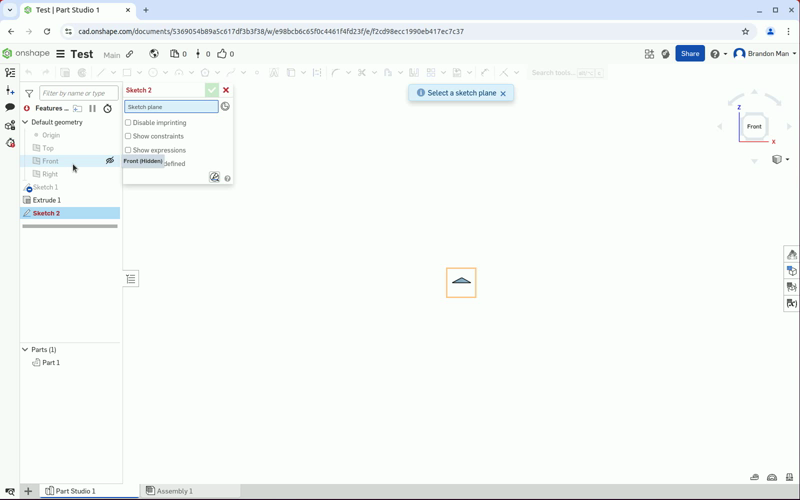
click(73, 163)
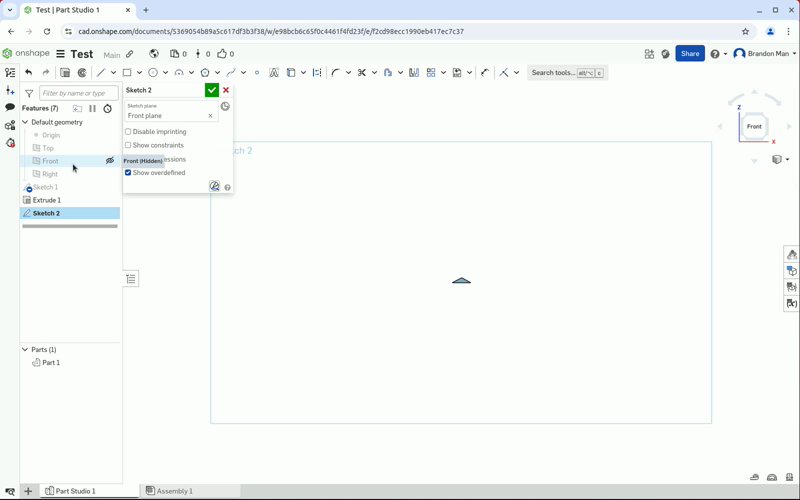
mouse_move(73, 352)
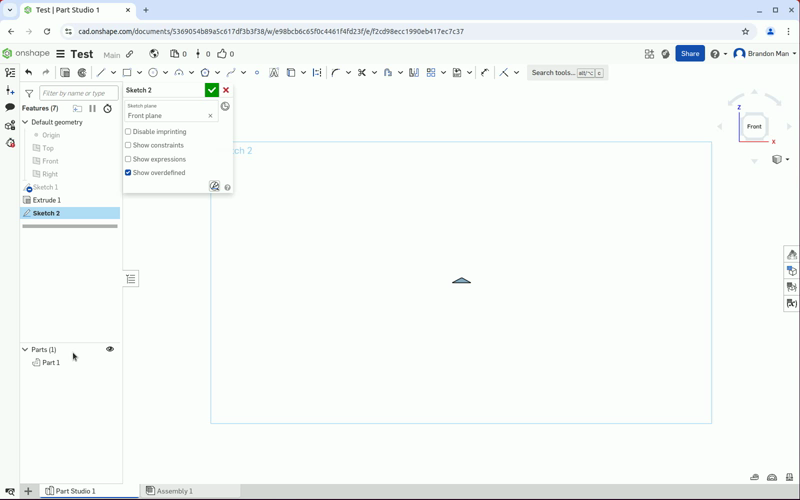
key(y)
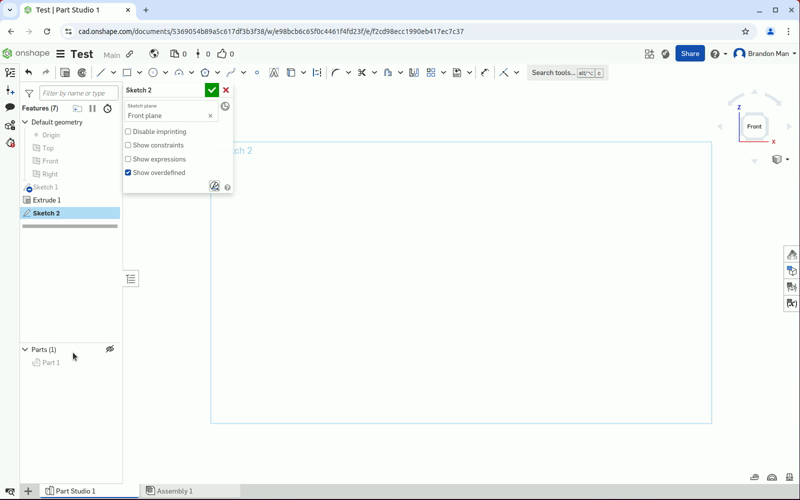
key(l)
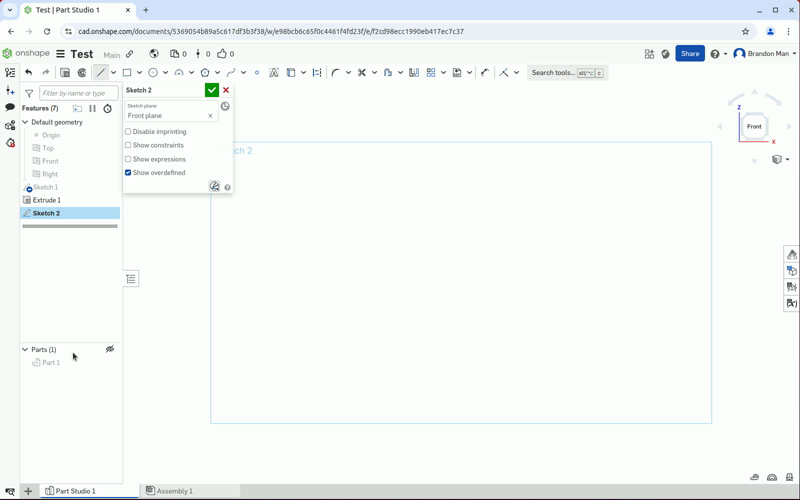
key_down(shift)
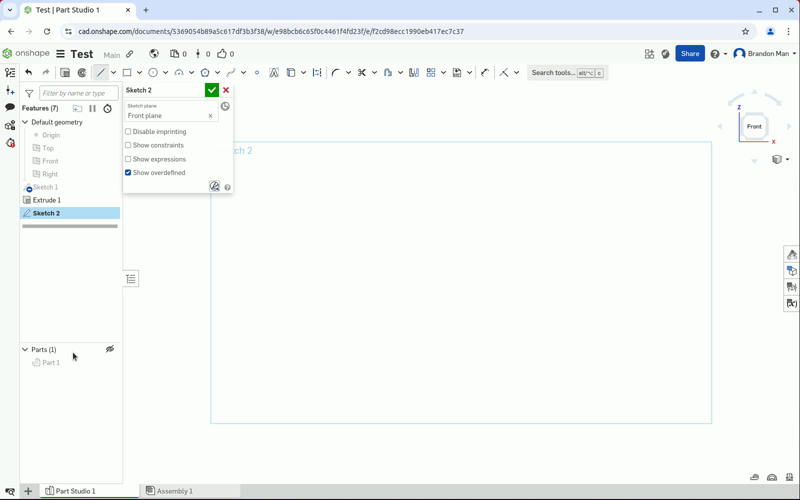
mouse_move(460, 278)
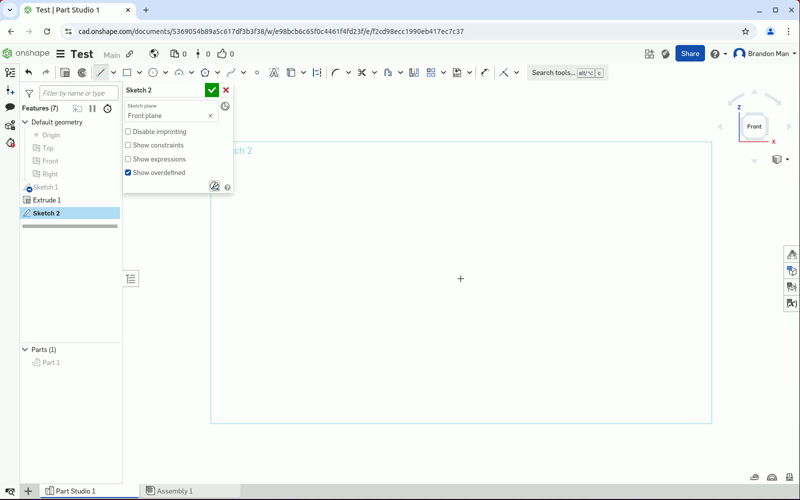
click(460, 278)
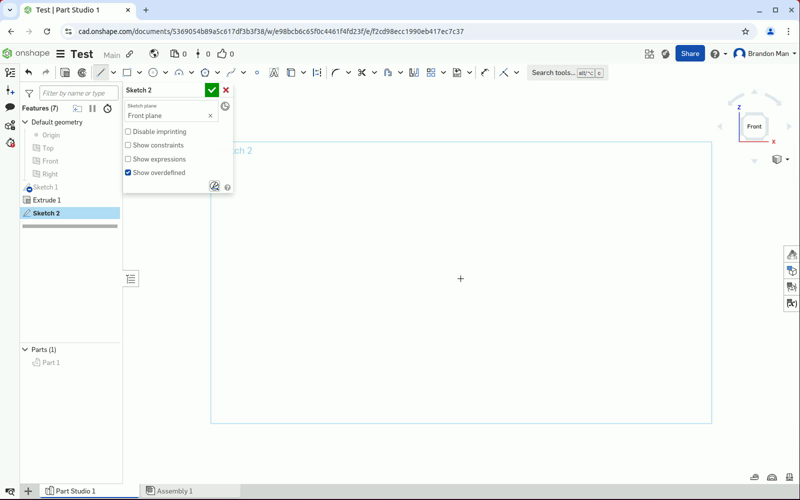
key_up(shift)
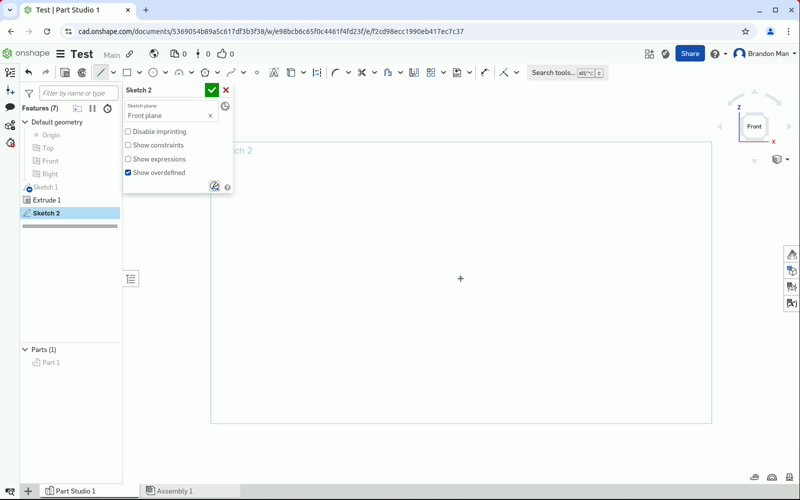
key_down(shift)
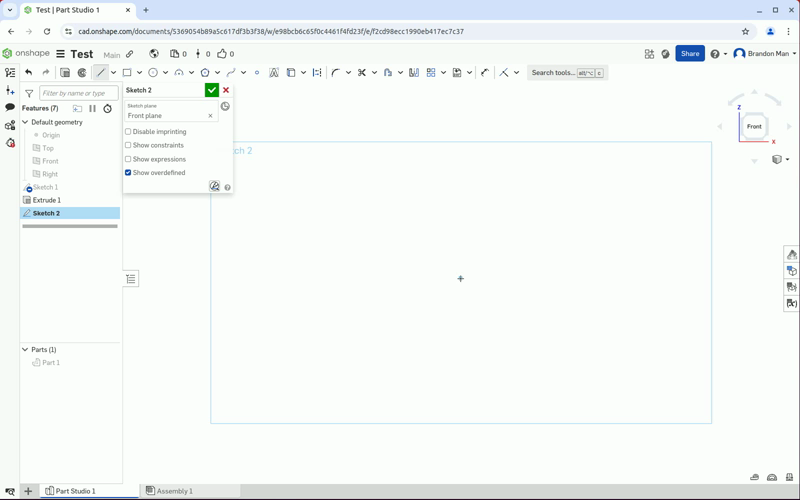
mouse_move(490, 278)
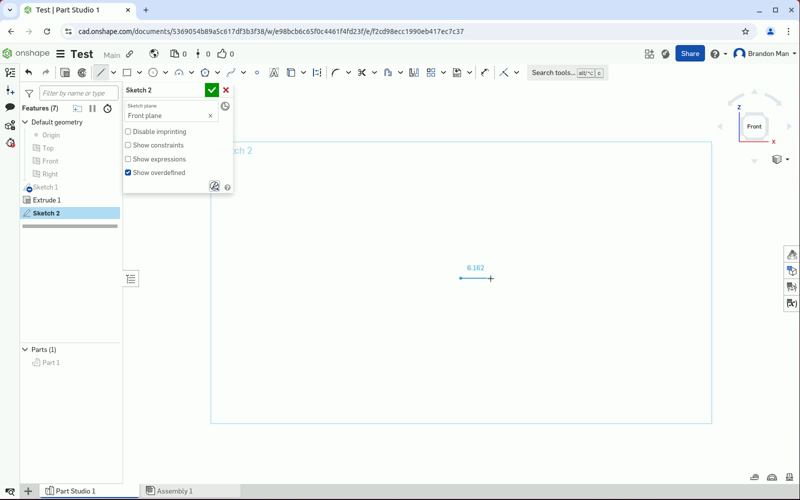
mouse_move(470, 283)
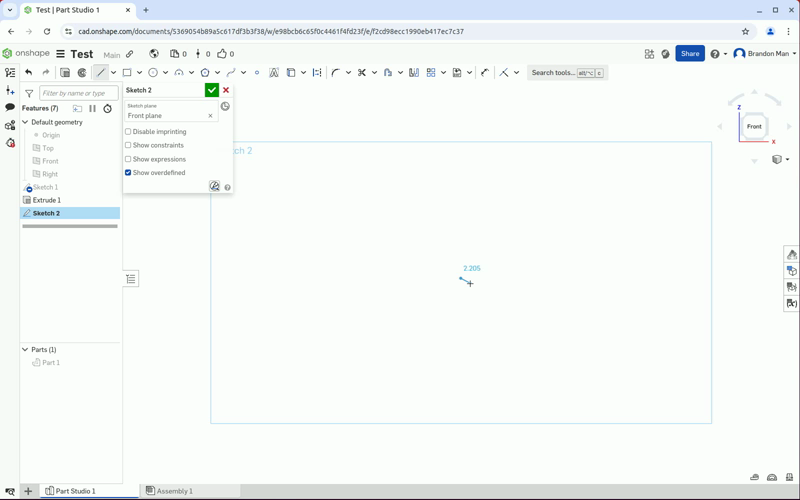
click(470, 283)
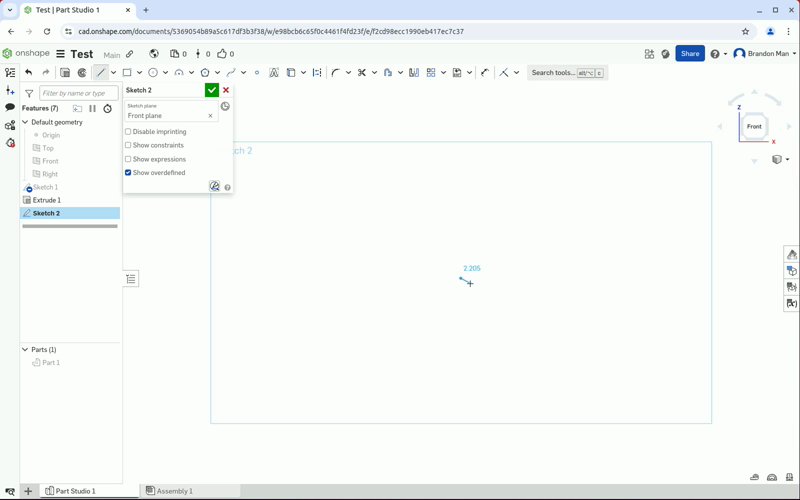
key_up(shift)
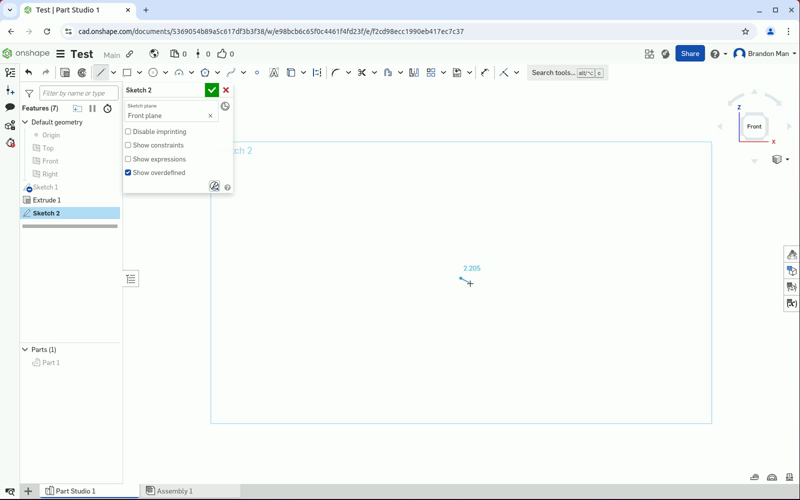
key_down(shift)
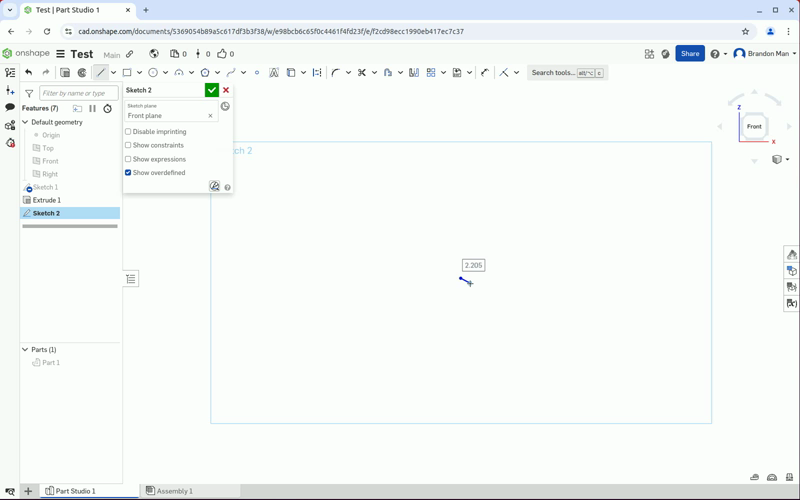
mouse_move(500, 283)
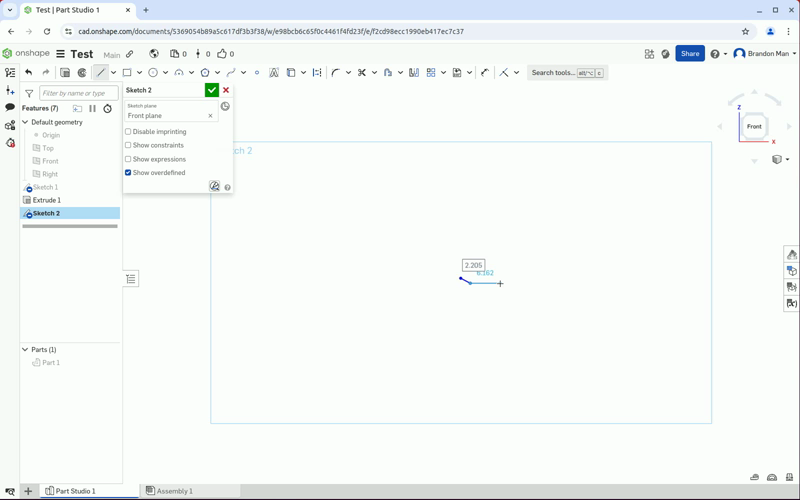
mouse_move(470, 273)
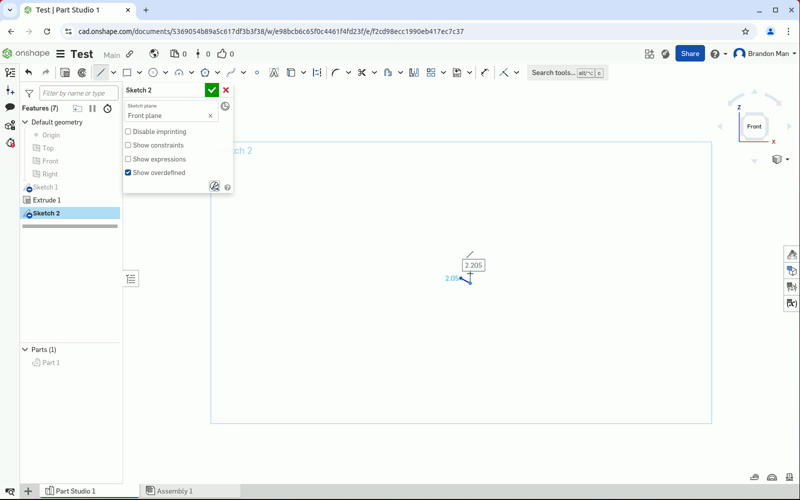
click(470, 273)
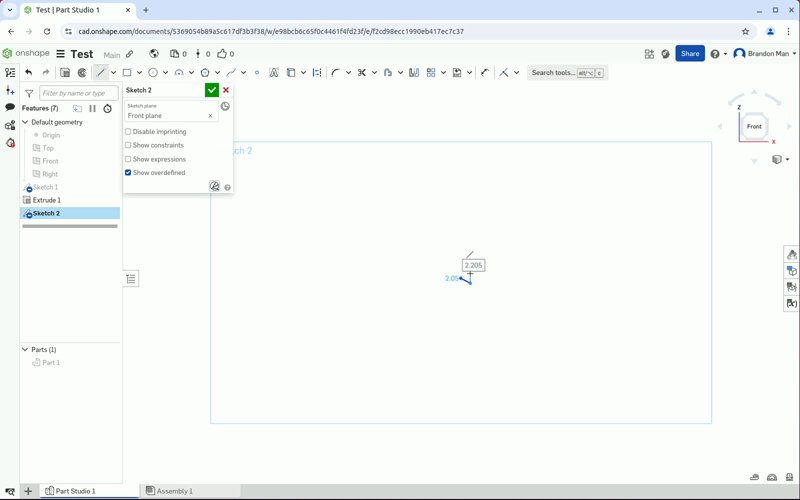
key_up(shift)
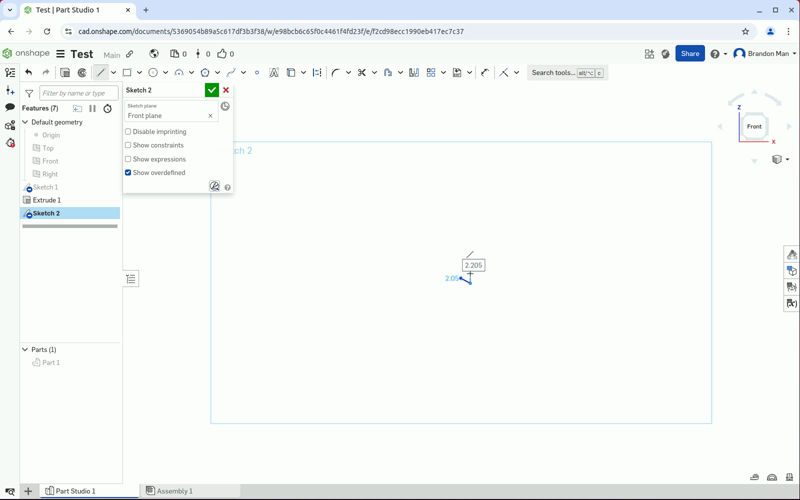
mouse_move(500, 273)
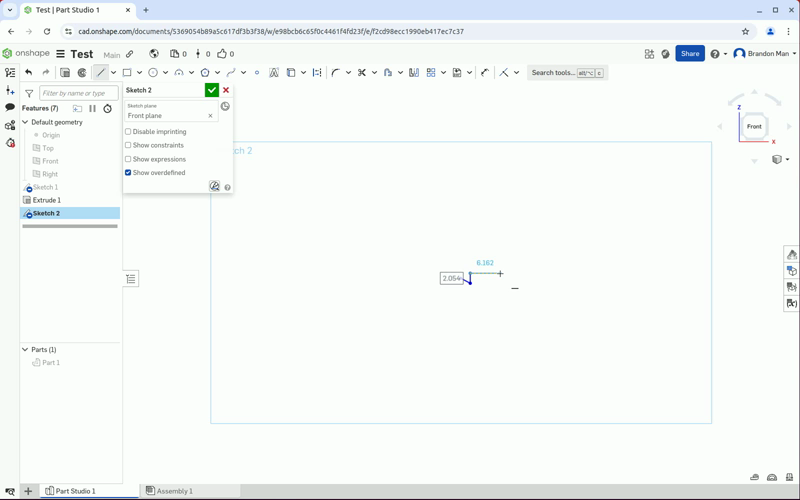
key_down(shift)
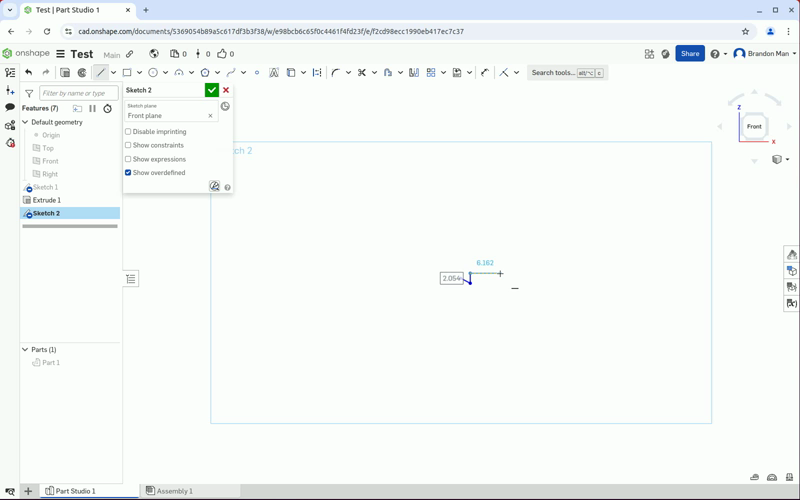
mouse_move(460, 278)
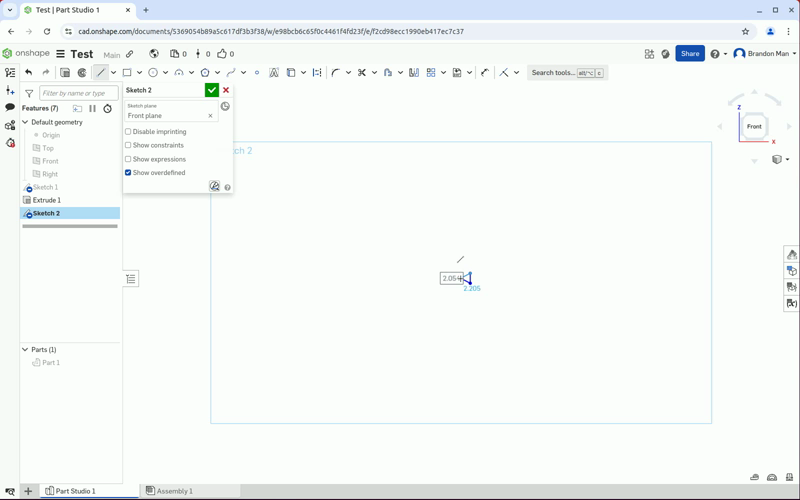
key_up(shift)
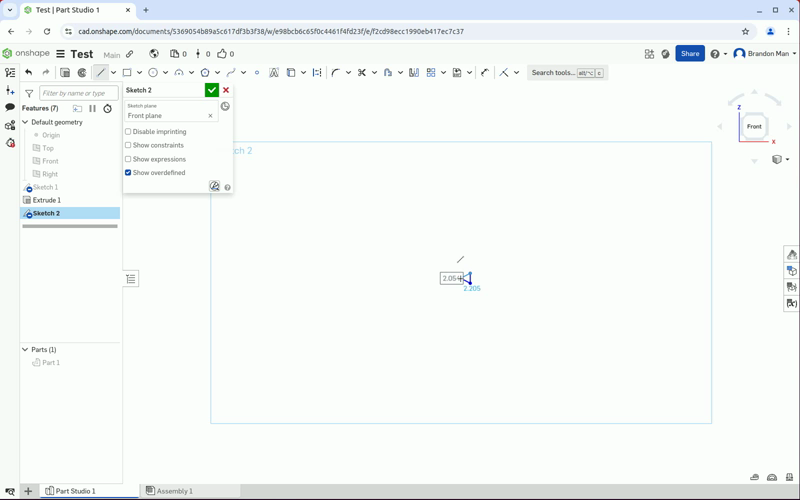
click(460, 278)
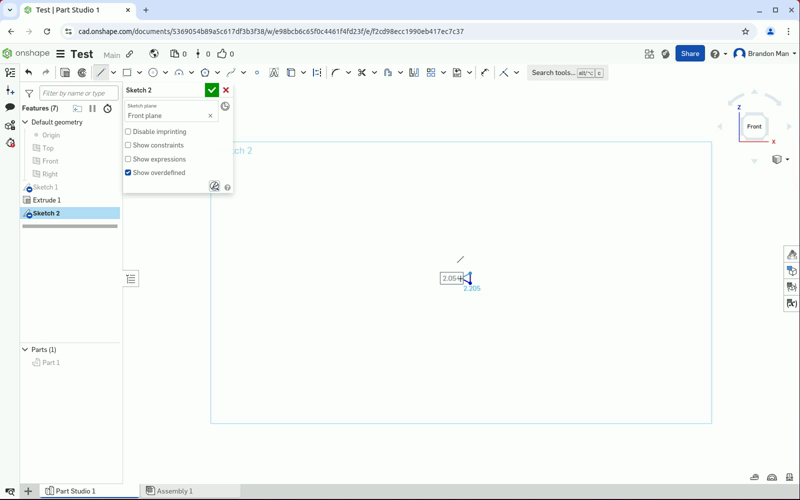
key(esc)
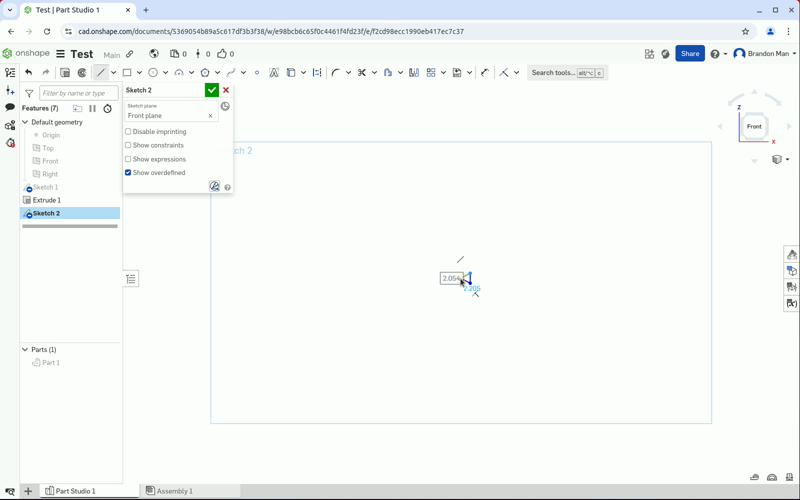
mouse_move(468, 274)
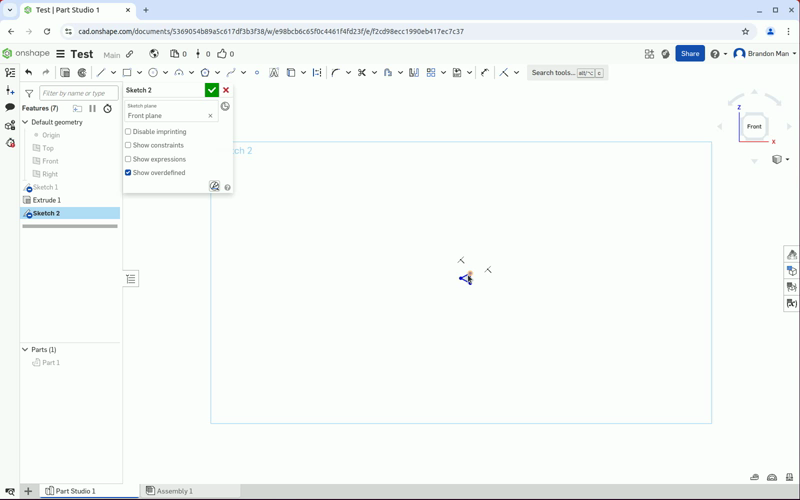
scroll(6)
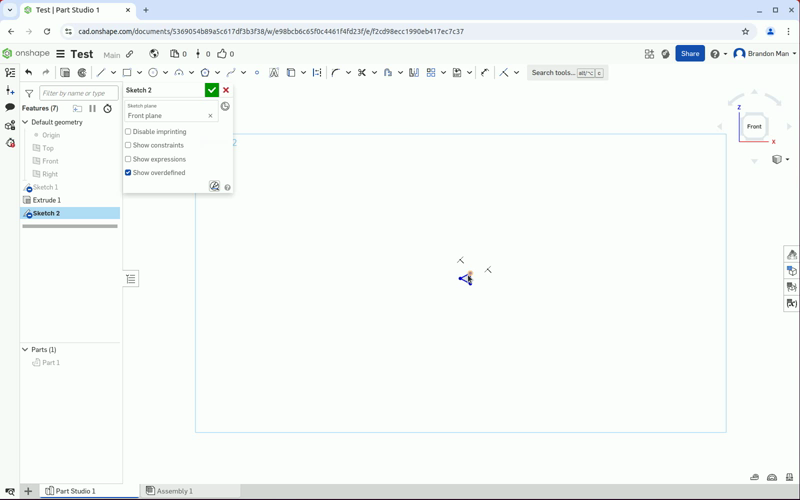
scroll(6)
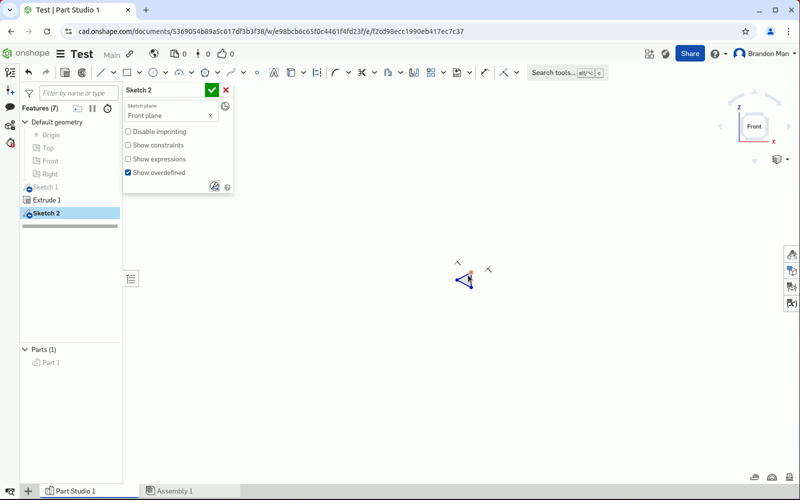
scroll(6)
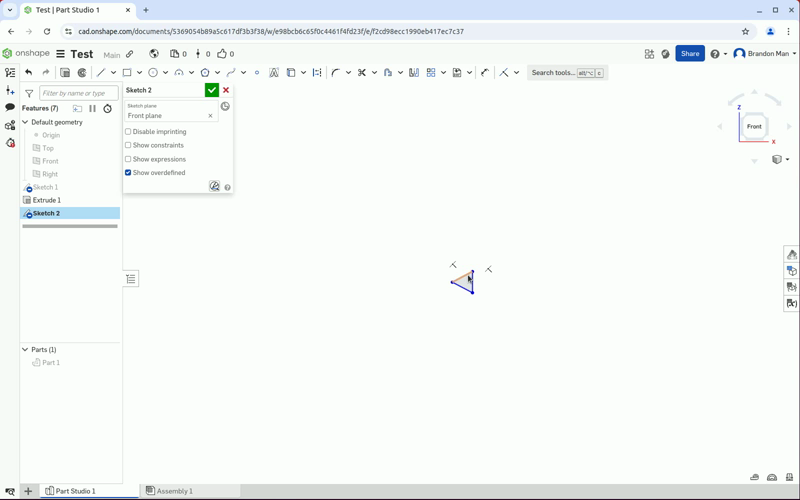
scroll(6)
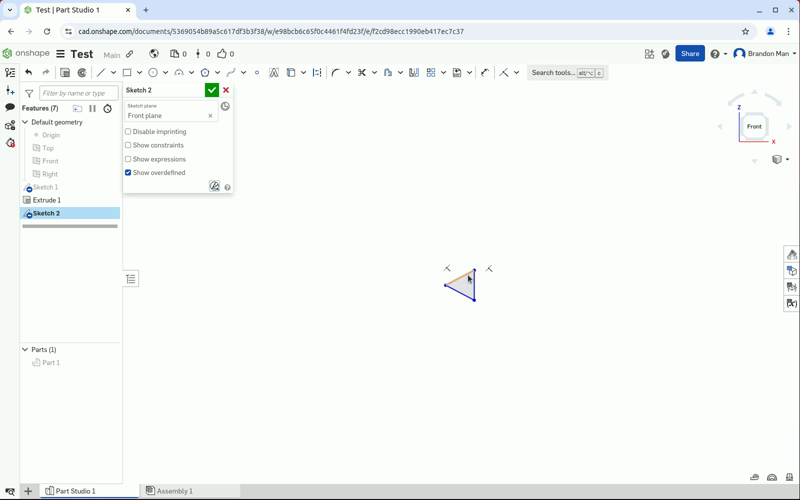
scroll(6)
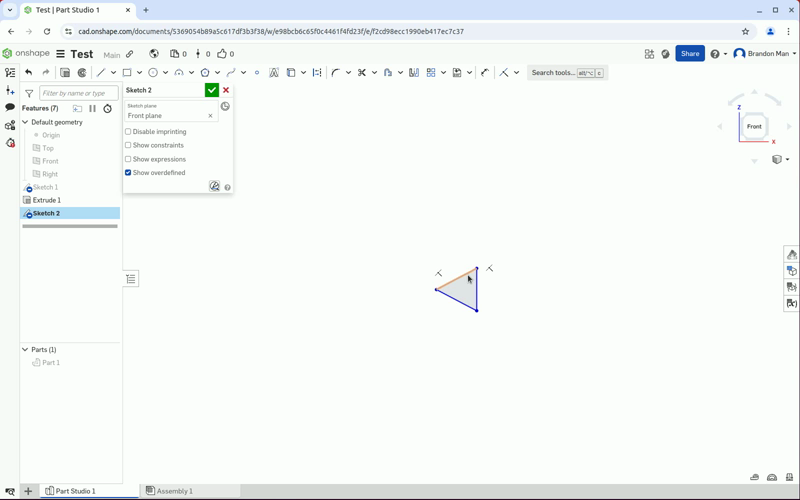
scroll(6)
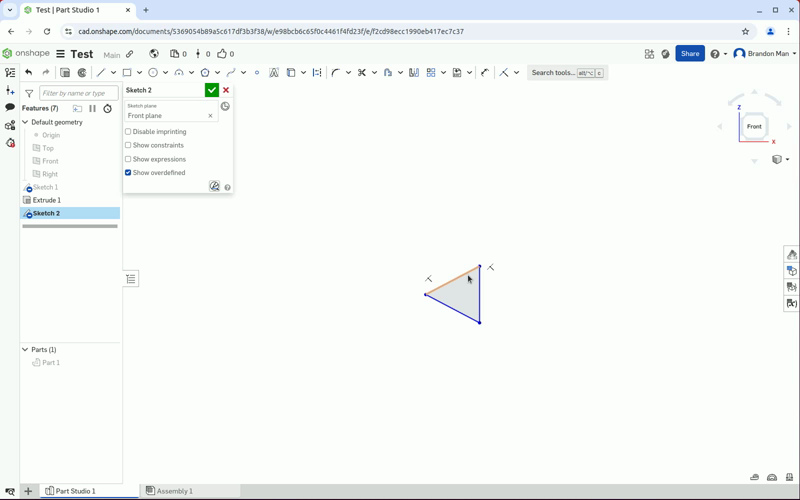
scroll(6)
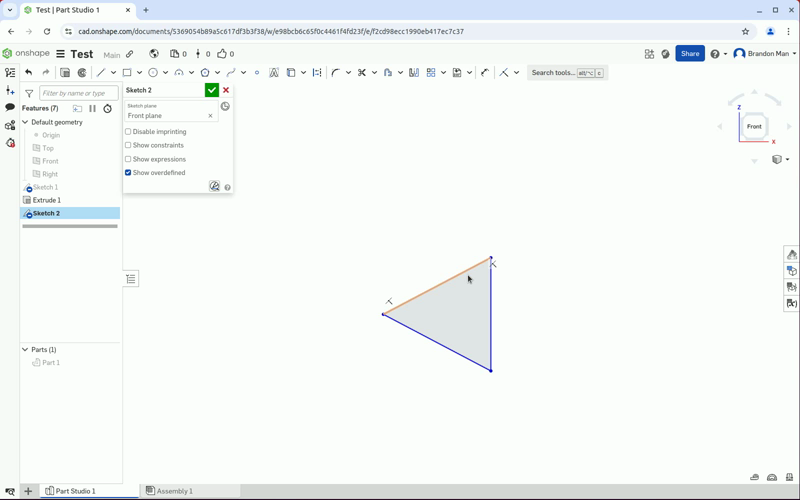
click(468, 274)
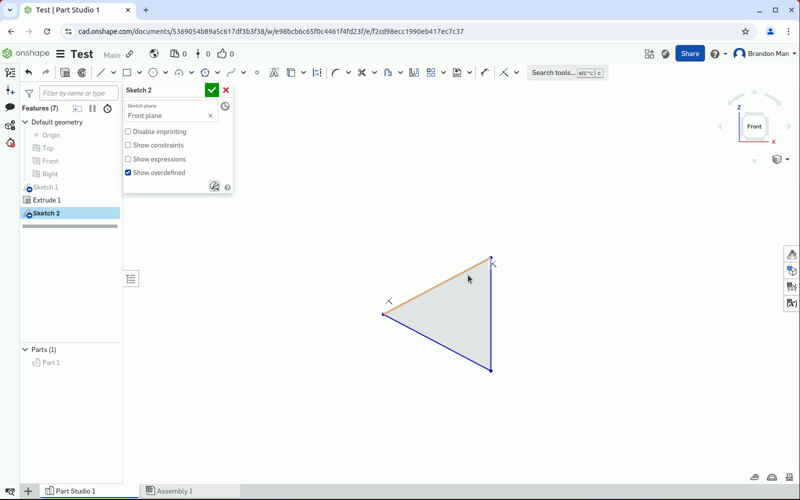
scroll(-6)
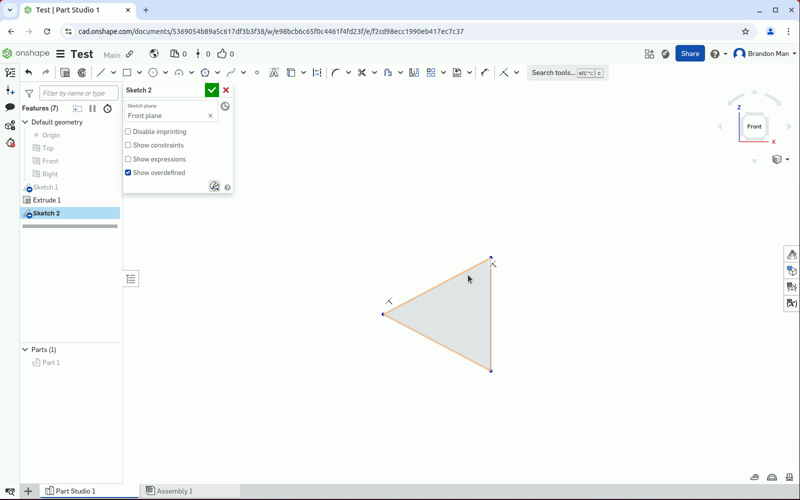
scroll(-6)
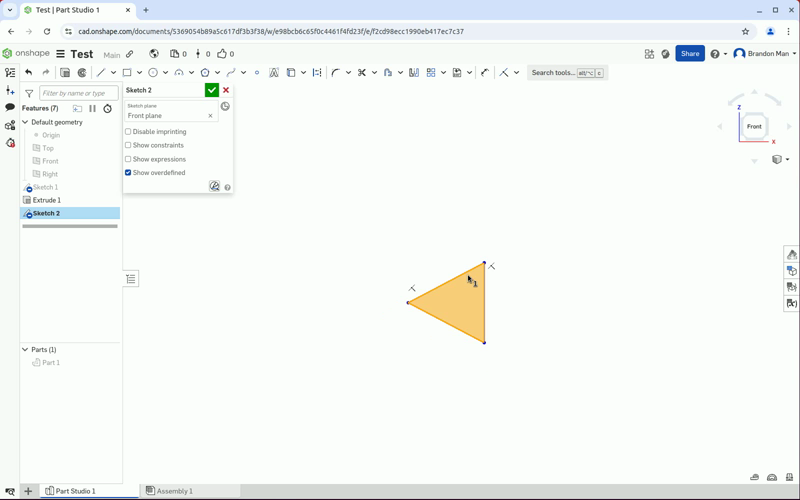
scroll(-6)
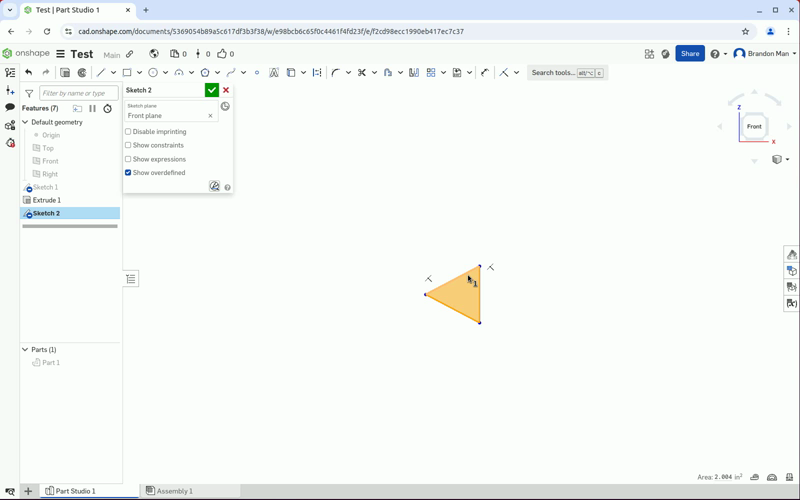
scroll(-6)
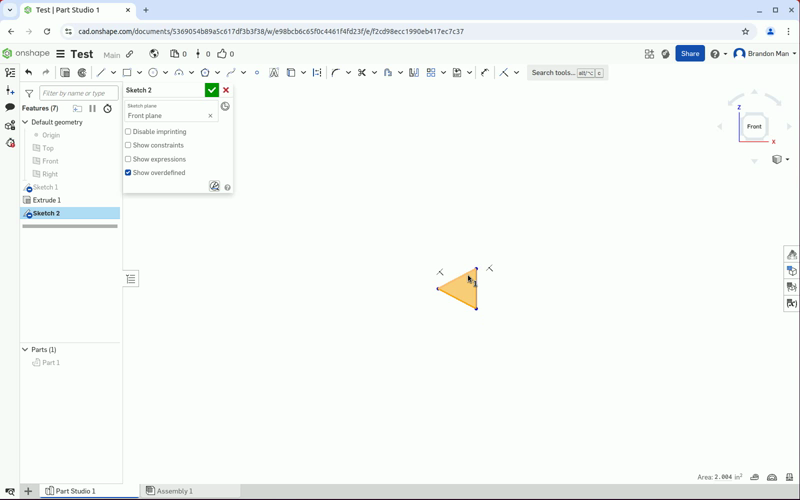
scroll(-6)
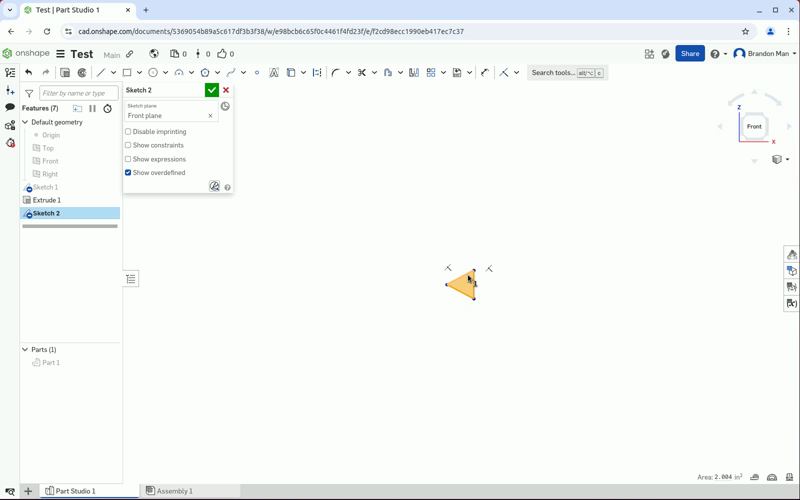
scroll(-6)
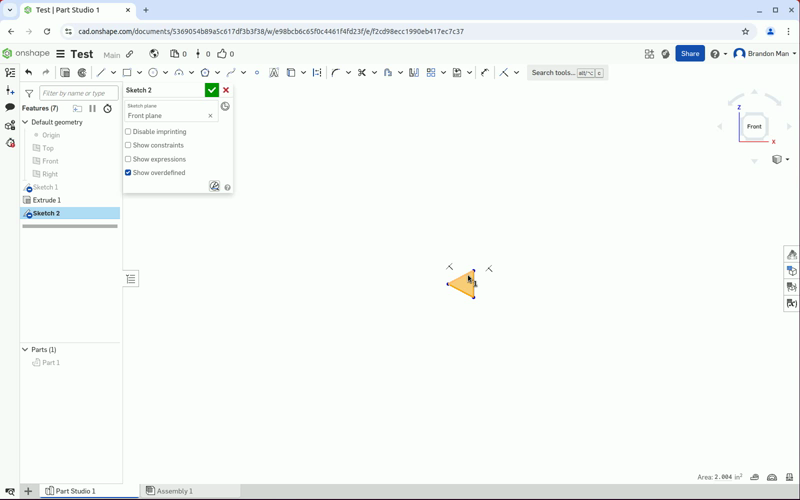
scroll(-6)
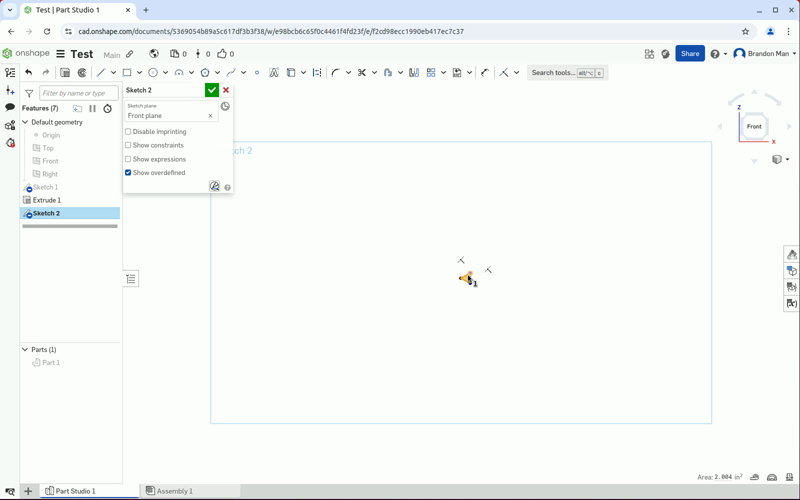
mouse_move(73, 352)
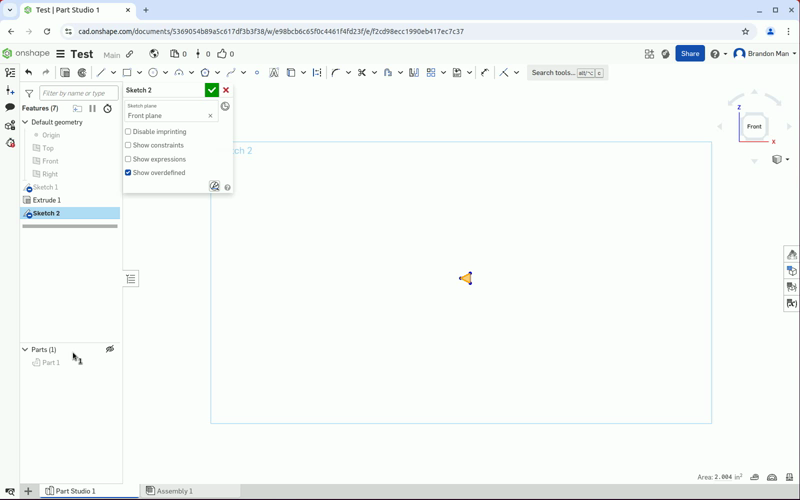
key(shift+y)
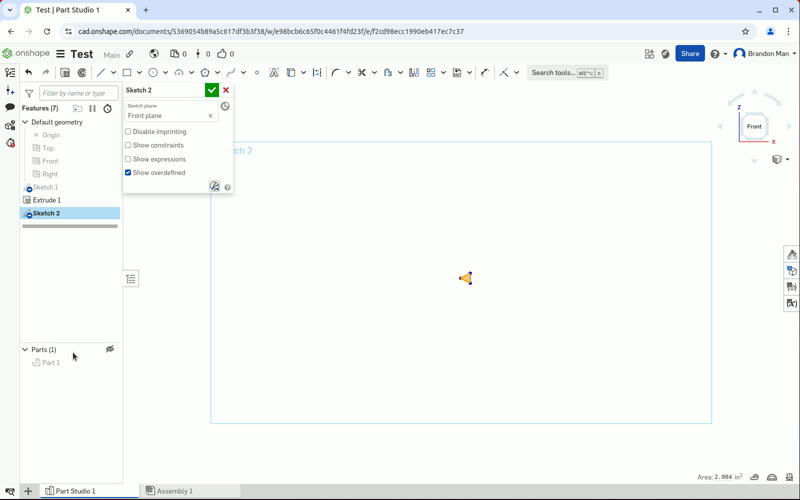
key(shift+e)
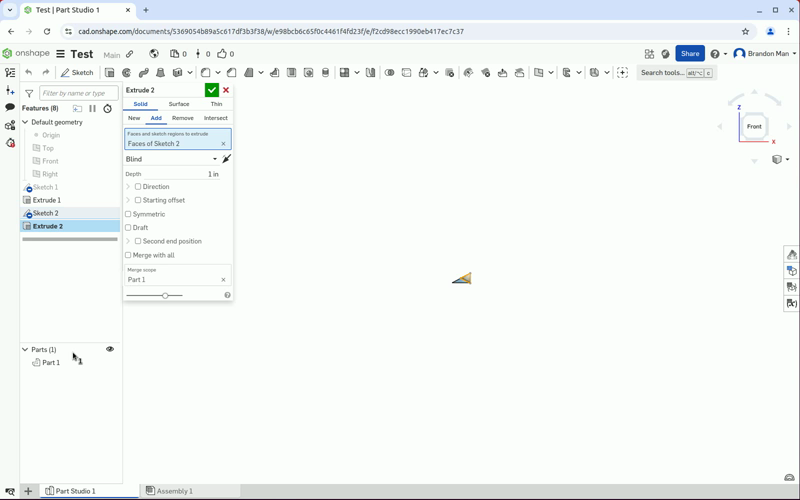
mouse_move(143, 106)
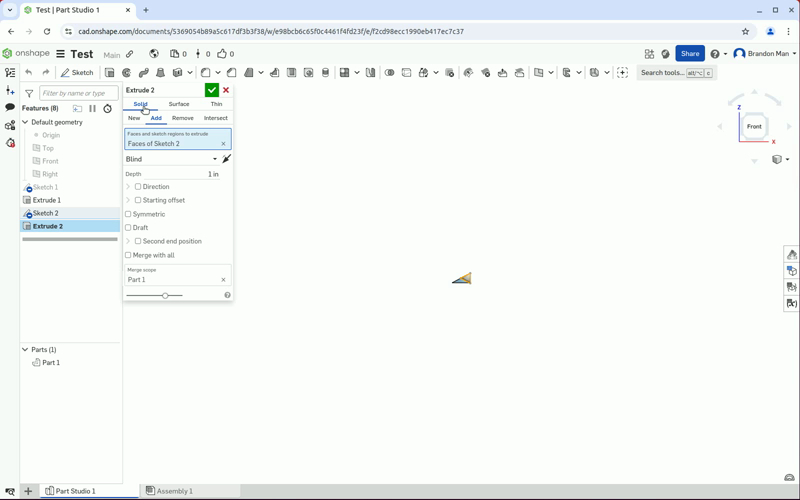
click(143, 106)
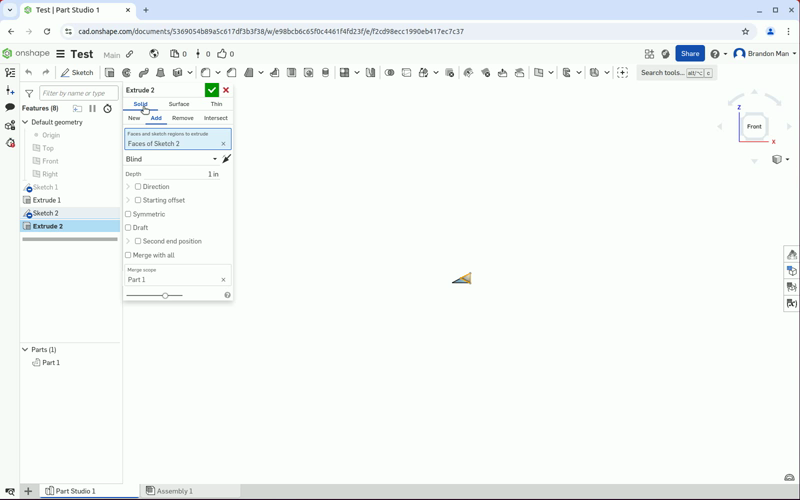
mouse_move(137, 120)
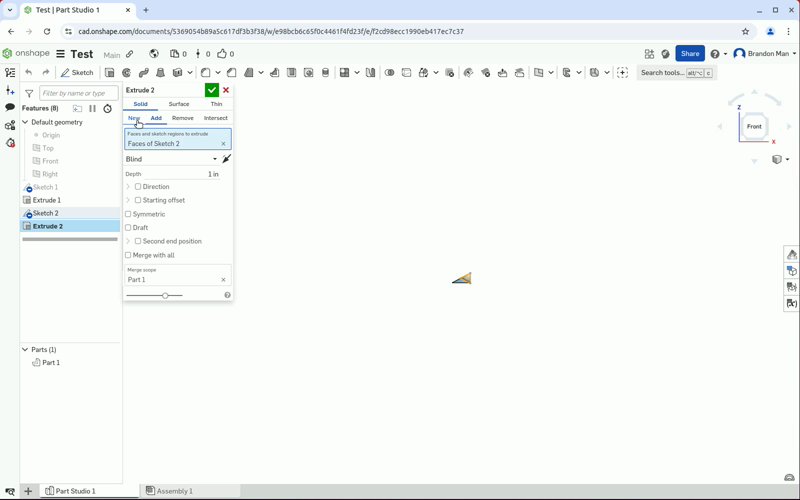
click(137, 120)
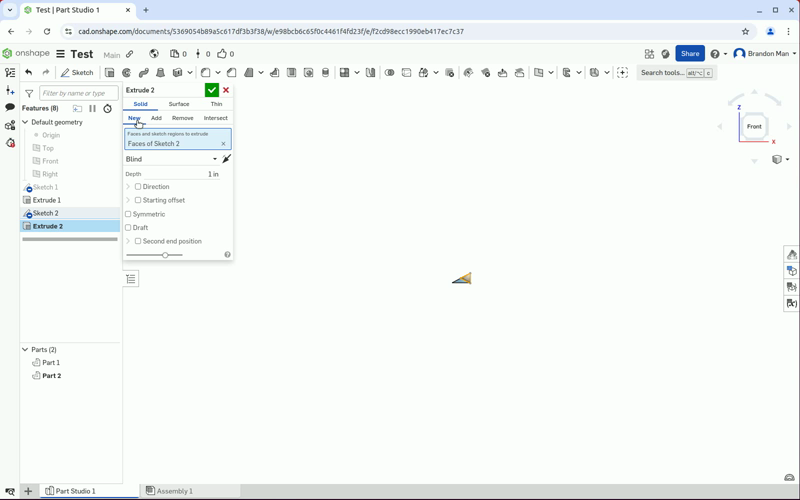
key(tab, 4)
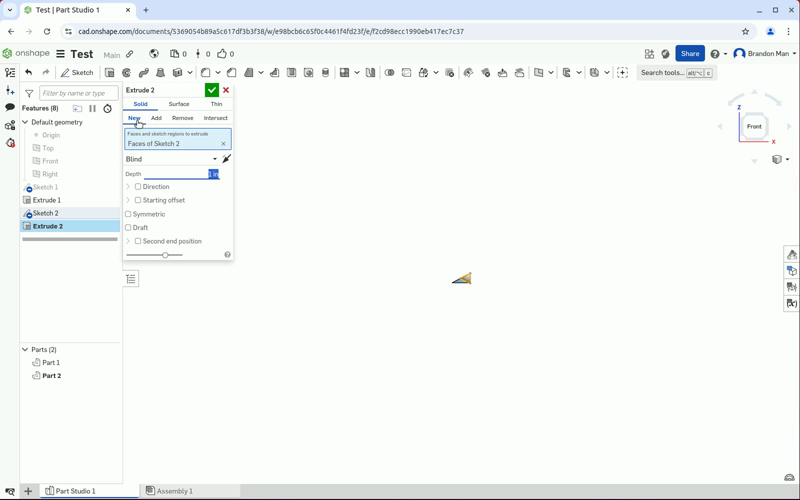
text(1.444)
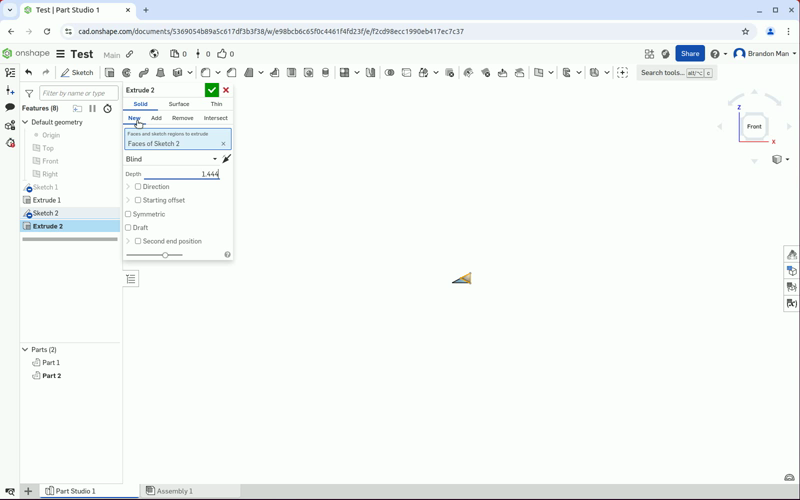
key(enter)
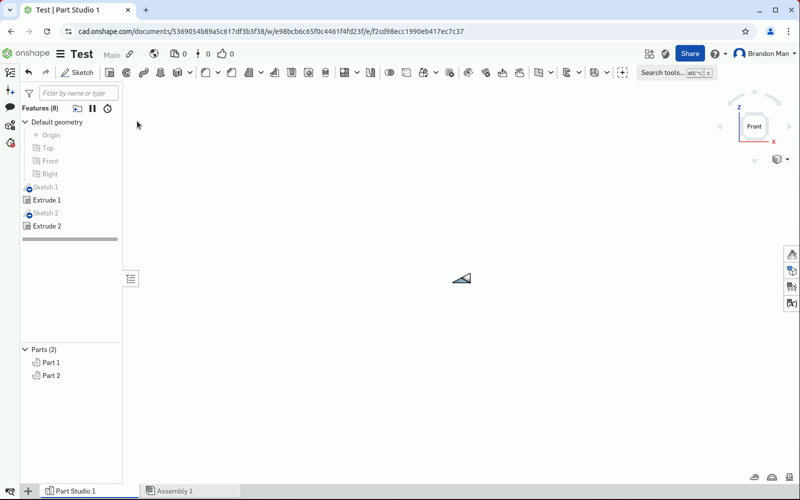
key(shift+h)
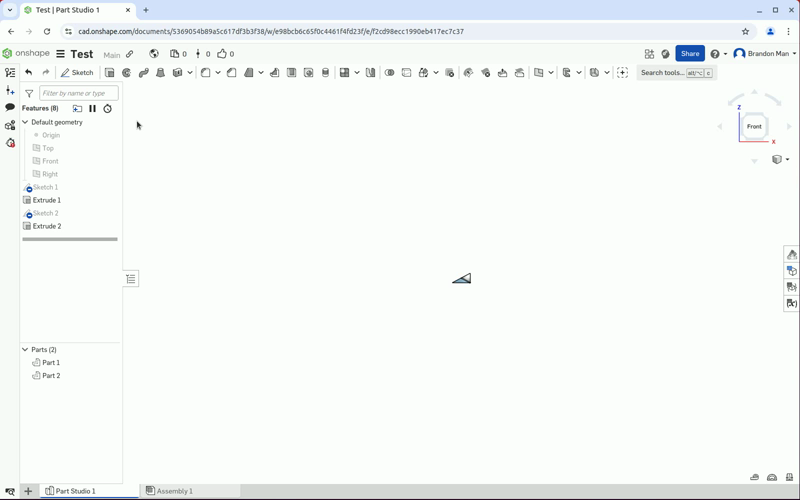
key(shift+h)
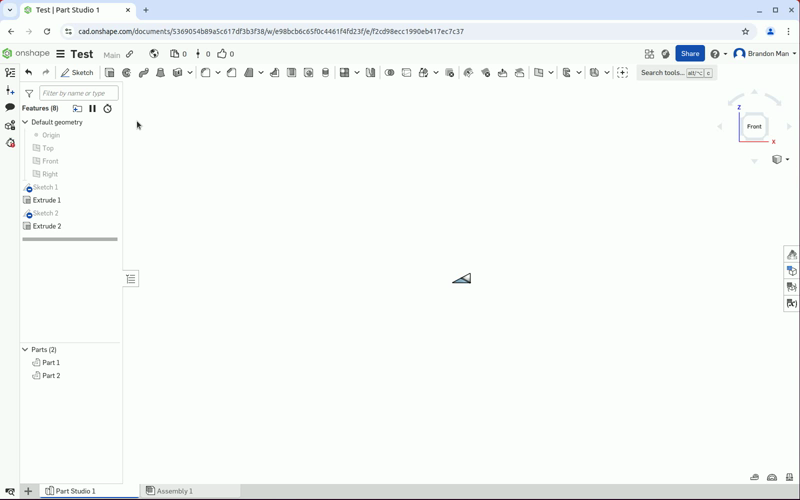
mouse_move(73, 189)
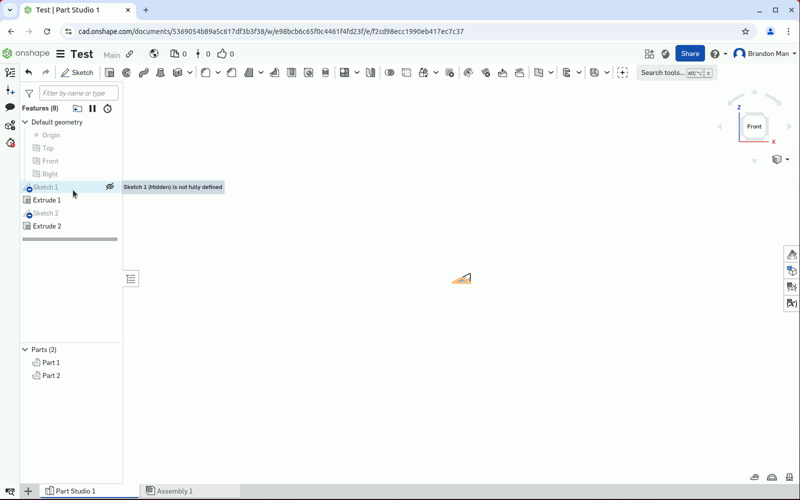
click(73, 189)
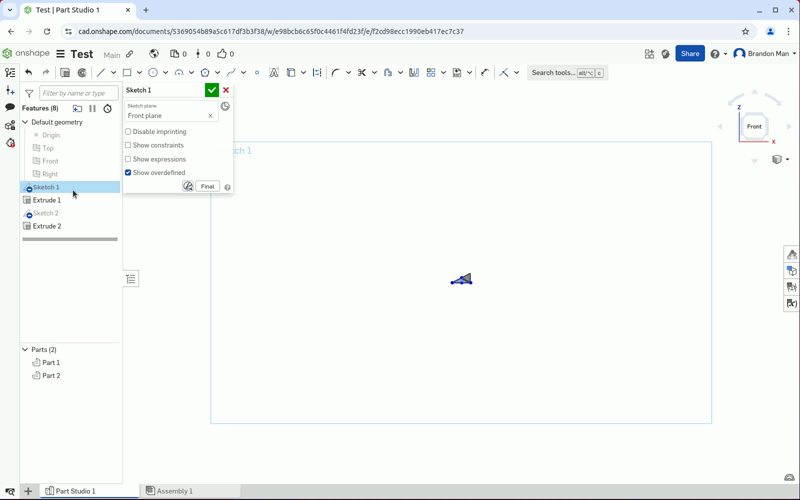
mouse_move(229, 92)
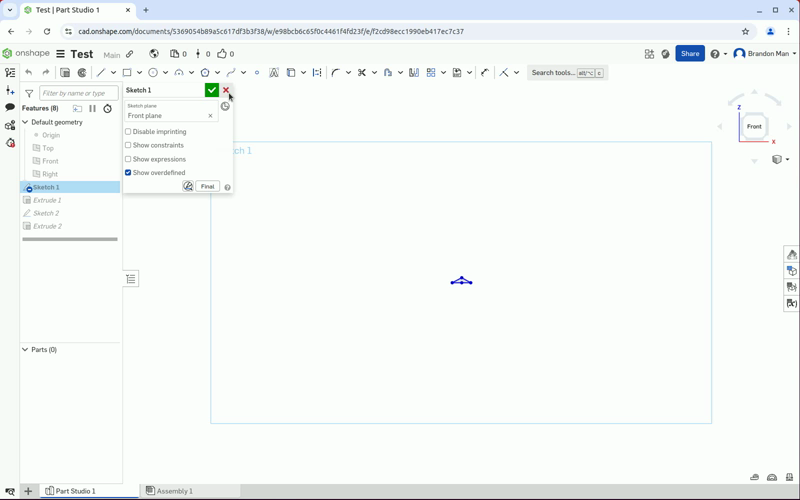
click(229, 92)
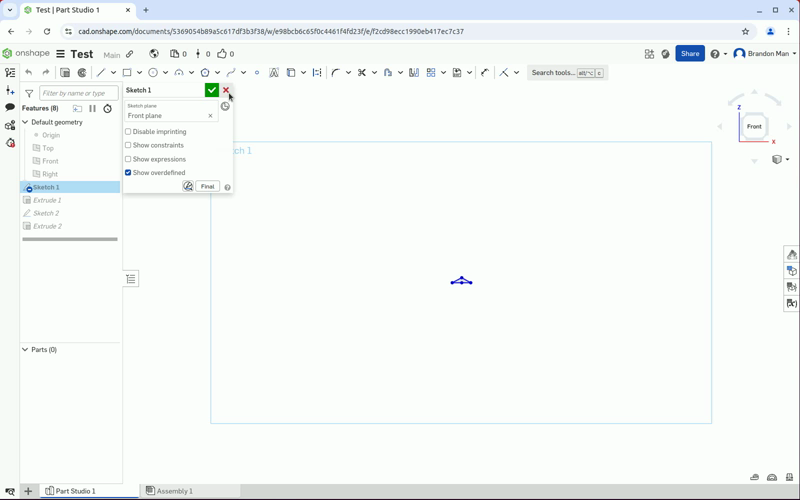
key(shift+s)
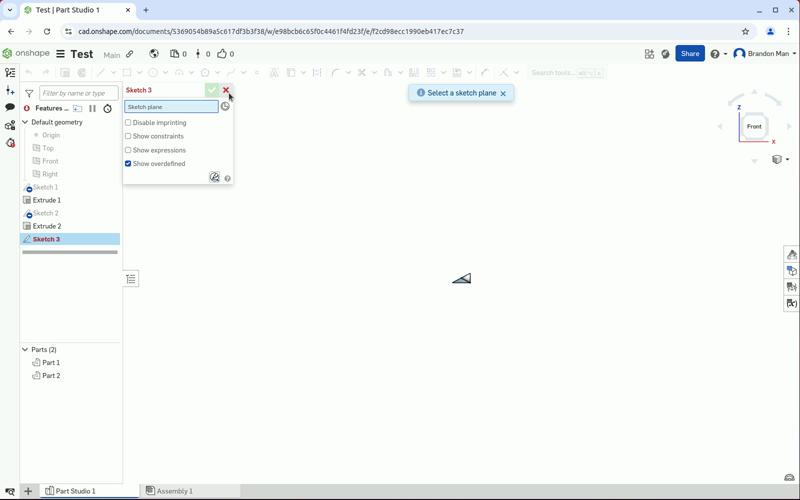
mouse_move(73, 163)
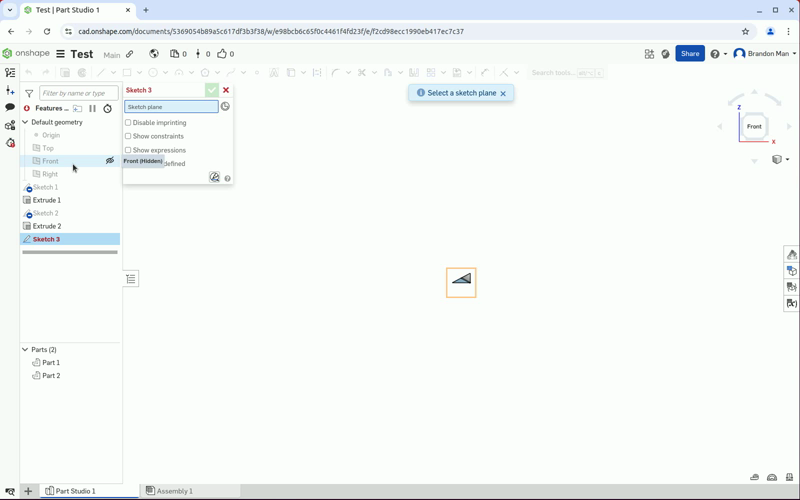
click(73, 163)
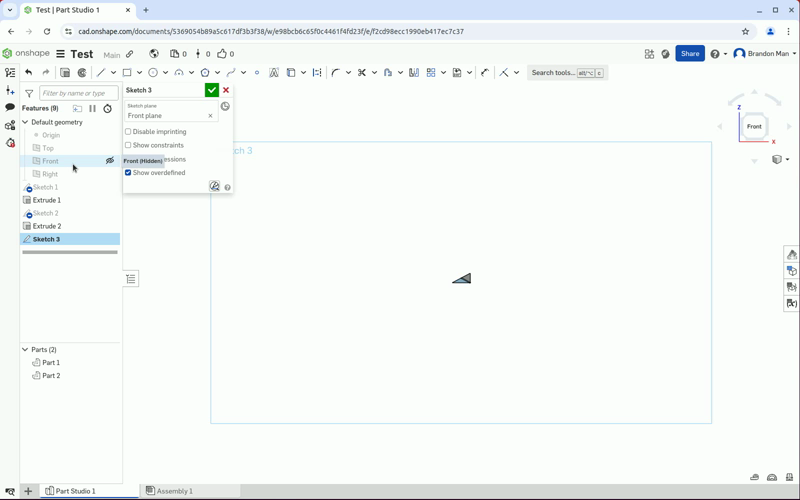
mouse_move(73, 352)
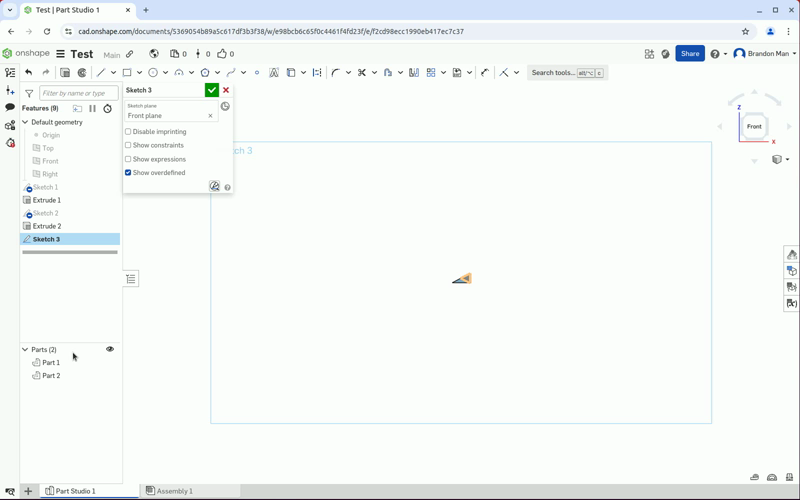
key(y)
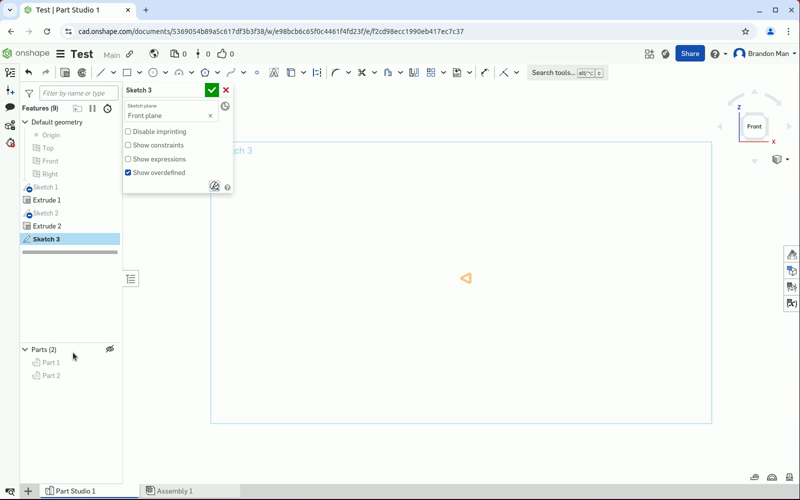
key(l)
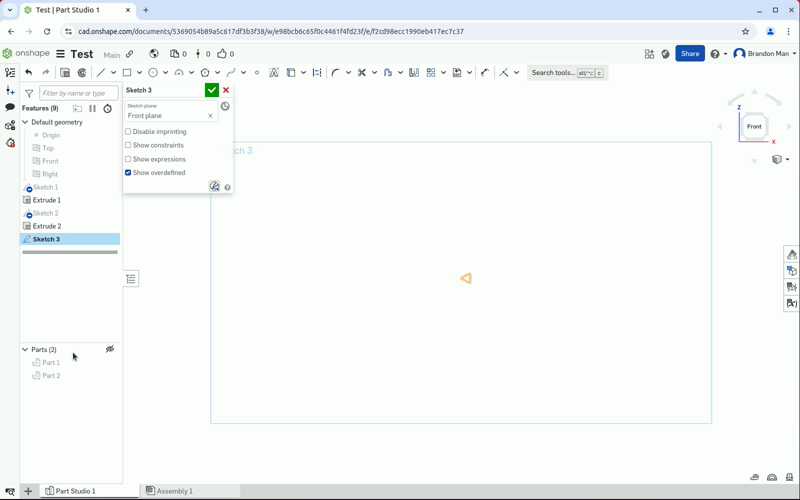
key_down(shift)
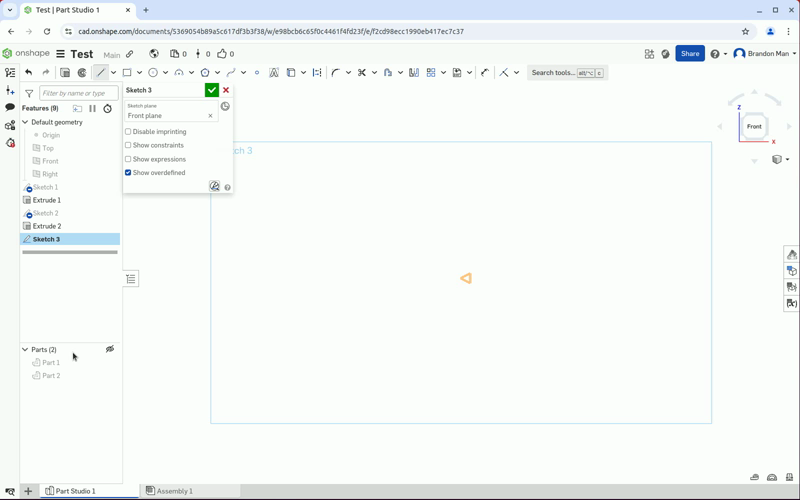
mouse_move(452, 273)
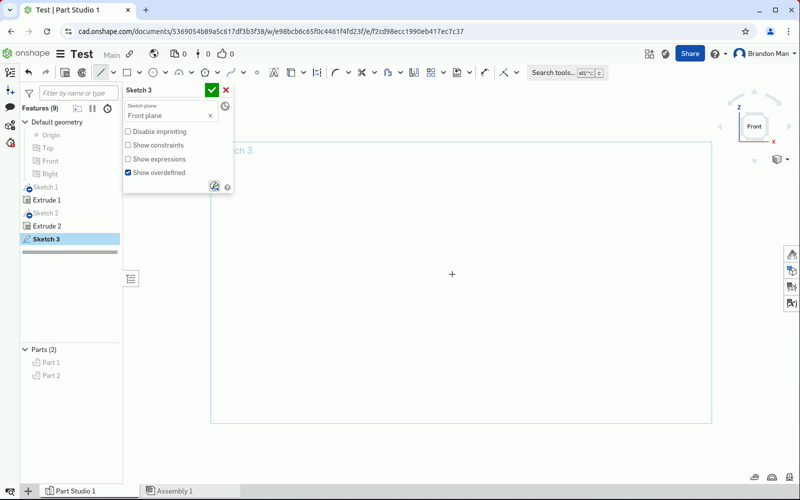
click(452, 273)
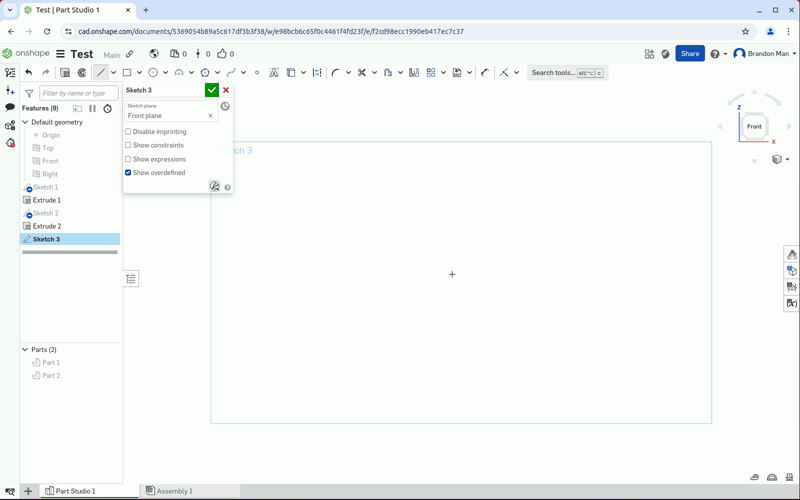
key_up(shift)
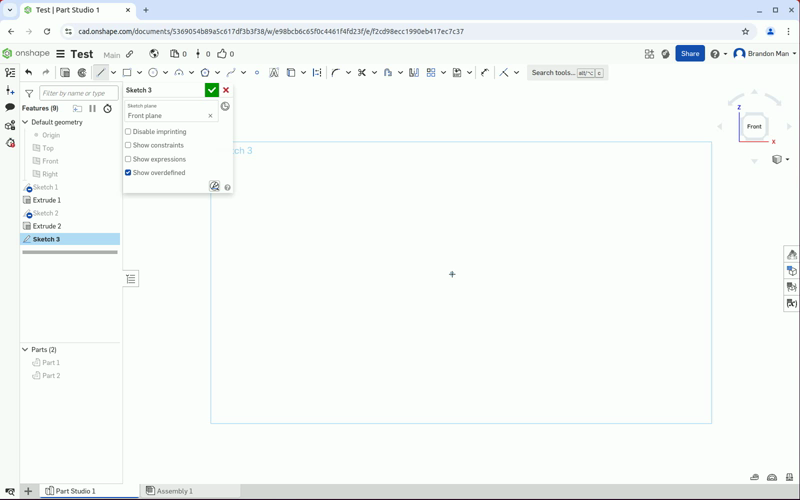
key_down(shift)
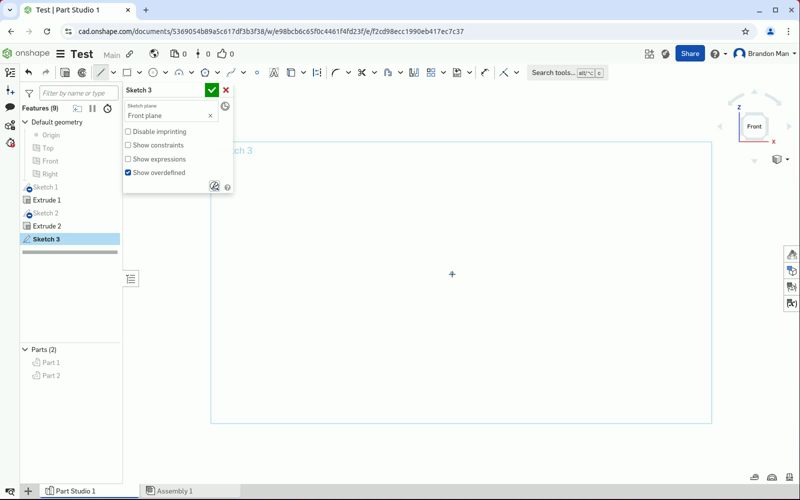
mouse_move(482, 273)
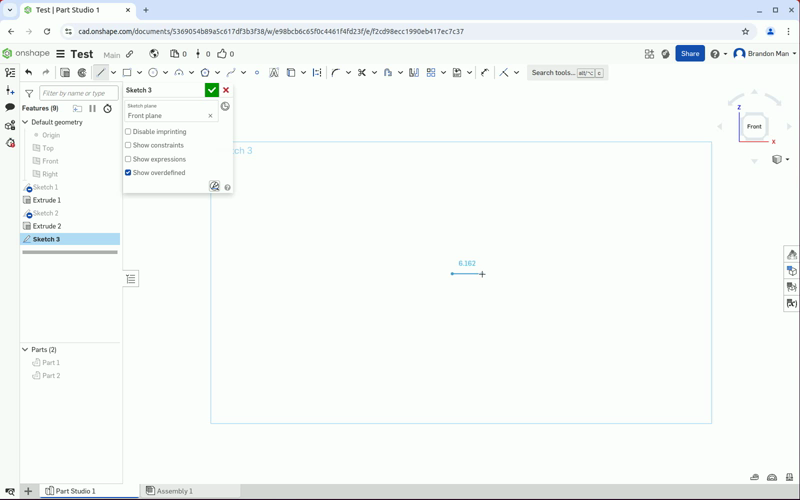
mouse_move(461, 278)
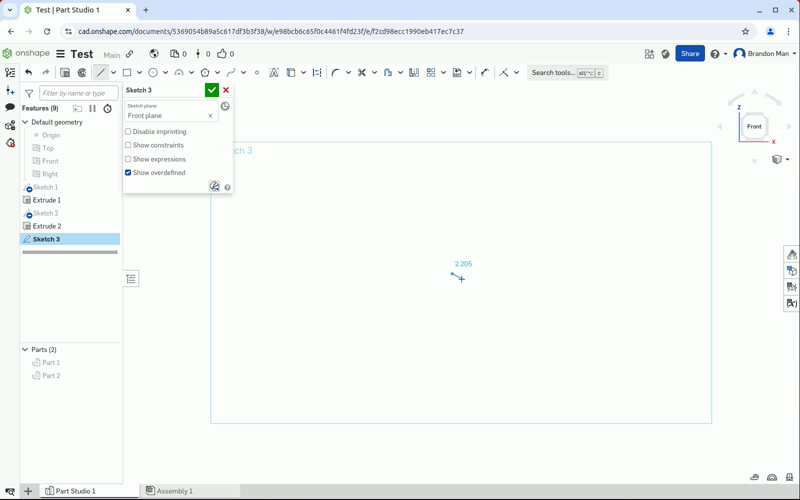
click(461, 278)
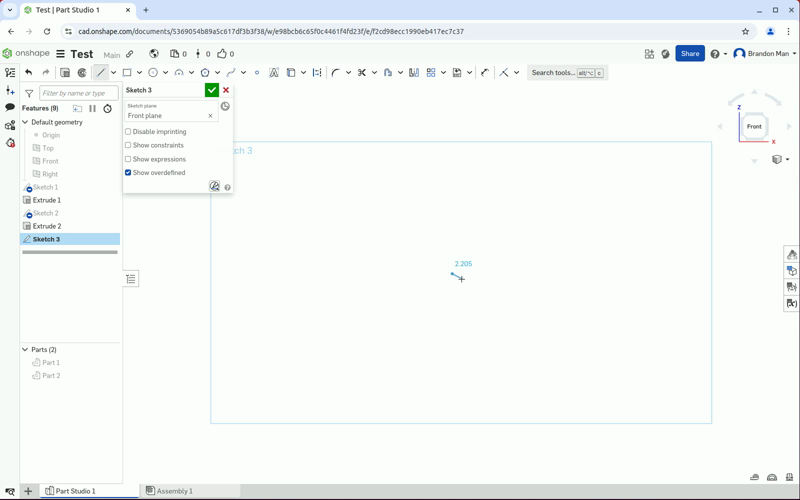
key_up(shift)
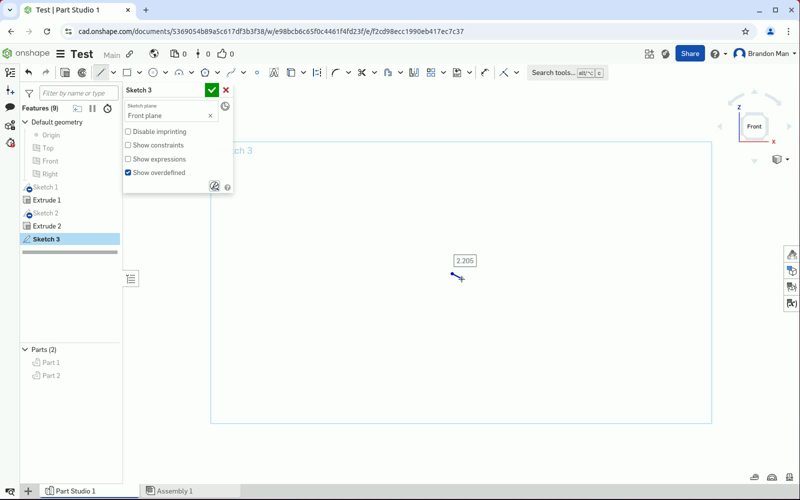
key_down(shift)
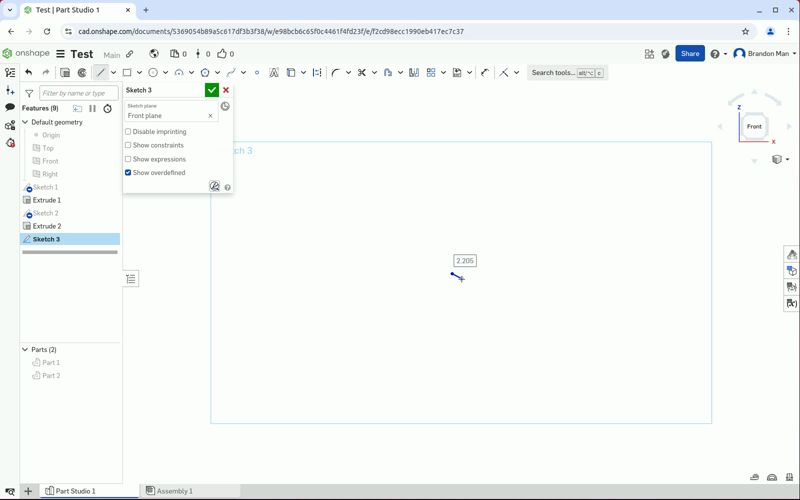
mouse_move(492, 278)
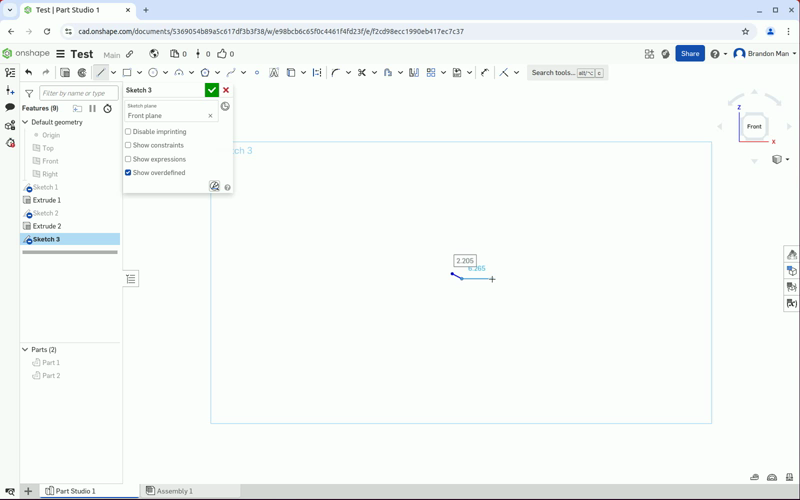
mouse_move(470, 273)
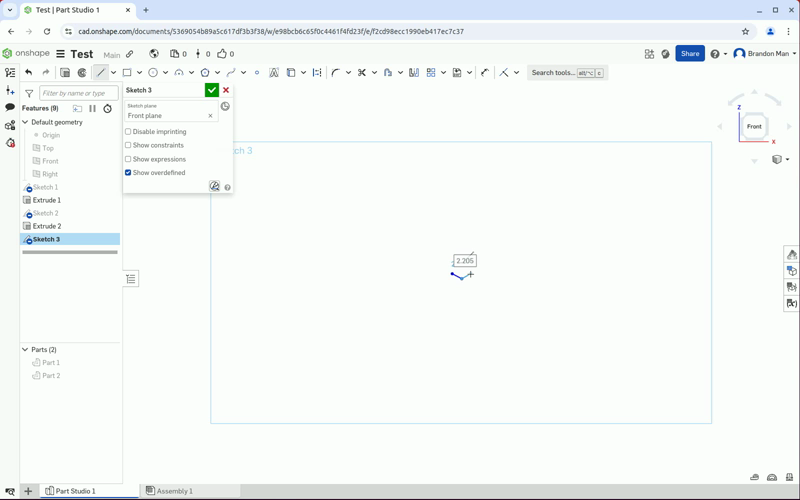
click(470, 273)
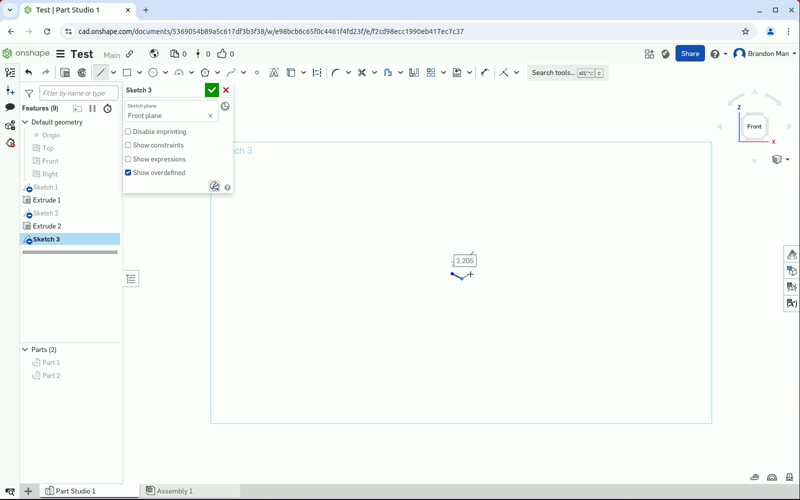
key_up(shift)
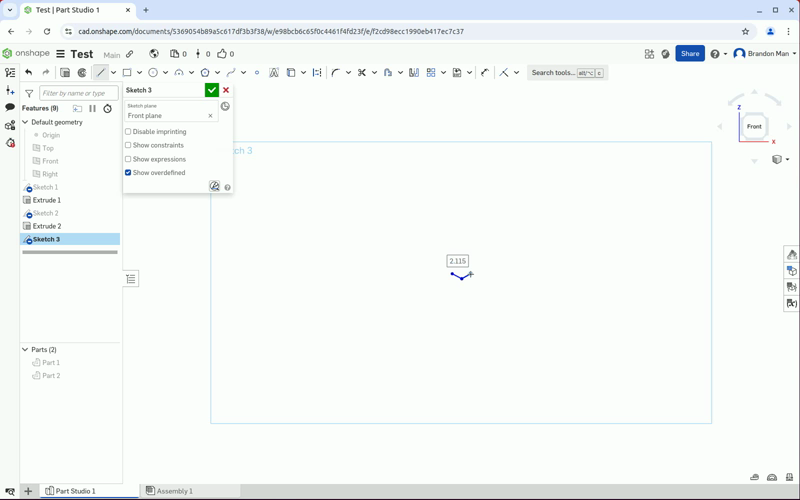
key_down(shift)
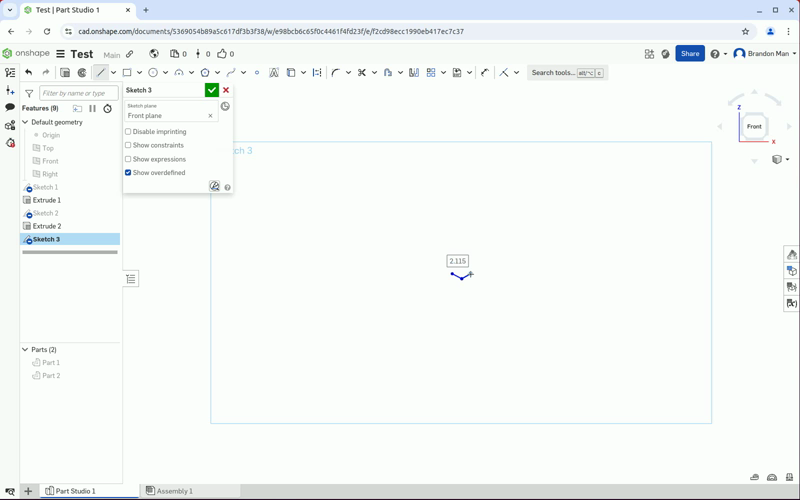
mouse_move(501, 273)
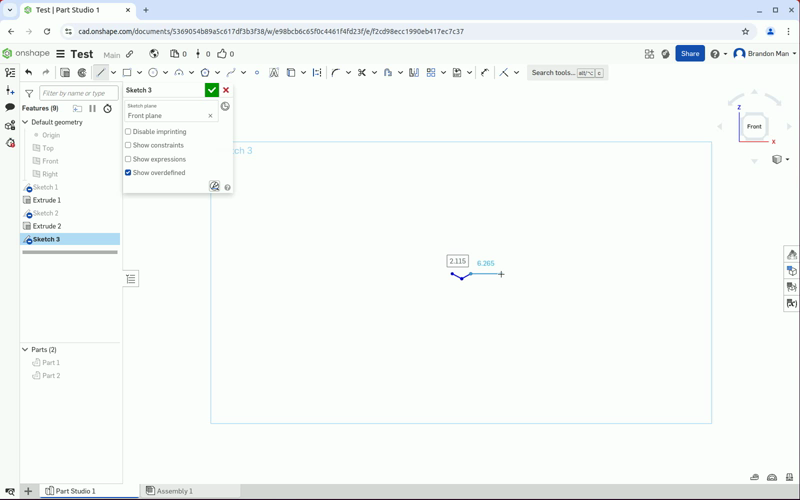
mouse_move(461, 273)
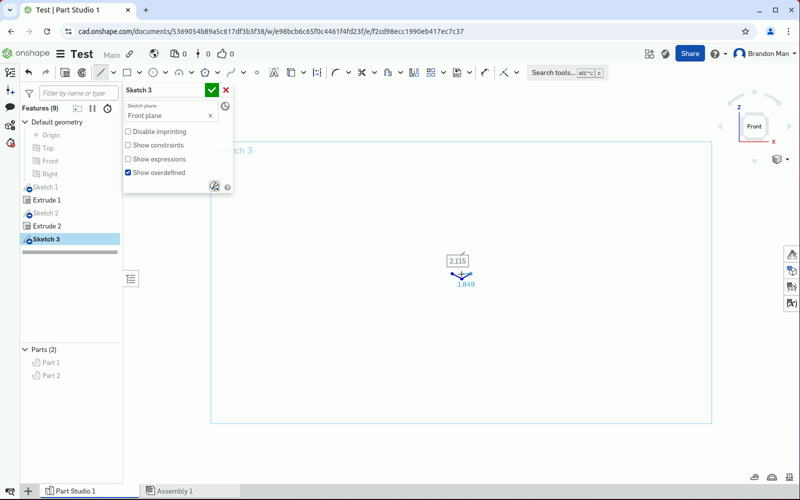
click(461, 273)
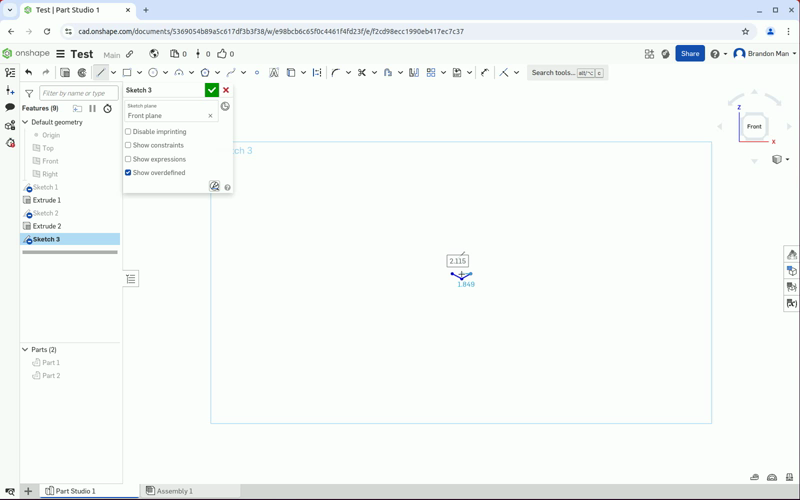
key_up(shift)
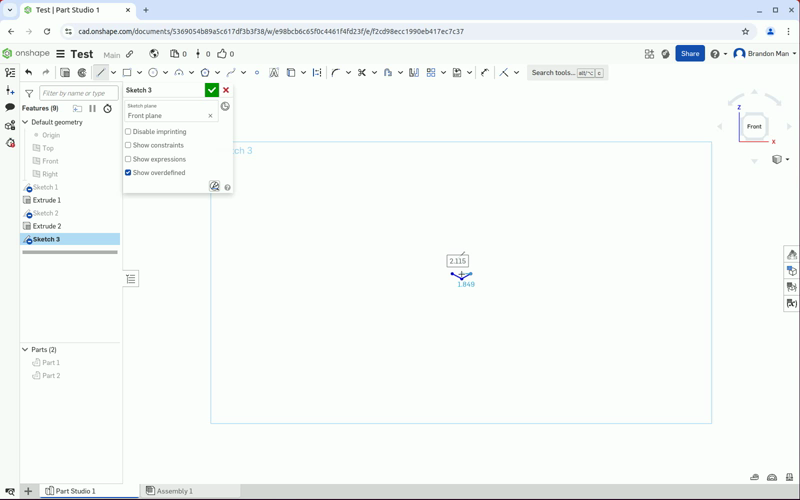
mouse_move(491, 273)
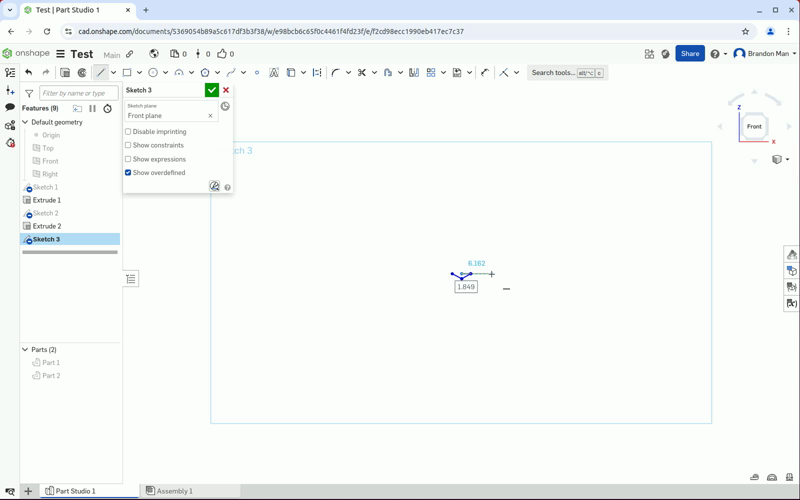
key_down(shift)
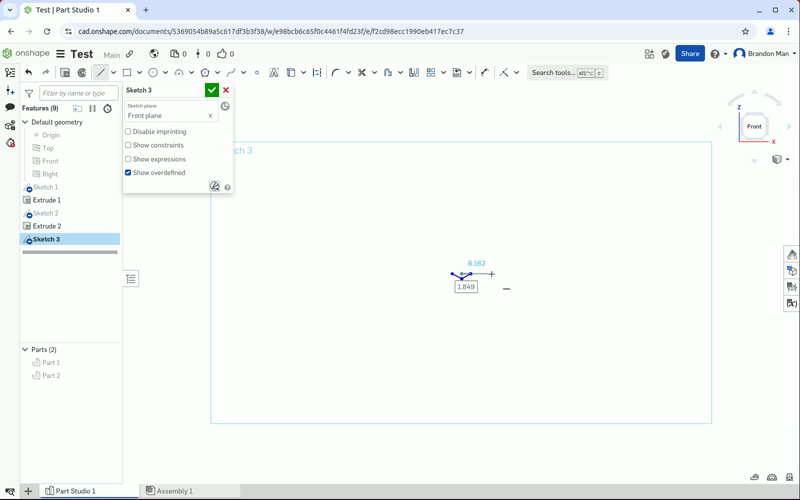
mouse_move(452, 273)
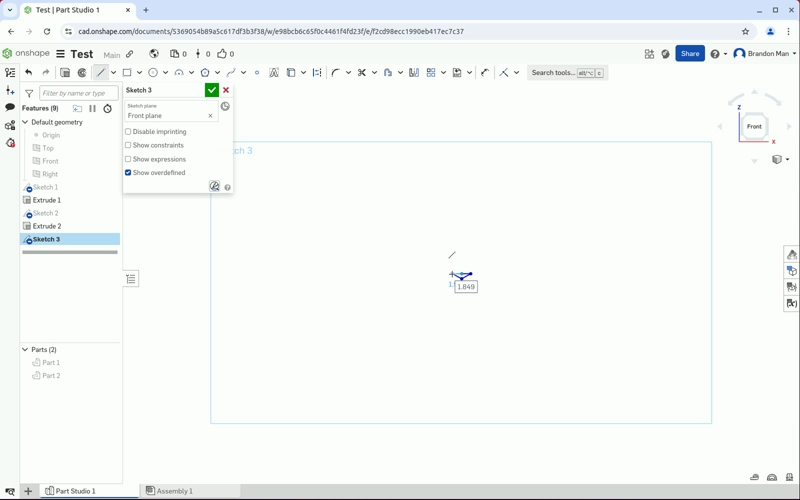
key_up(shift)
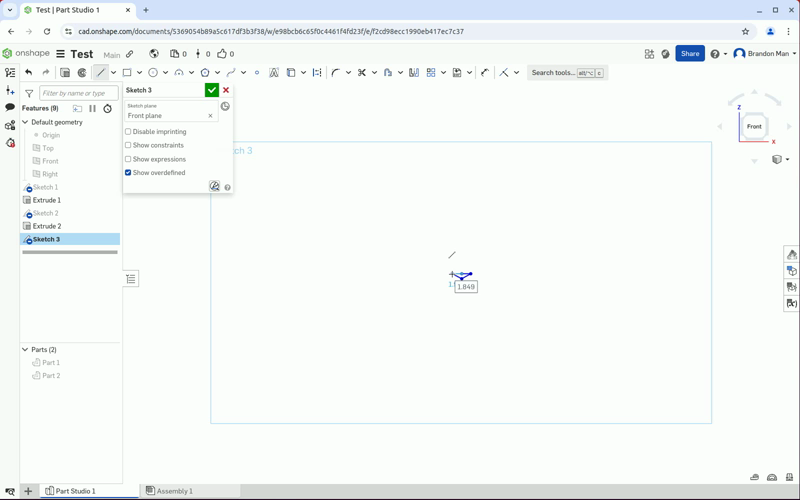
click(452, 273)
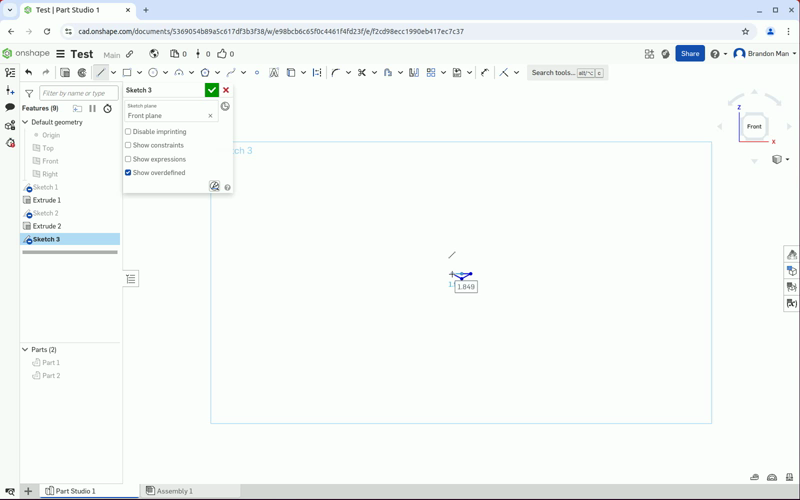
key(esc)
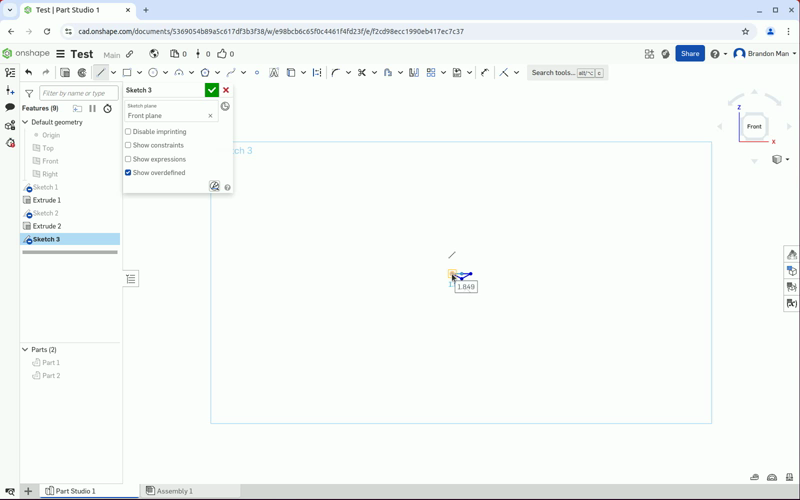
mouse_move(462, 277)
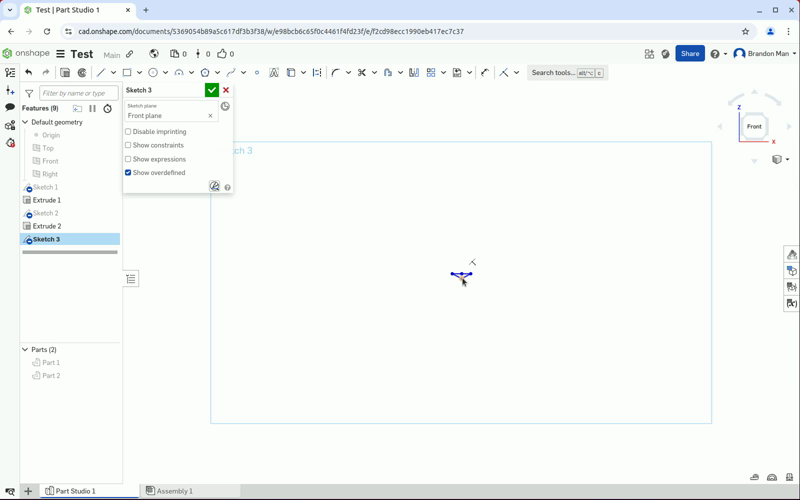
scroll(6)
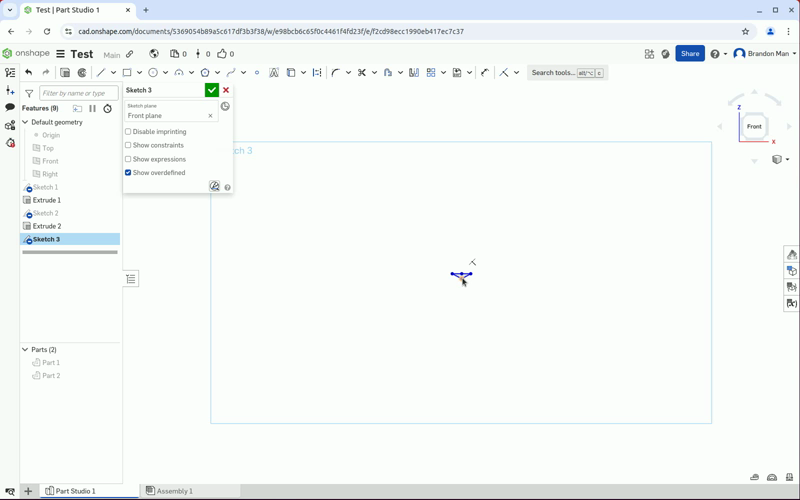
scroll(6)
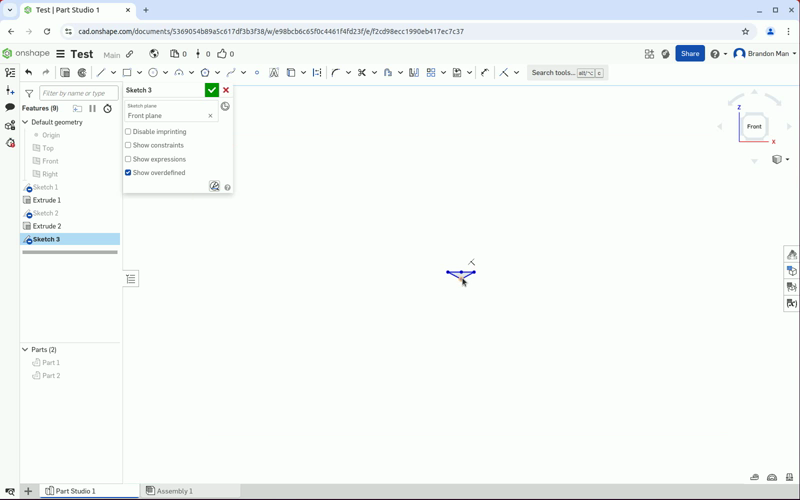
scroll(6)
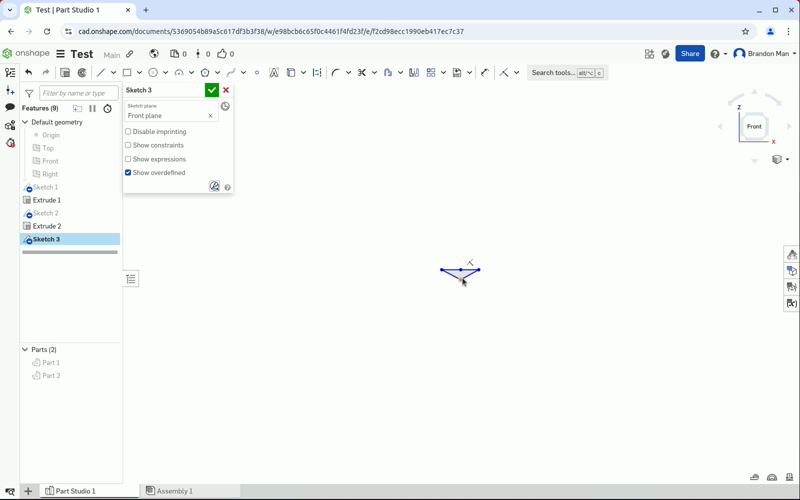
scroll(6)
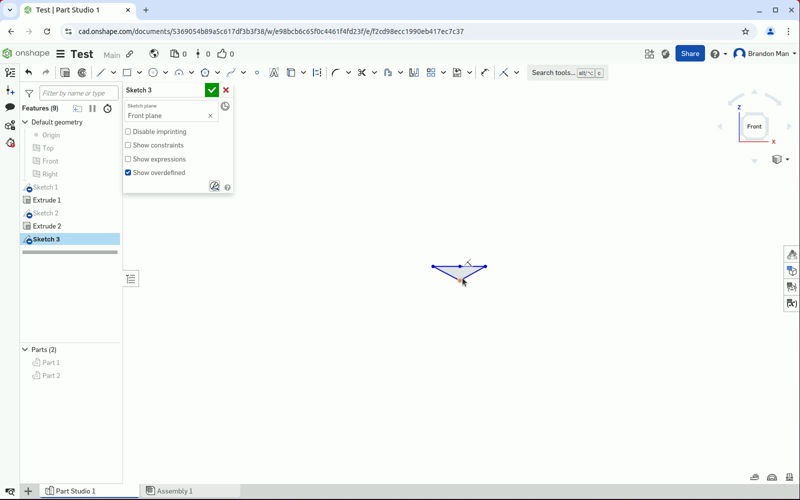
scroll(6)
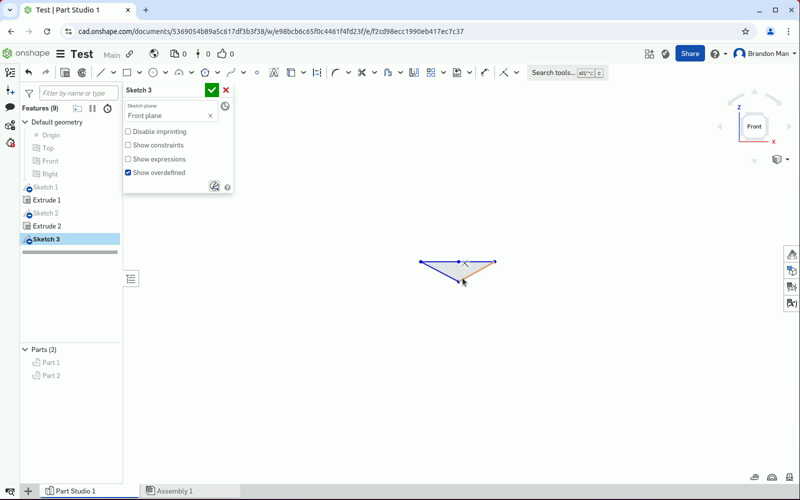
scroll(6)
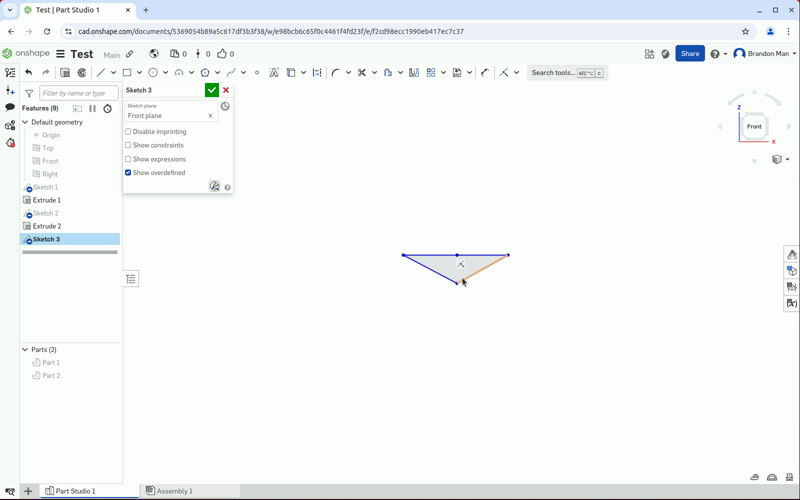
scroll(6)
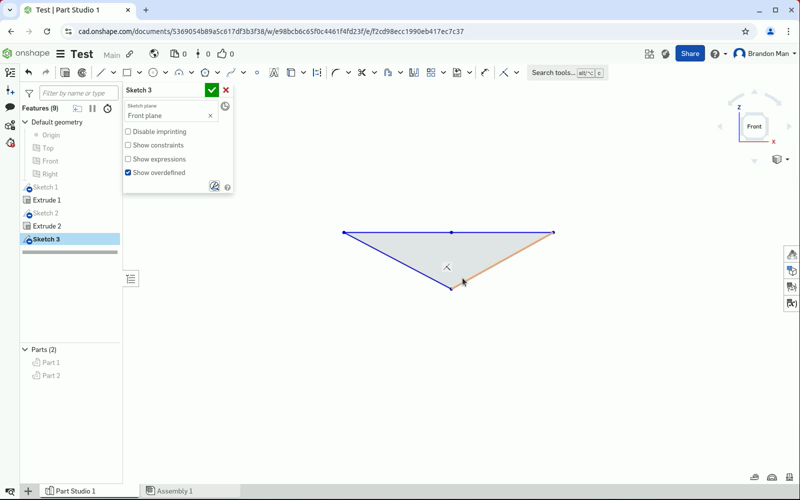
click(462, 277)
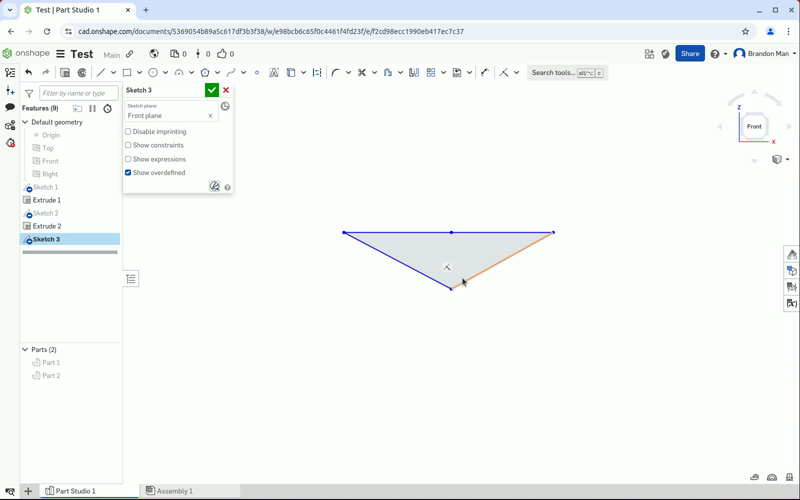
scroll(-6)
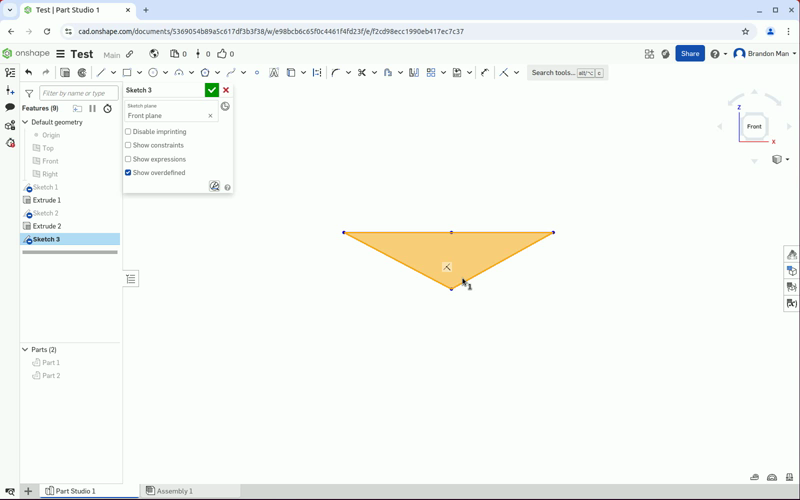
scroll(-6)
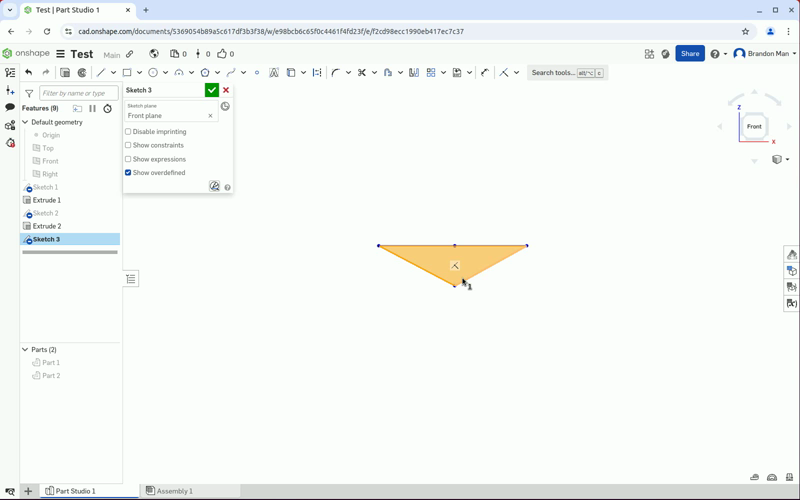
scroll(-6)
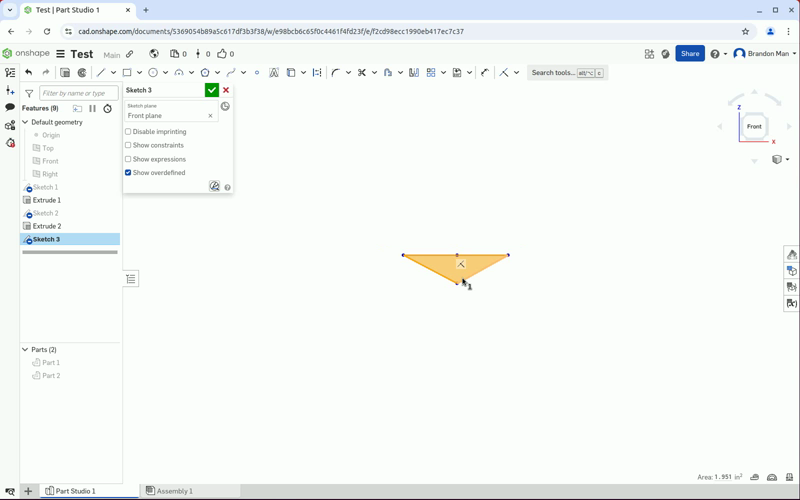
scroll(-6)
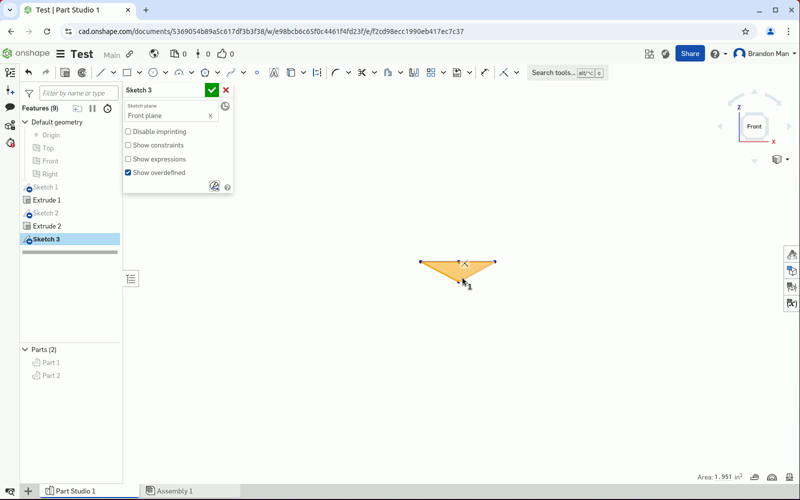
scroll(-6)
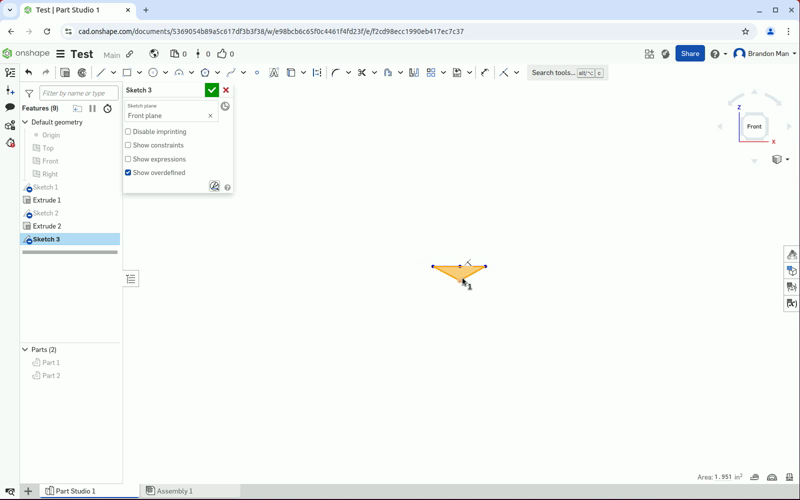
scroll(-6)
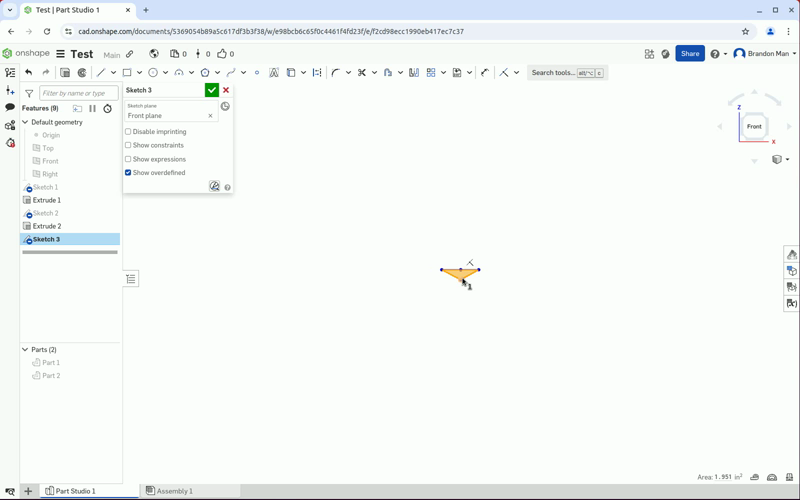
scroll(-6)
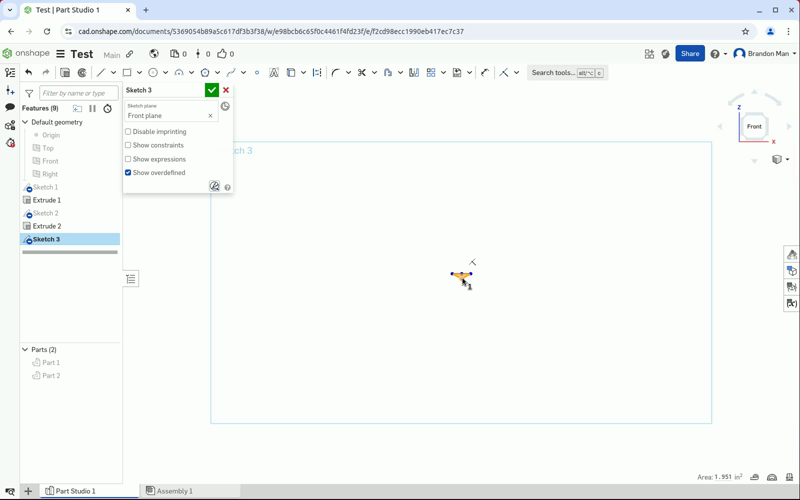
mouse_move(73, 352)
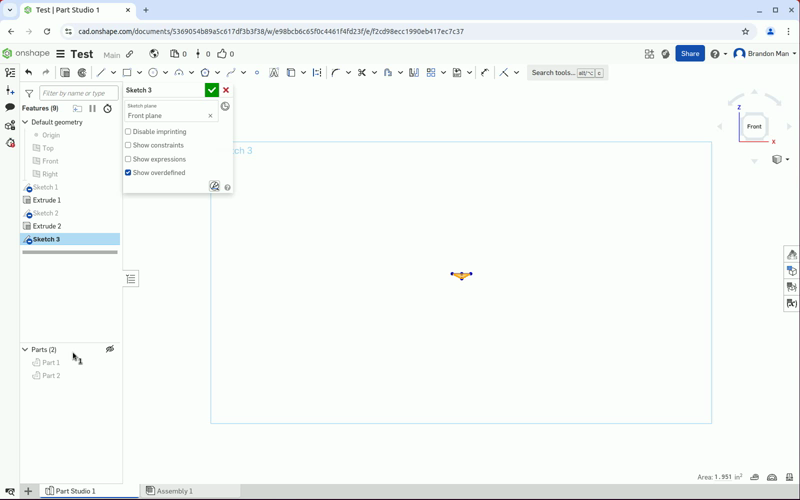
key(shift+y)
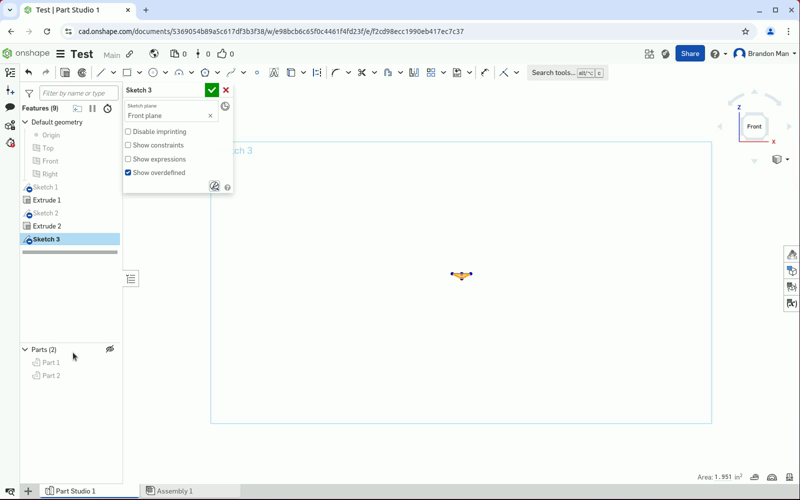
key(shift+e)
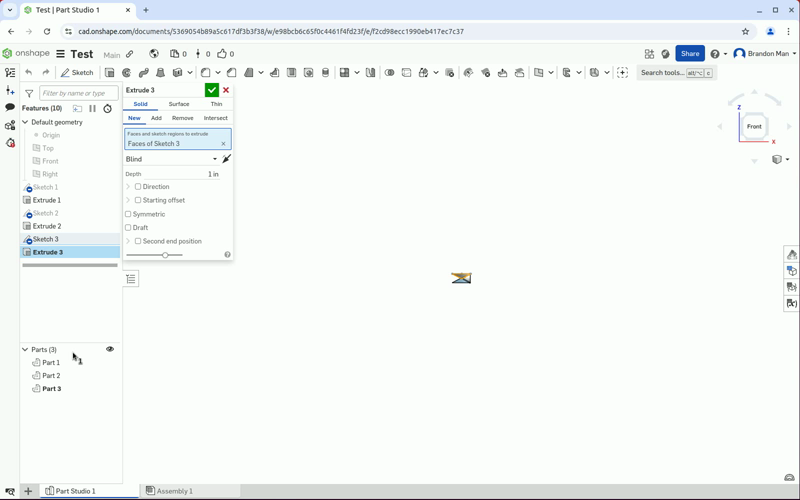
mouse_move(143, 106)
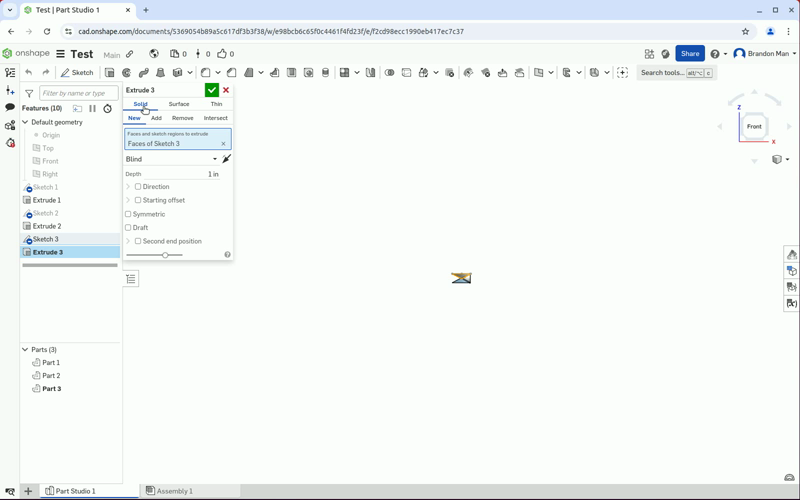
click(143, 106)
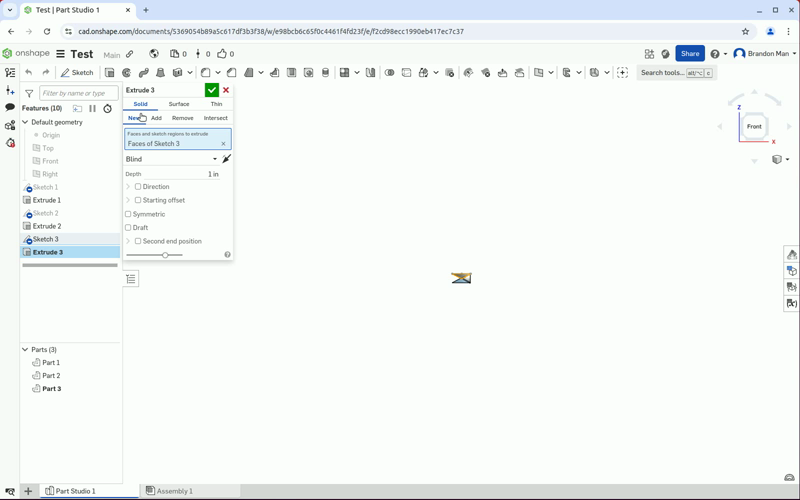
mouse_move(137, 120)
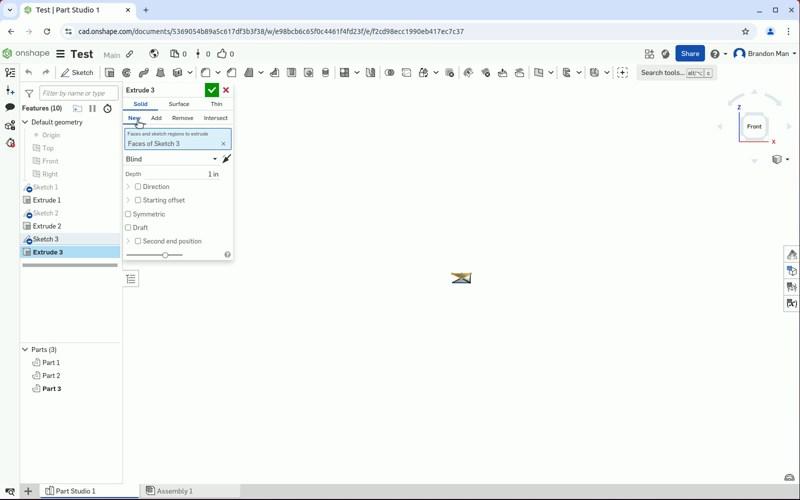
click(137, 120)
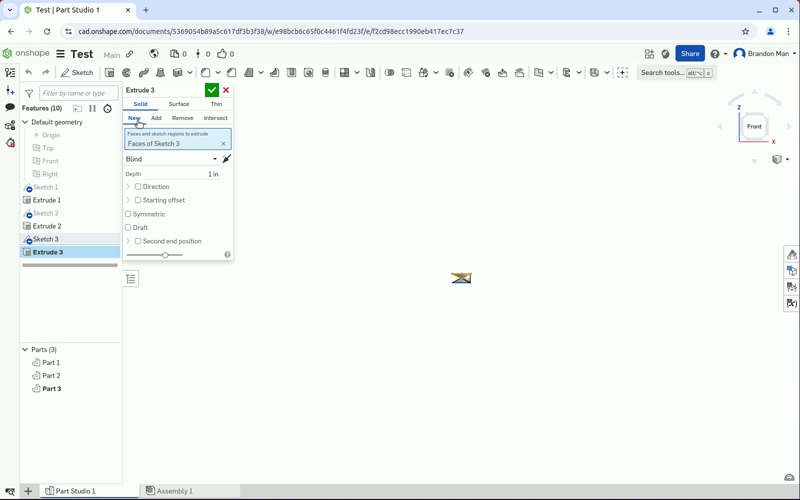
key(tab, 4)
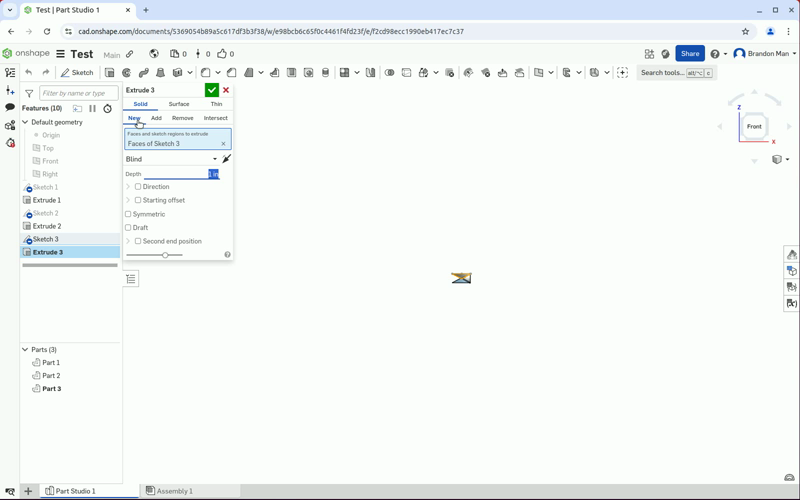
text(1.444)
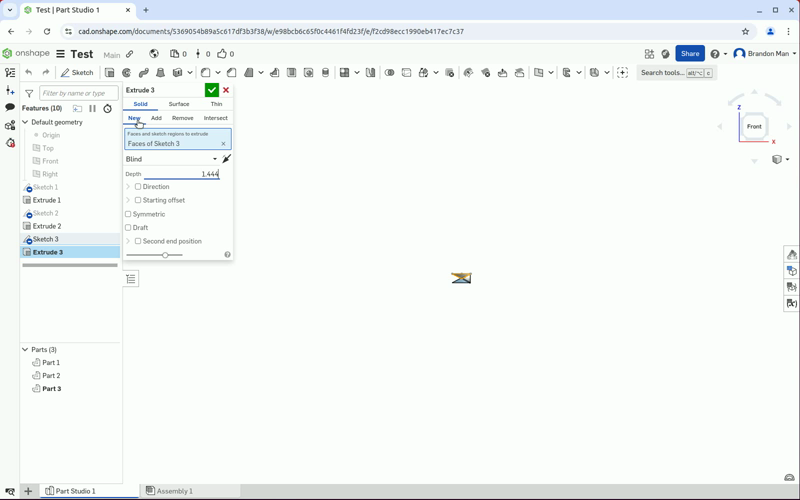
key(enter)
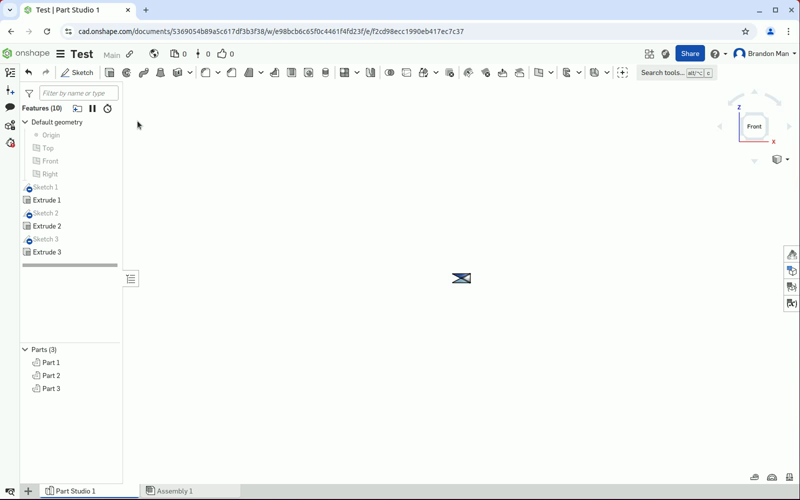
key(shift+h)
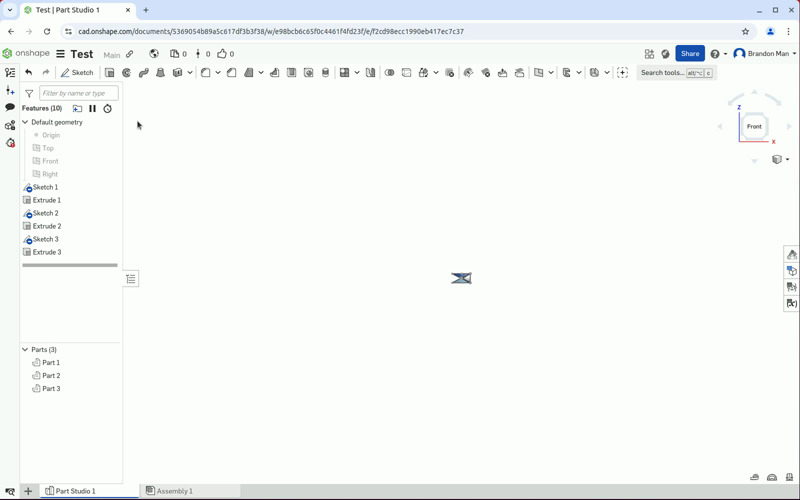
key(shift+h)
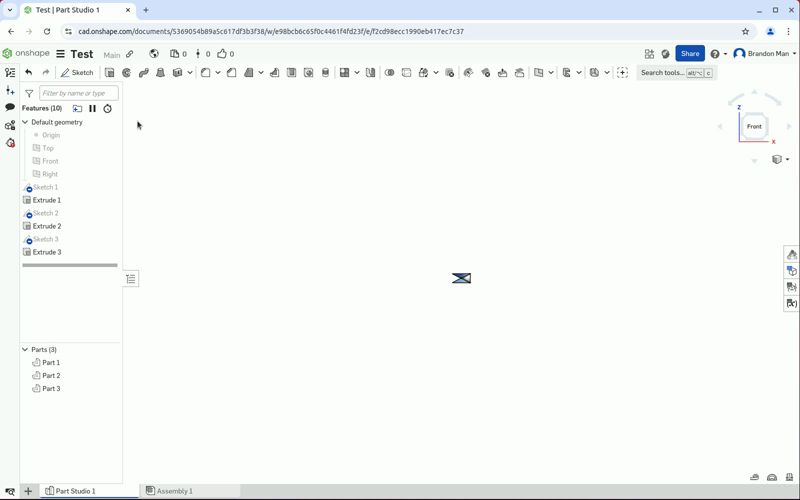
mouse_move(73, 189)
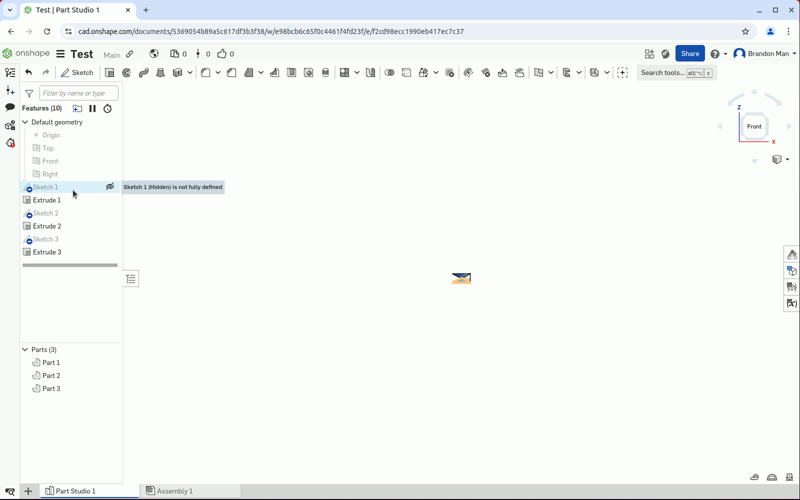
click(73, 189)
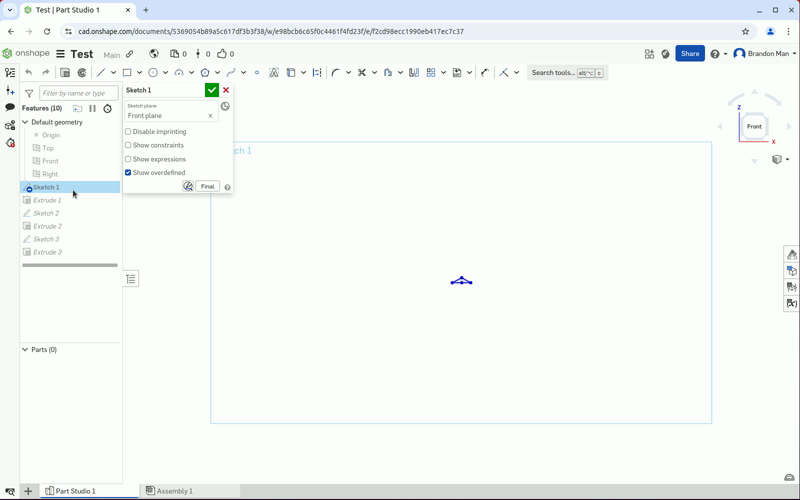
mouse_move(229, 92)
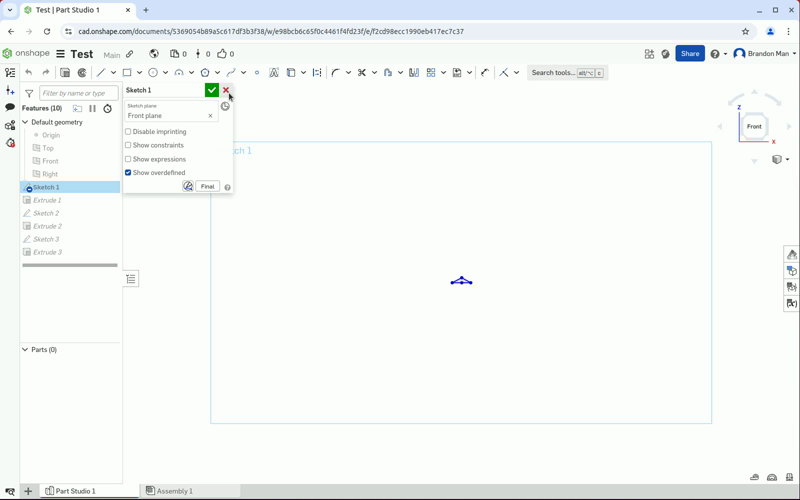
click(229, 92)
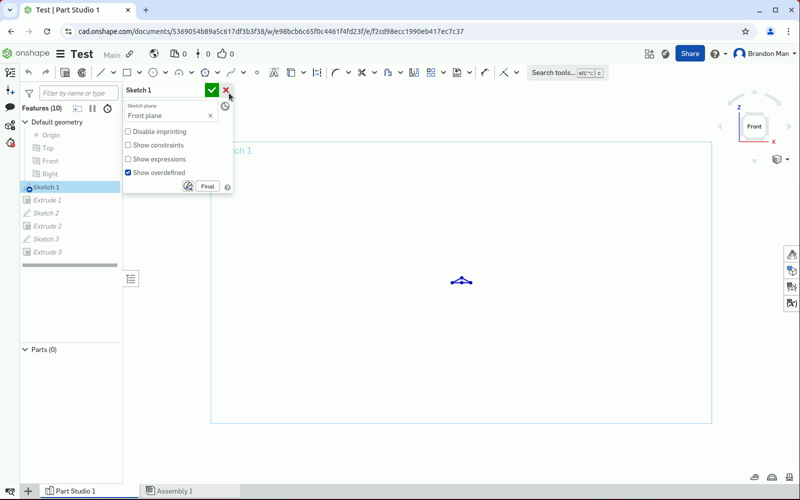
key(shift+s)
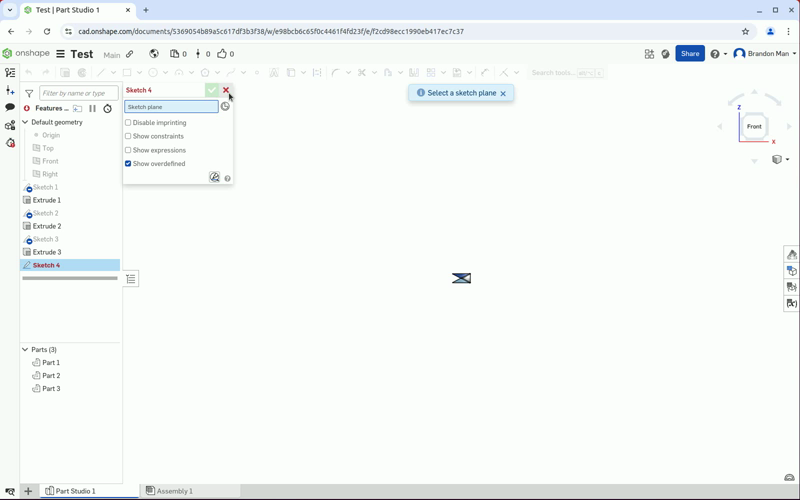
mouse_move(73, 163)
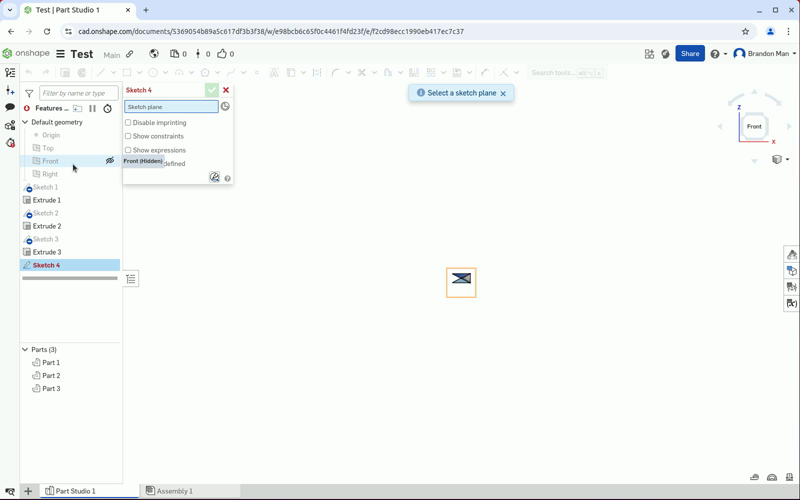
click(73, 163)
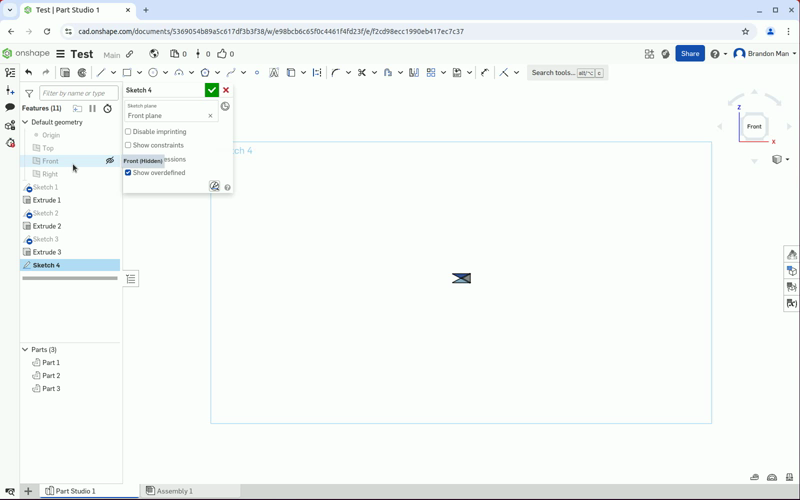
mouse_move(73, 352)
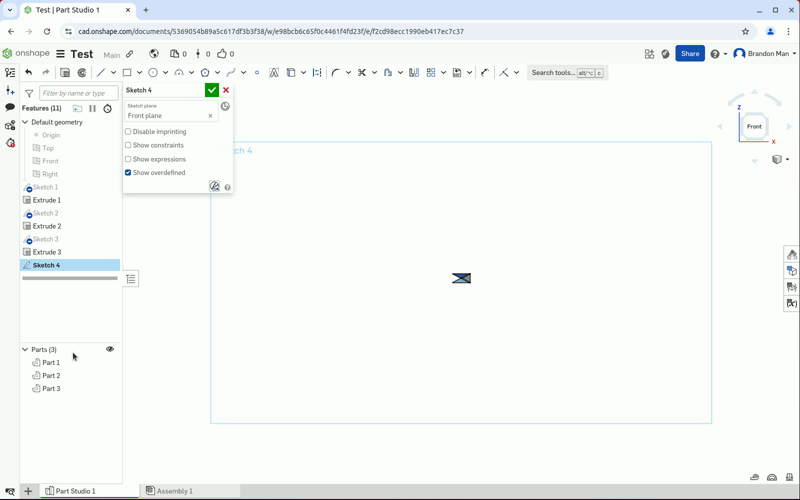
key(y)
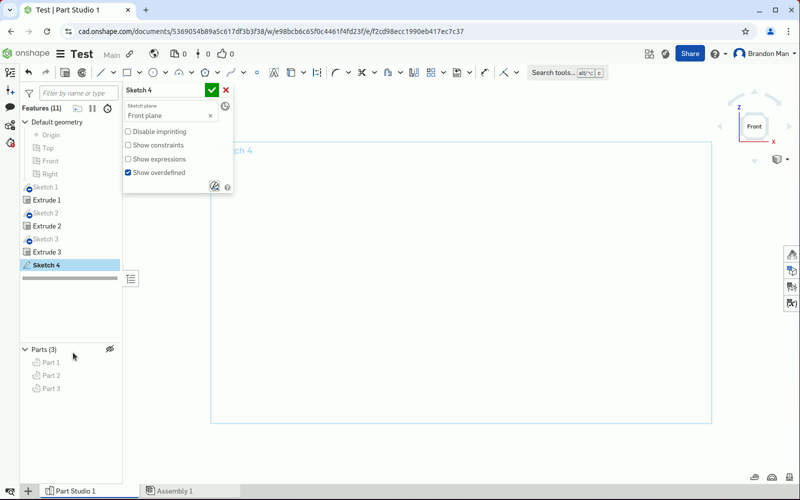
key(l)
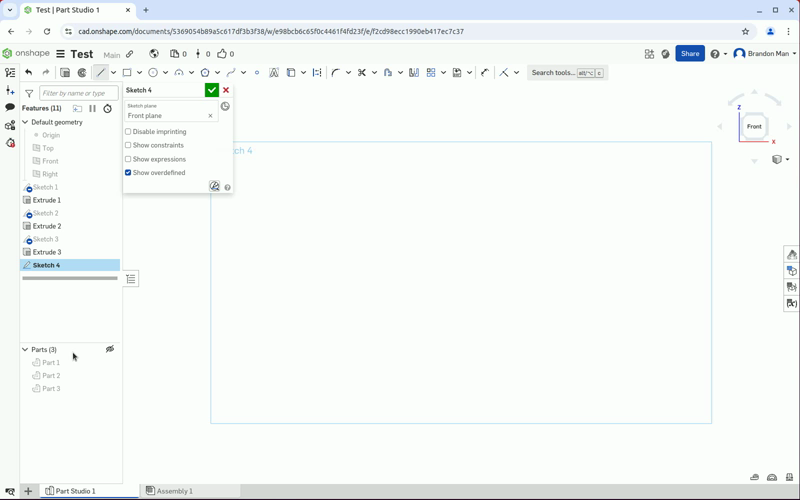
key_down(shift)
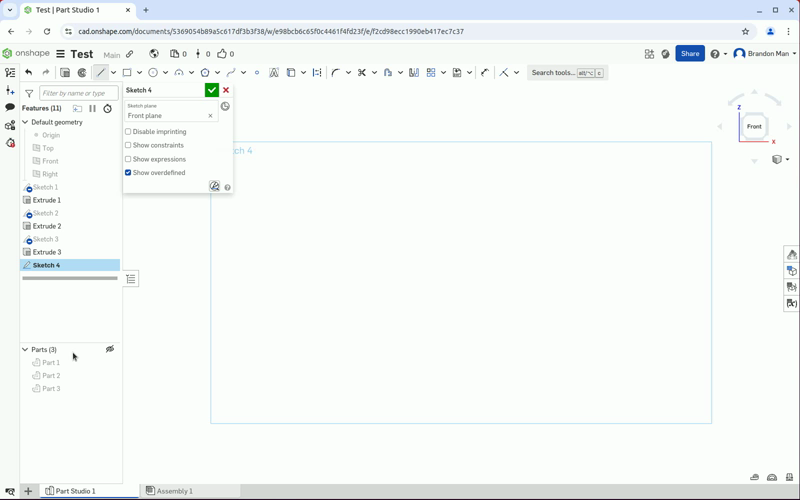
mouse_move(452, 282)
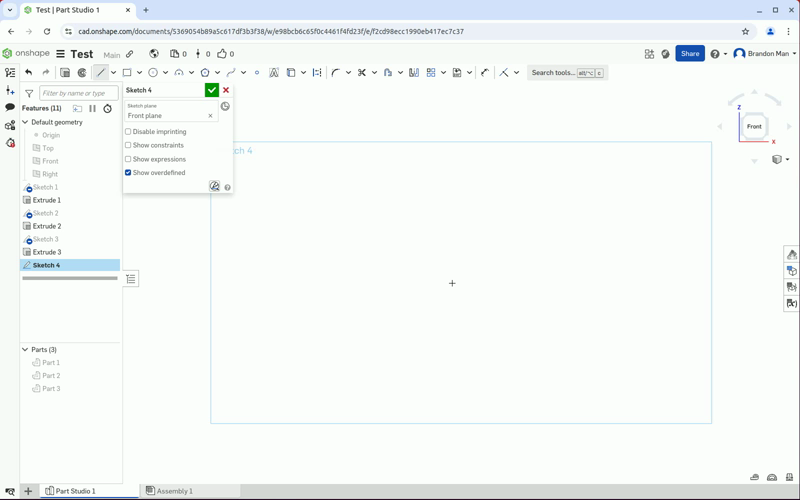
click(452, 282)
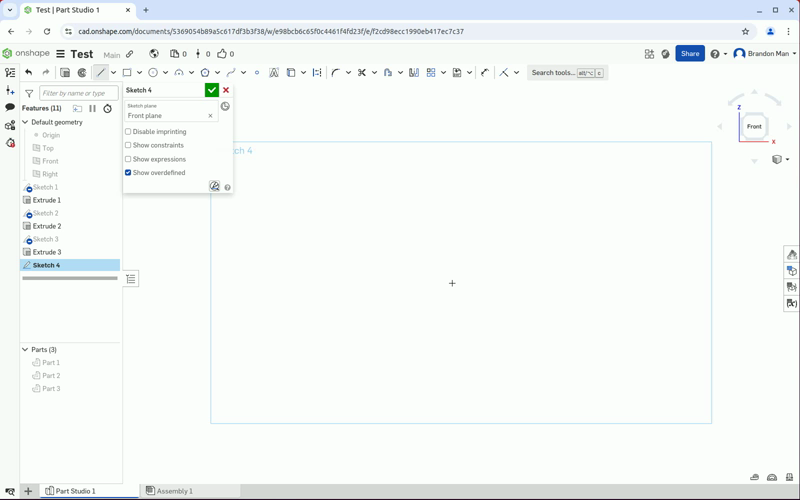
key_up(shift)
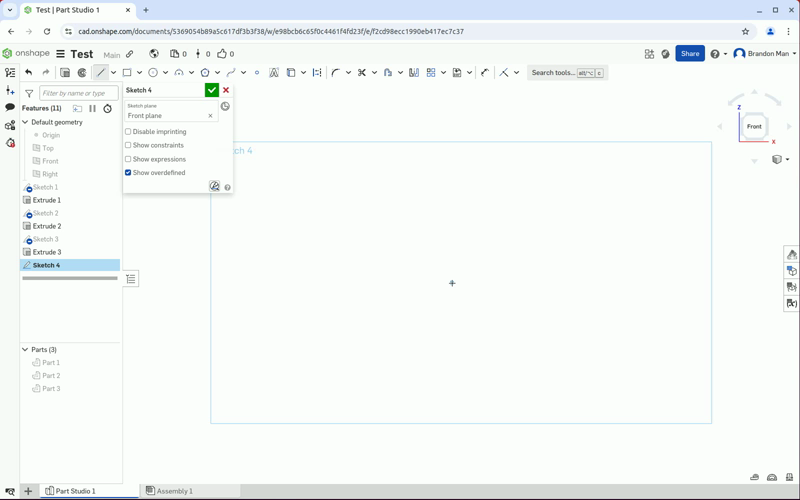
key_down(shift)
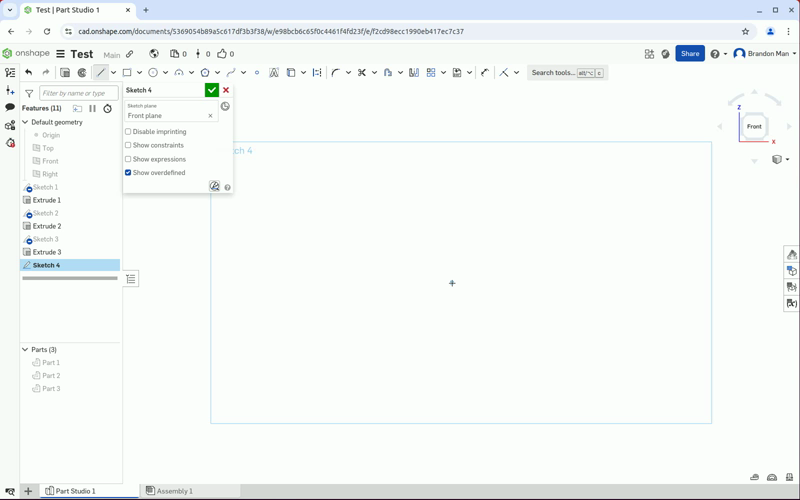
mouse_move(482, 282)
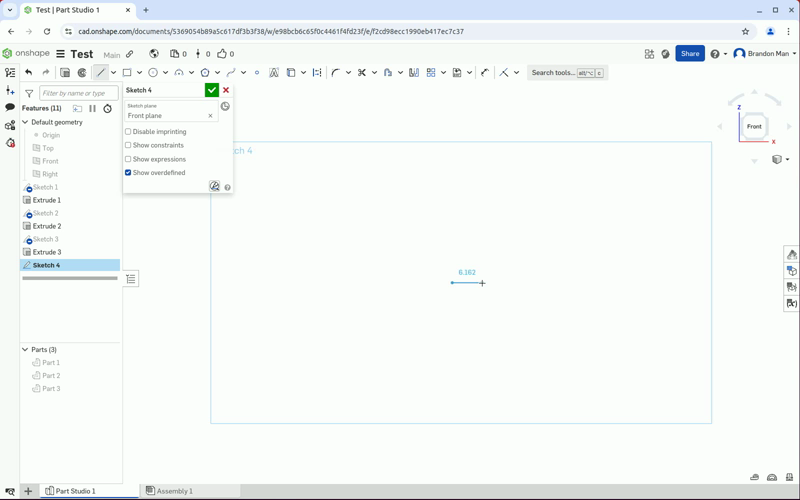
mouse_move(461, 277)
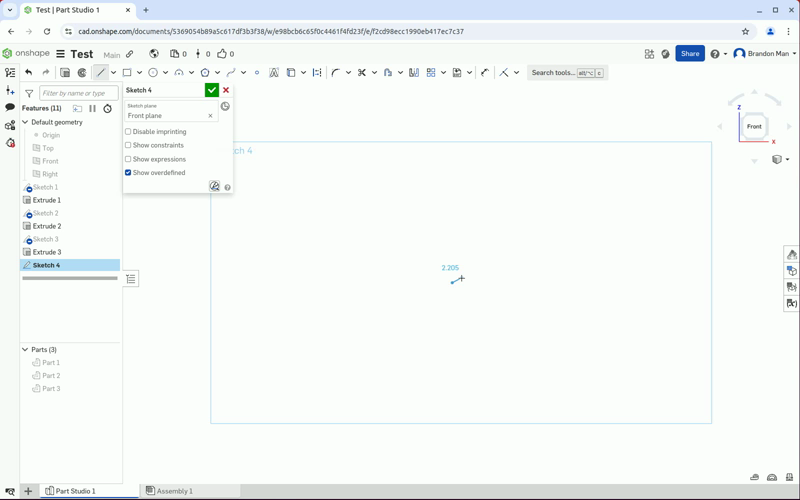
click(461, 277)
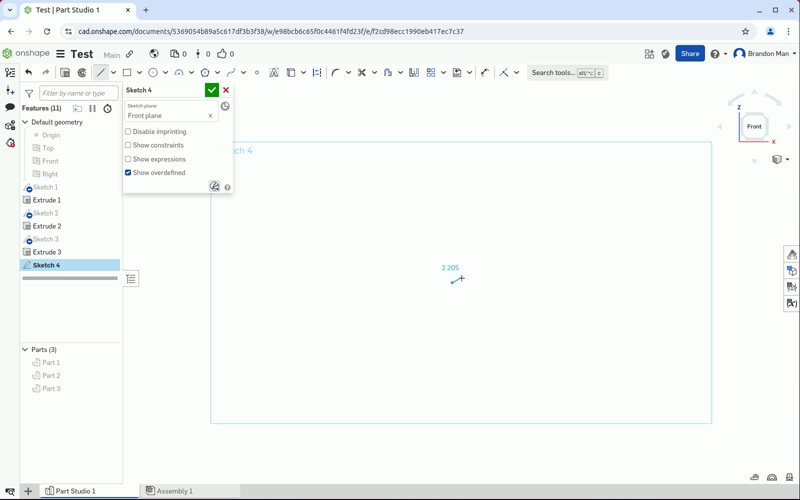
key_up(shift)
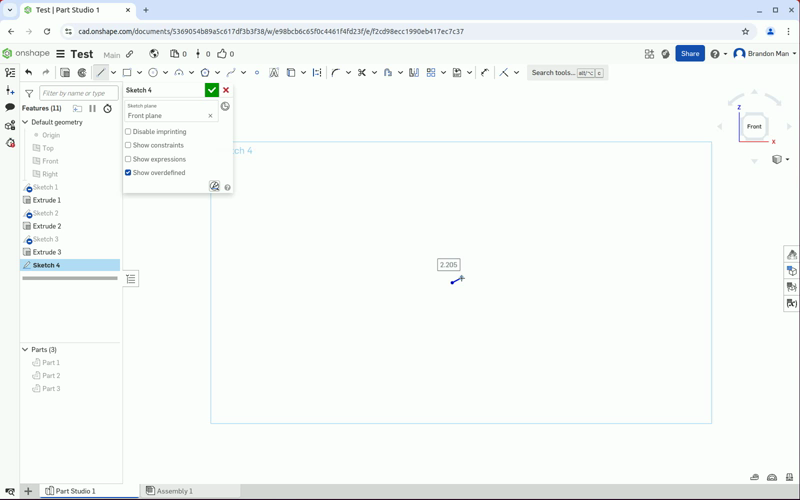
key_down(shift)
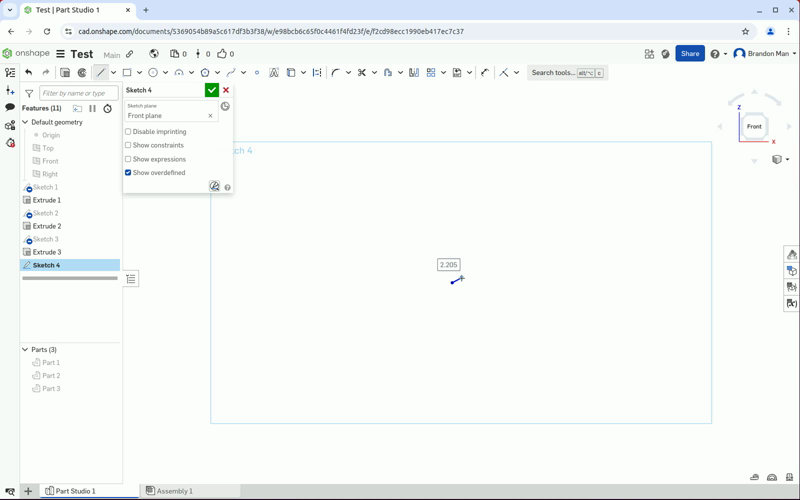
mouse_move(492, 277)
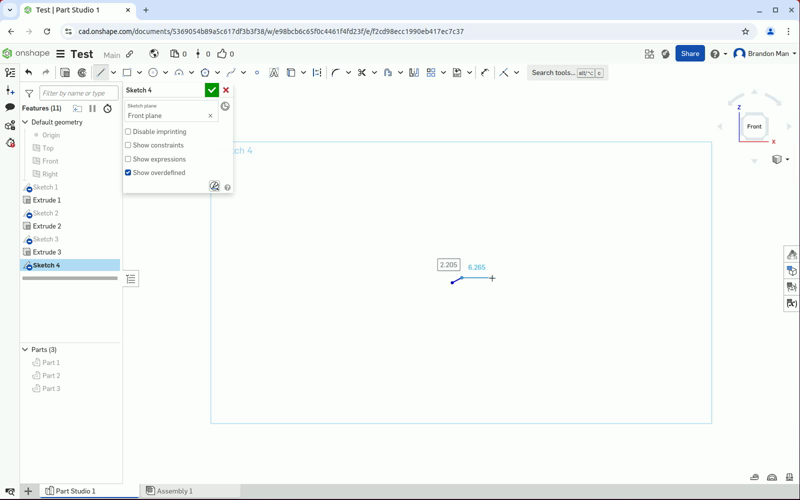
mouse_move(452, 272)
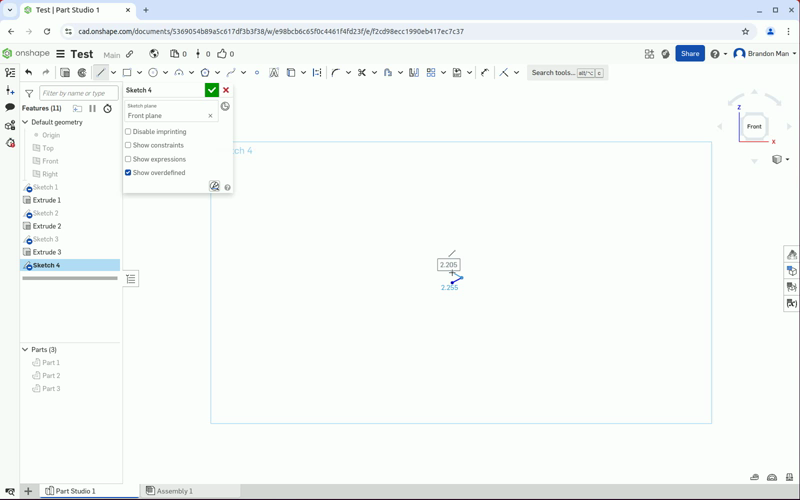
click(452, 272)
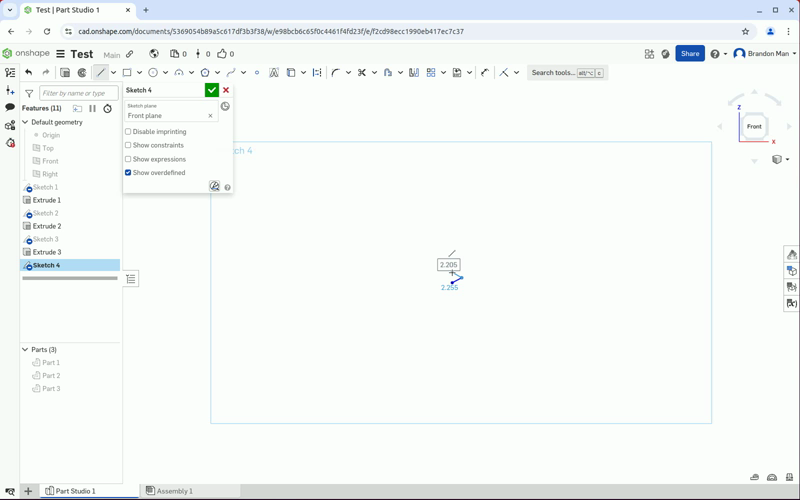
key_up(shift)
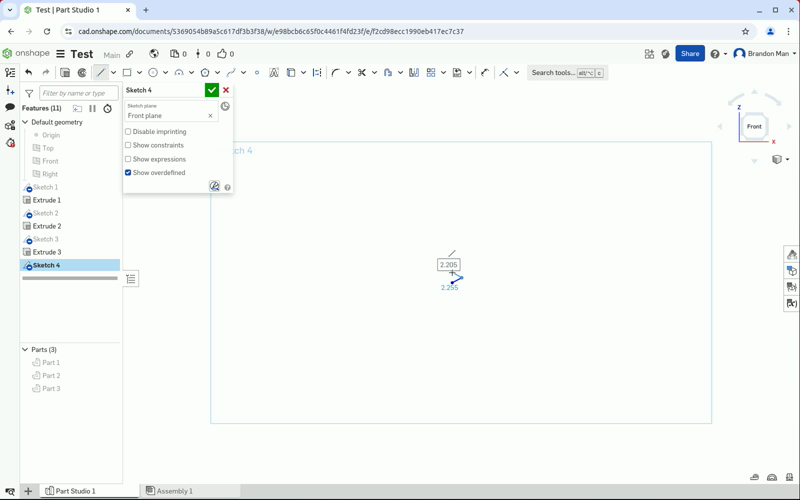
mouse_move(482, 272)
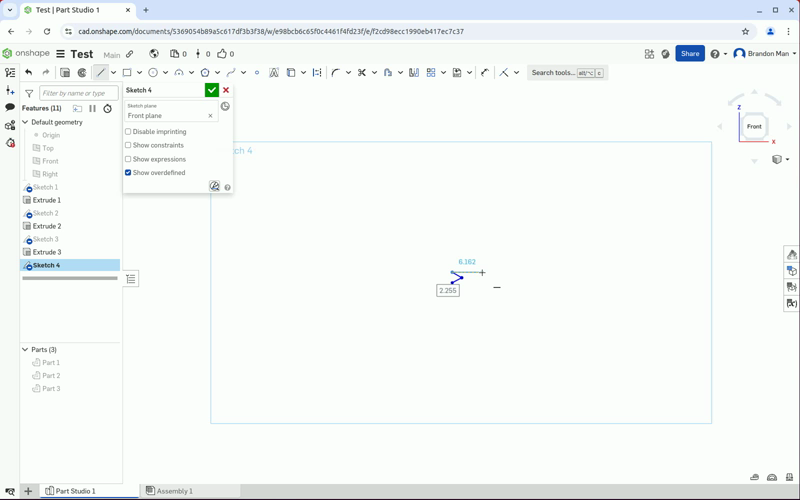
key_down(shift)
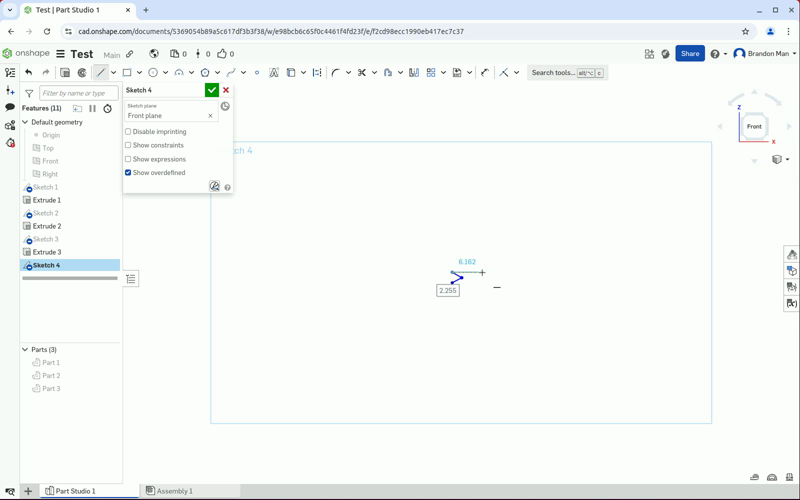
mouse_move(452, 282)
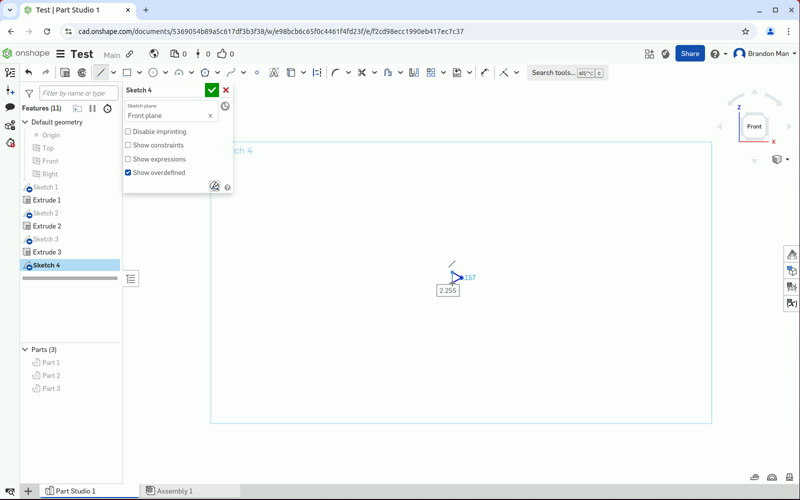
key_up(shift)
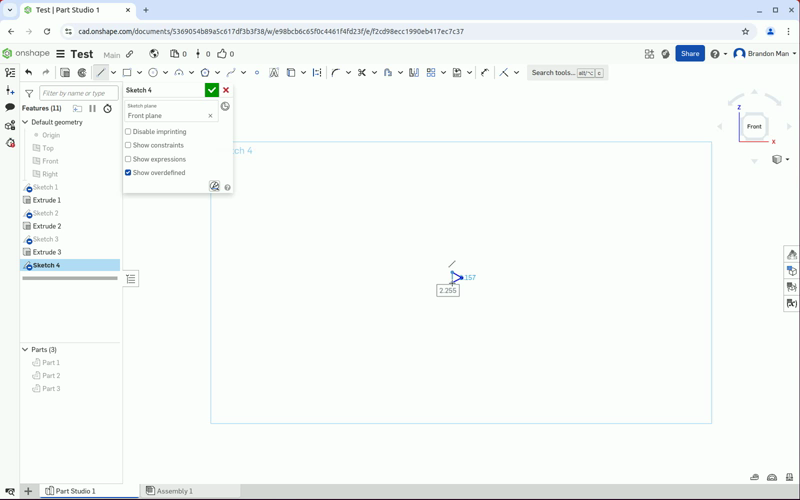
click(452, 282)
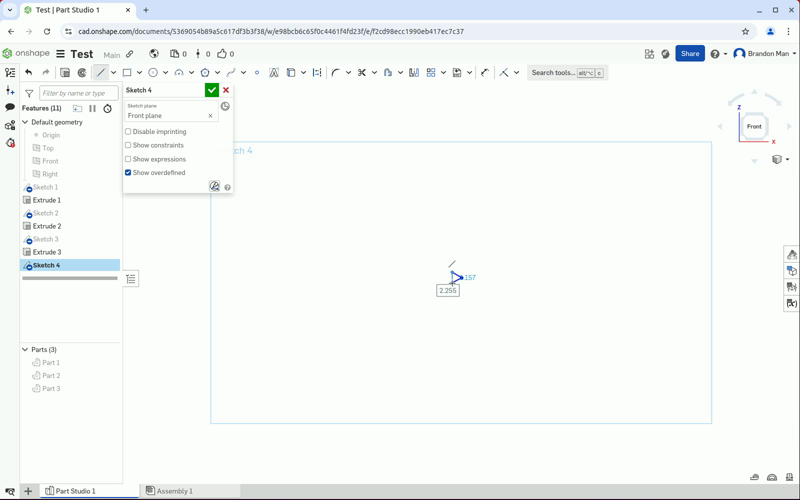
key(esc)
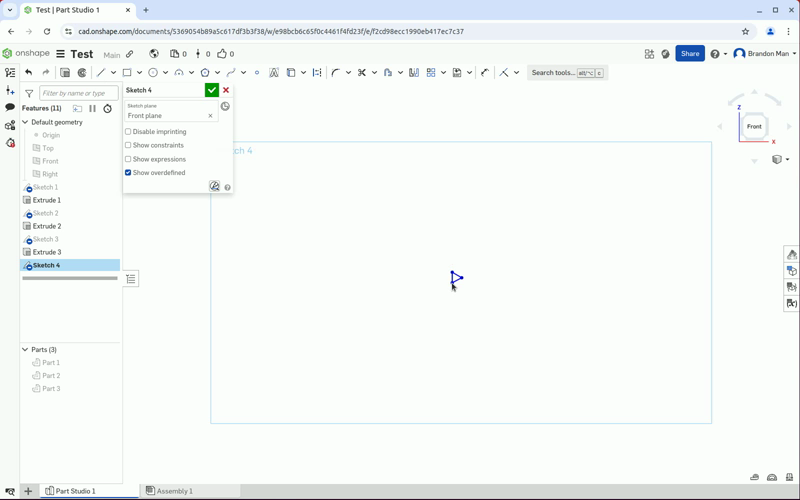
mouse_move(453, 275)
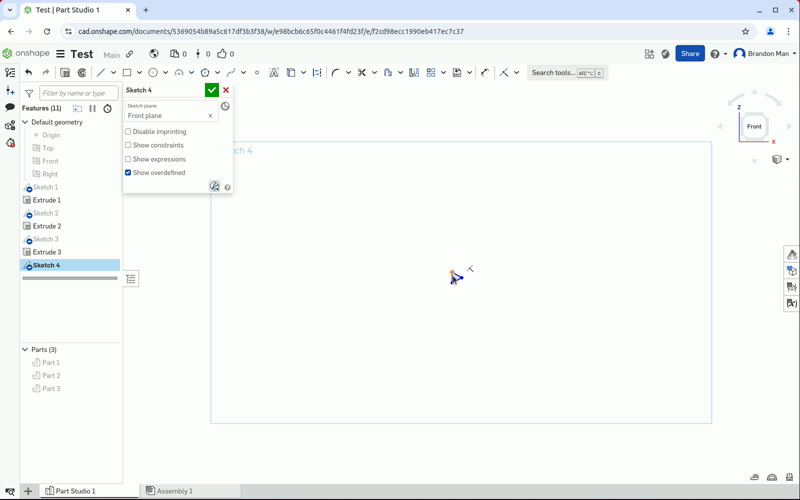
scroll(6)
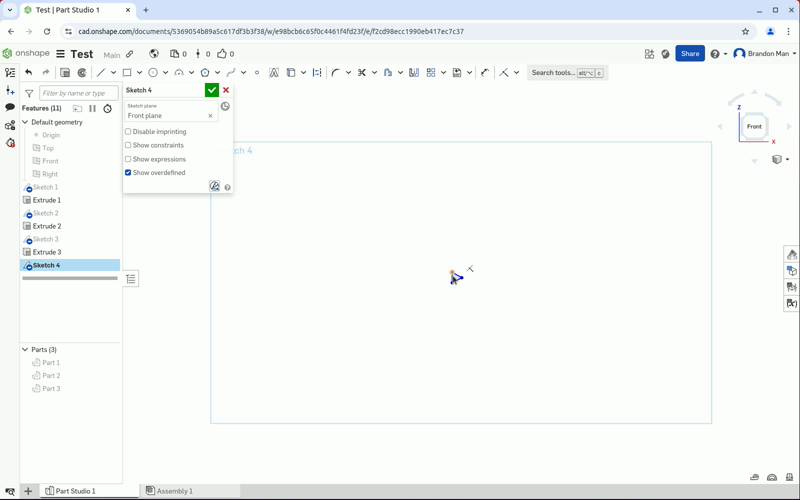
scroll(6)
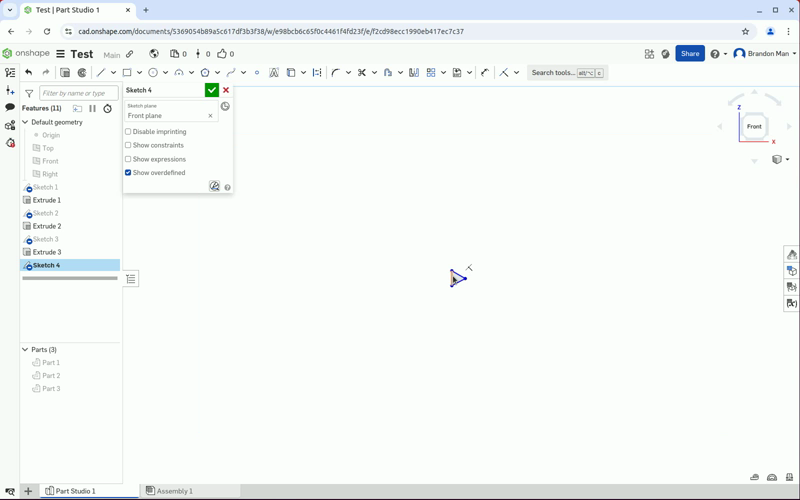
scroll(6)
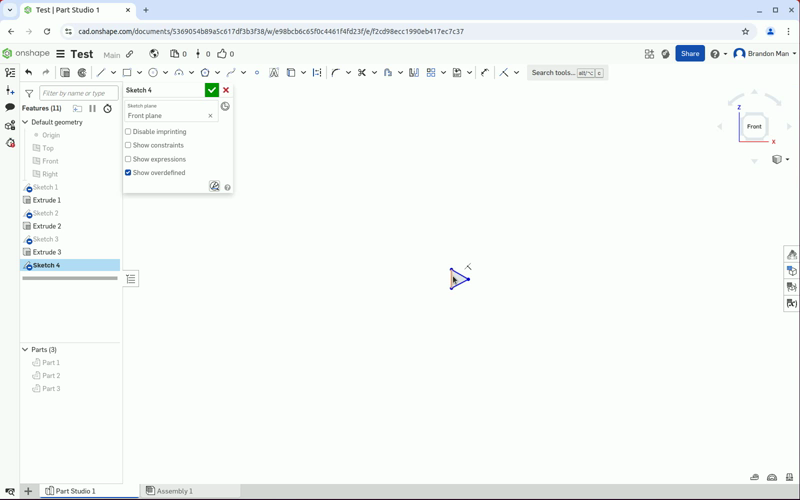
scroll(6)
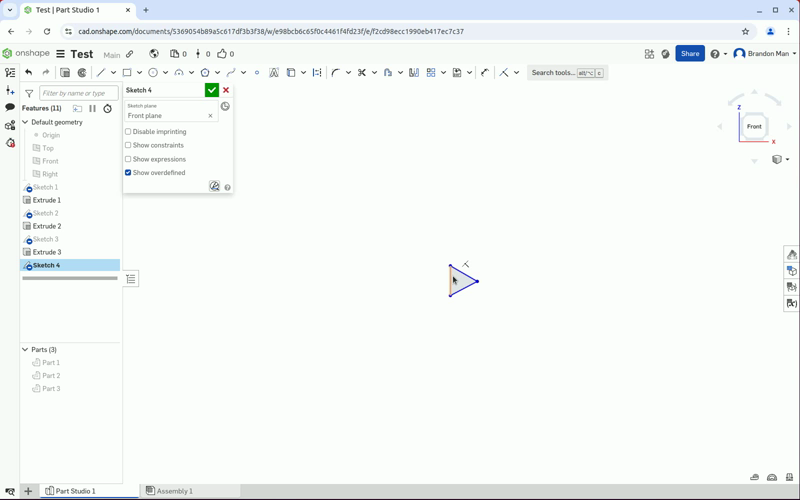
scroll(6)
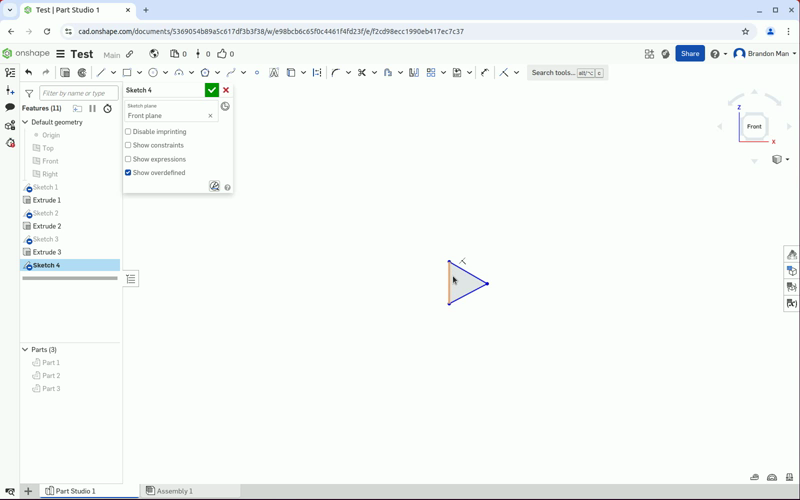
scroll(6)
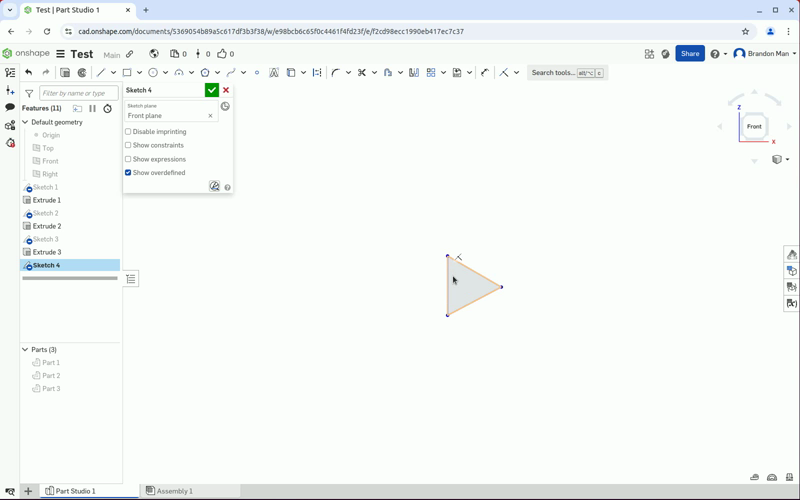
scroll(6)
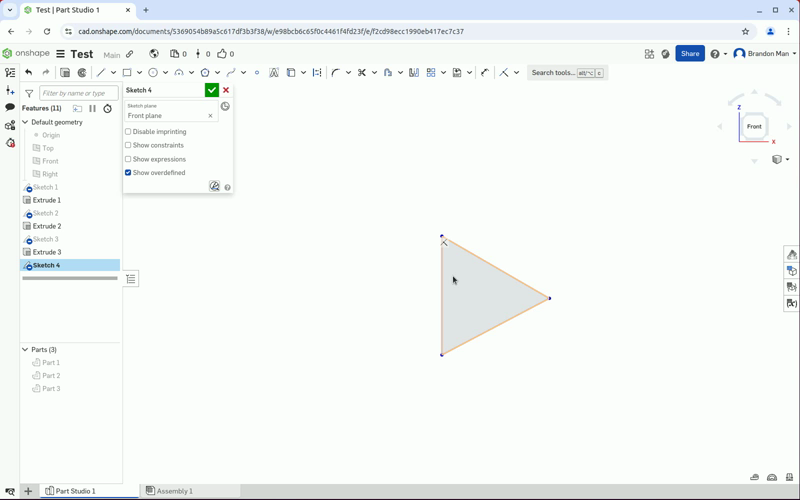
click(453, 275)
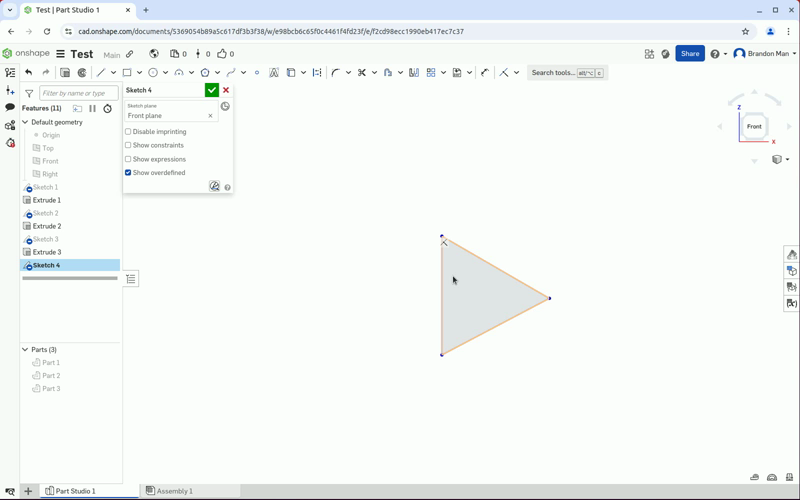
scroll(-6)
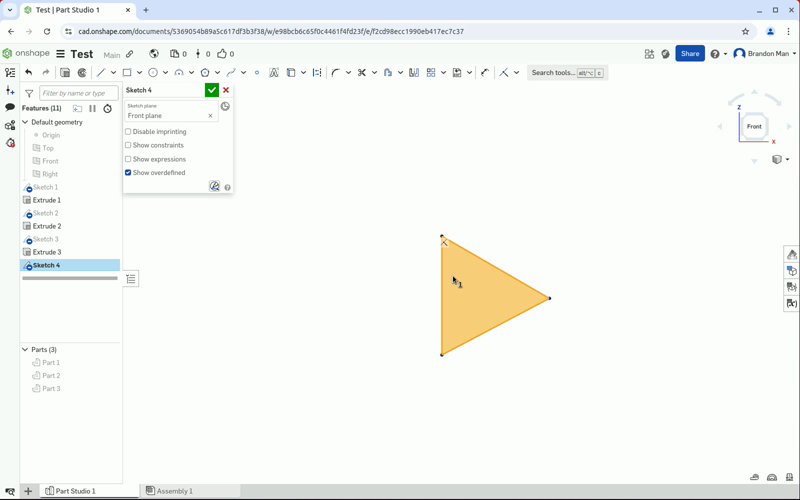
scroll(-6)
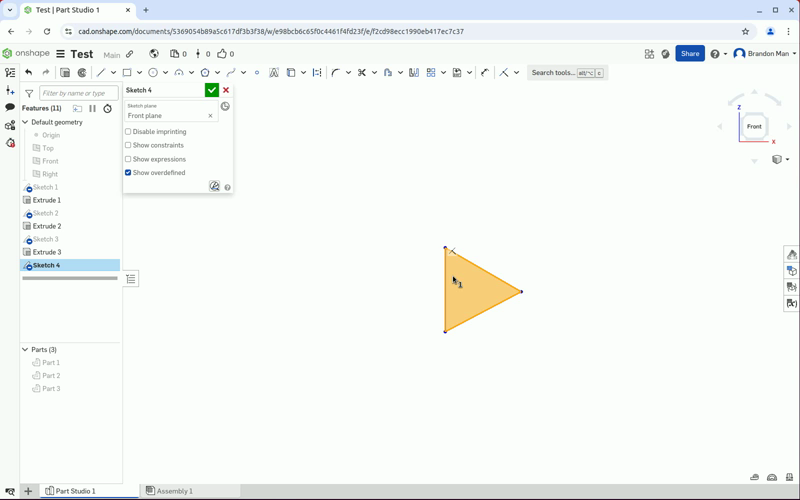
scroll(-6)
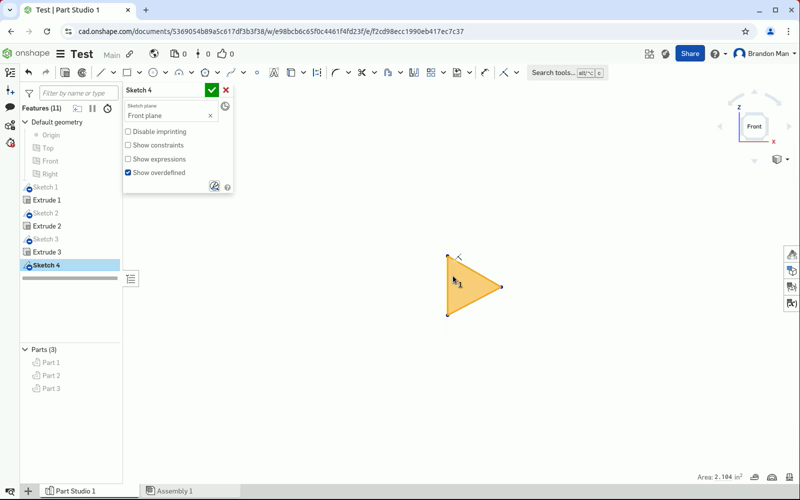
scroll(-6)
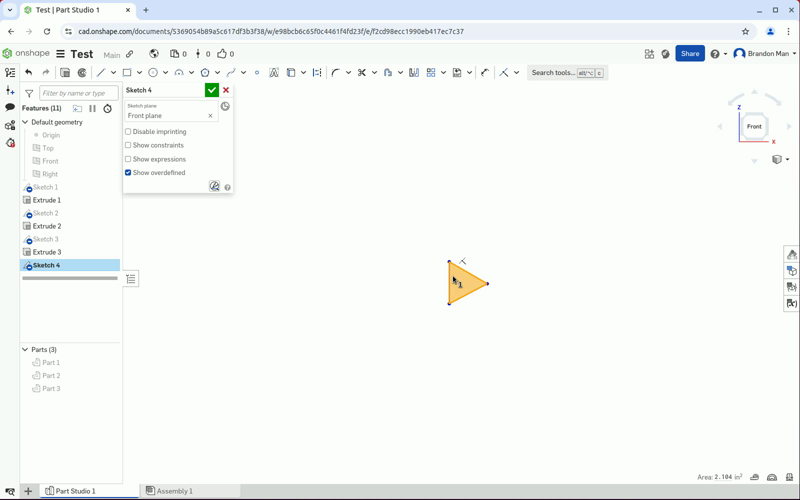
scroll(-6)
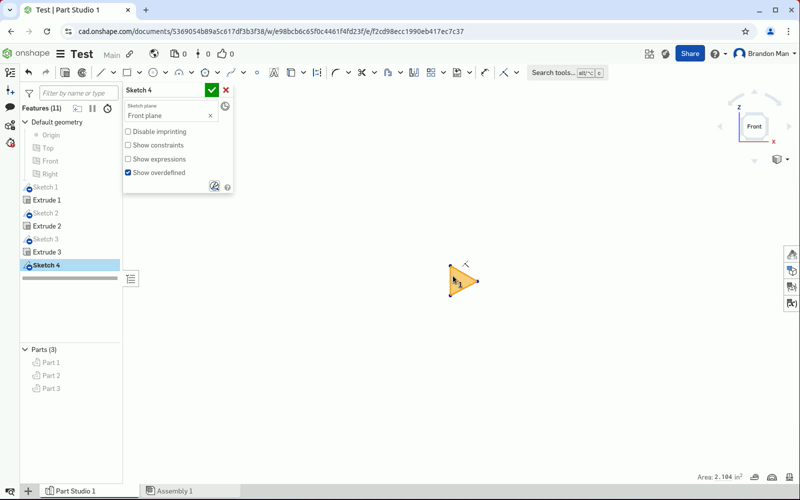
scroll(-6)
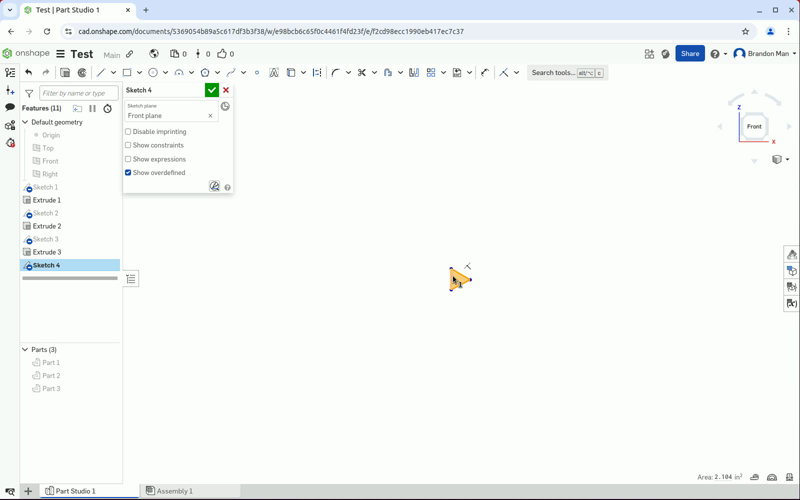
scroll(-6)
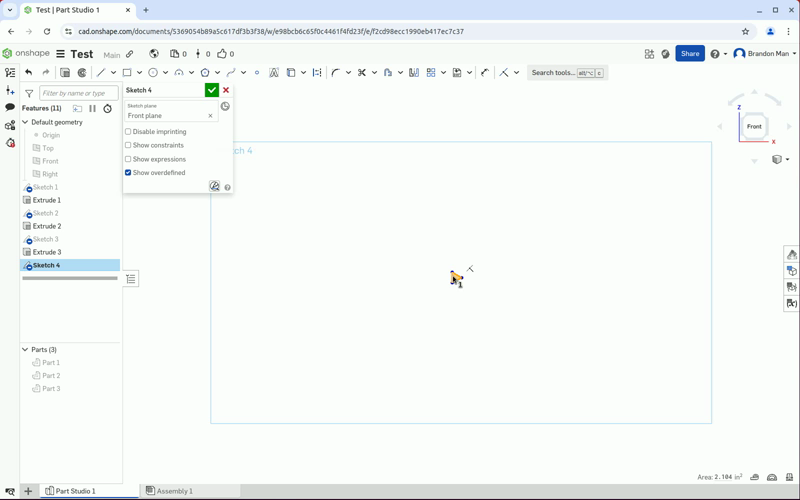
mouse_move(73, 352)
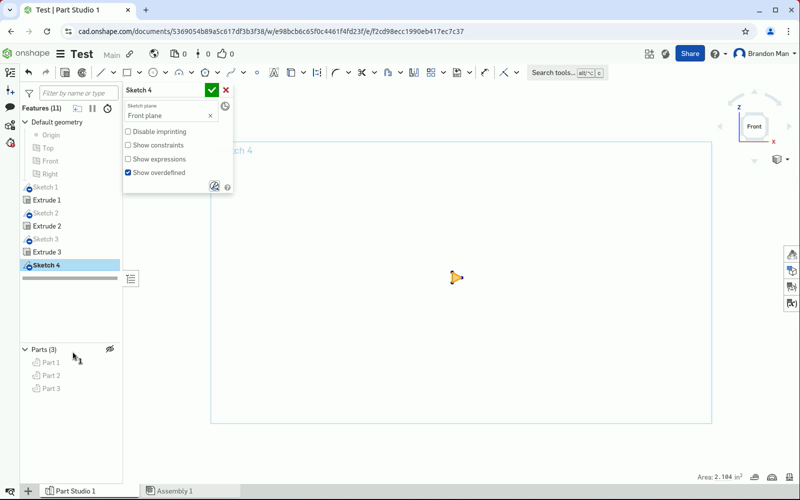
key(shift+y)
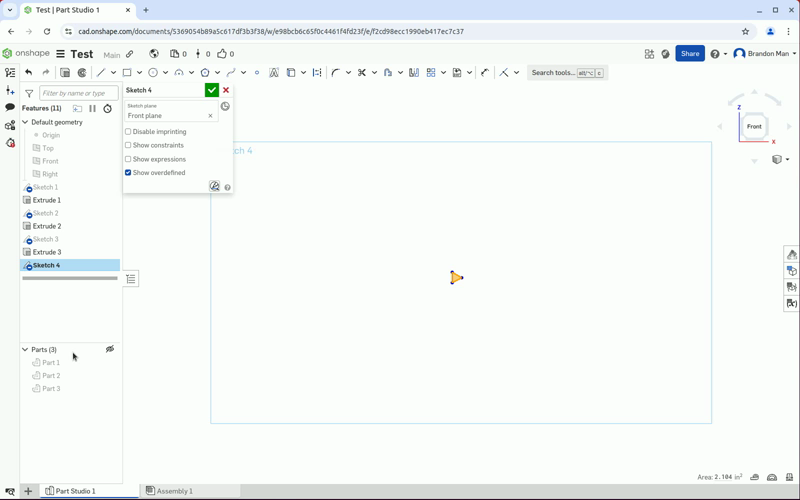
key(shift+e)
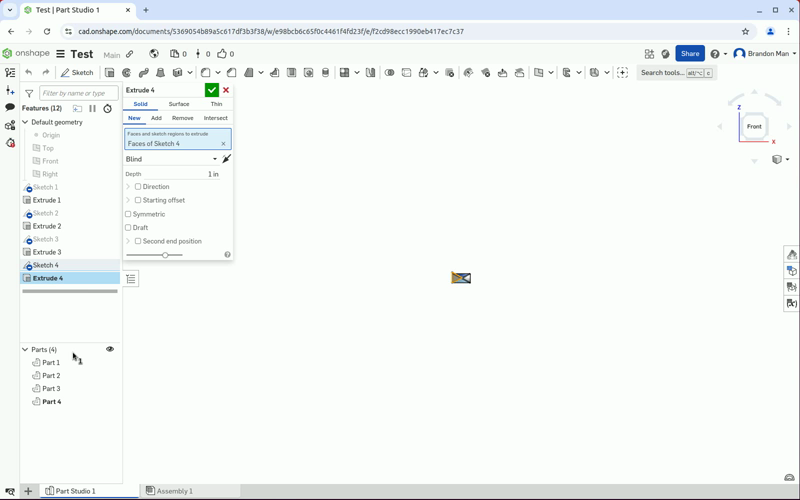
mouse_move(143, 106)
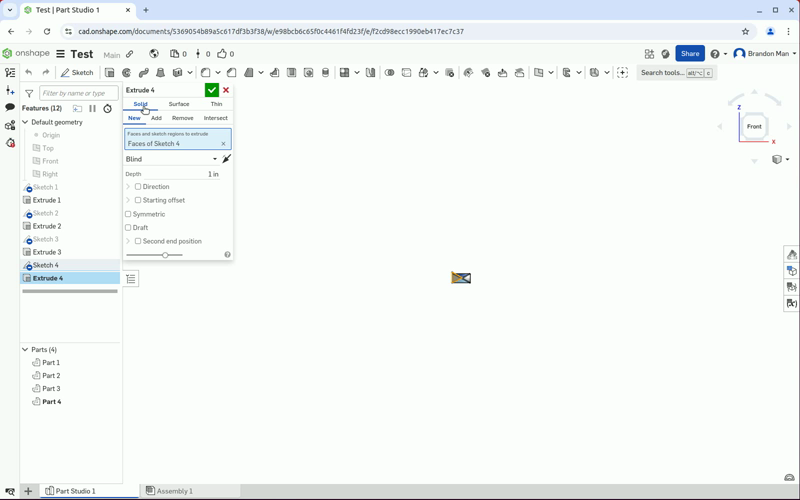
click(143, 106)
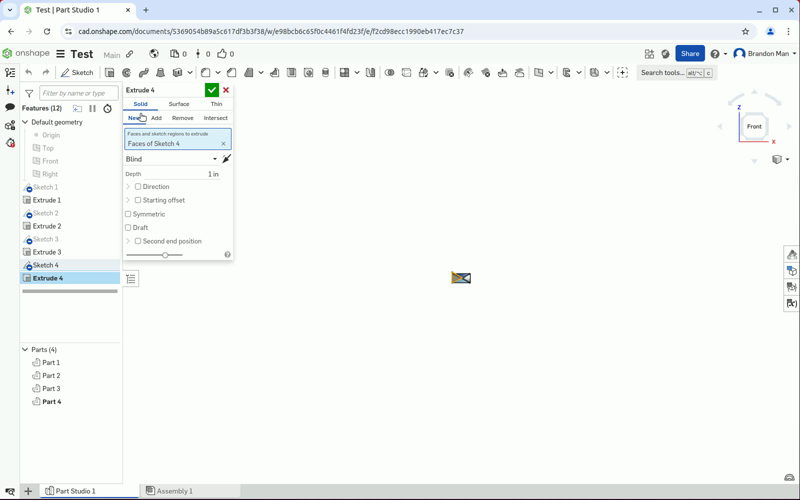
mouse_move(137, 120)
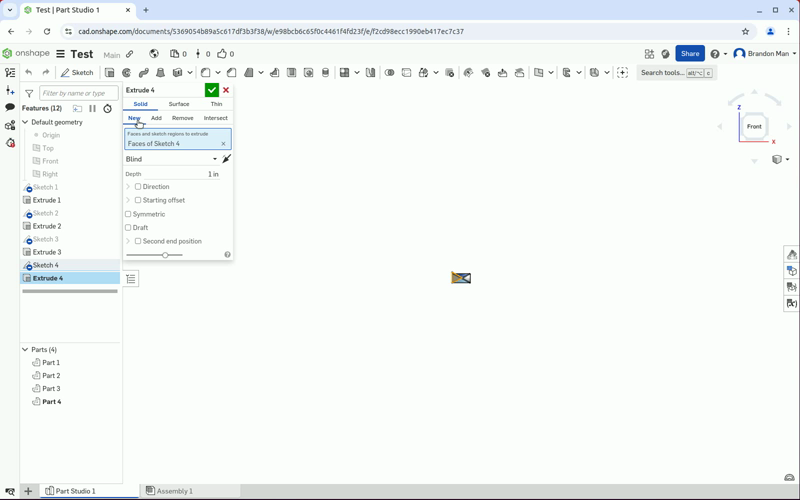
click(137, 120)
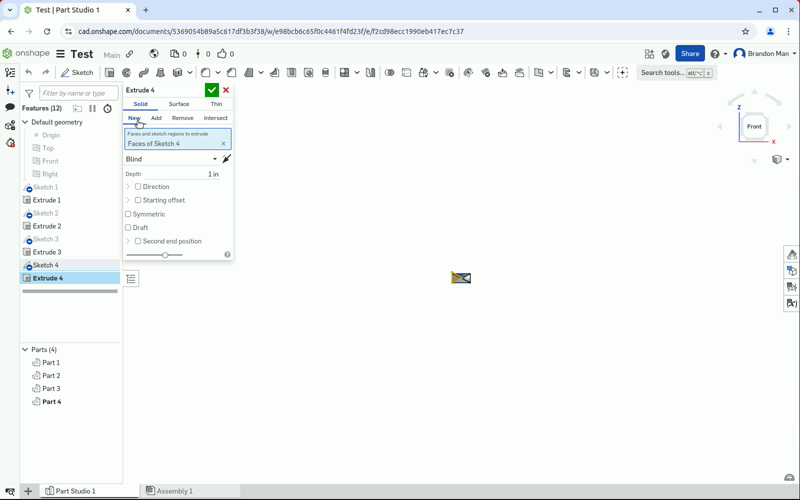
key(tab, 4)
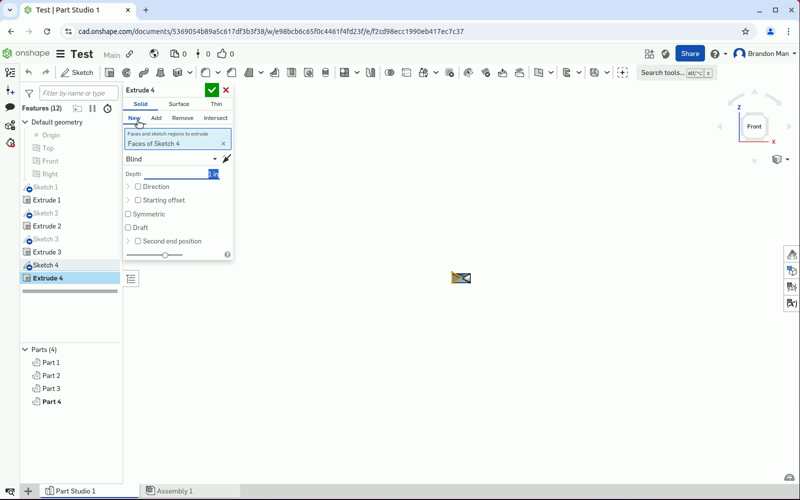
text(1.444)
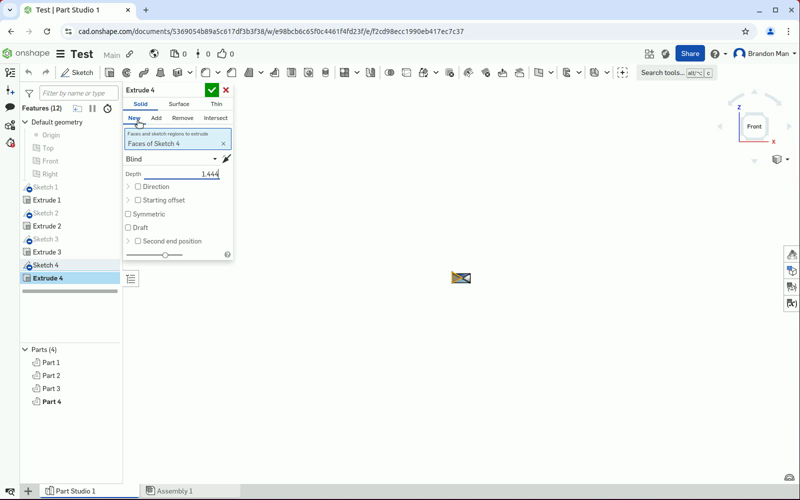
key(enter)
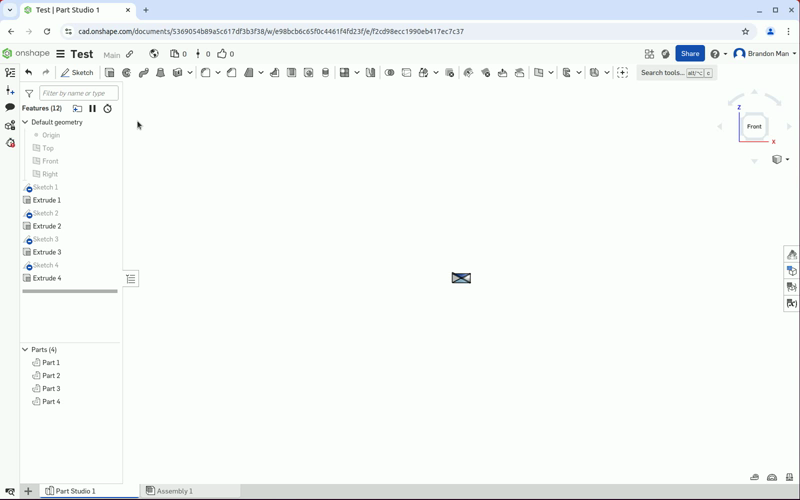
key(shift+h)
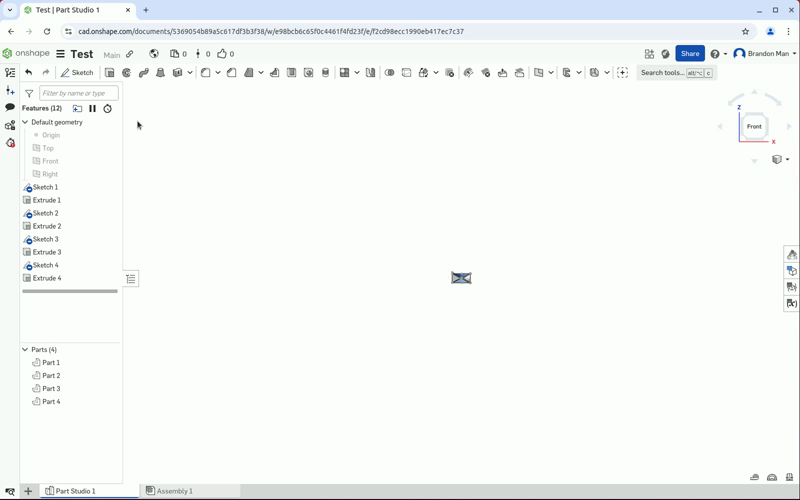
key(shift+h)
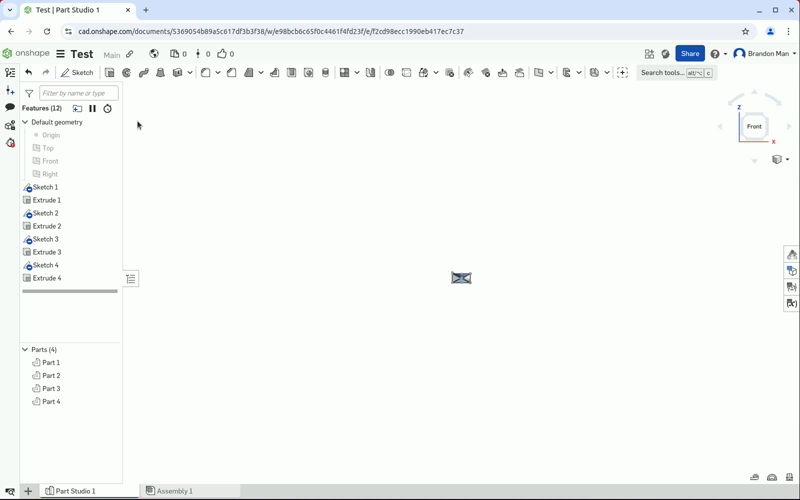
key(shift+7)
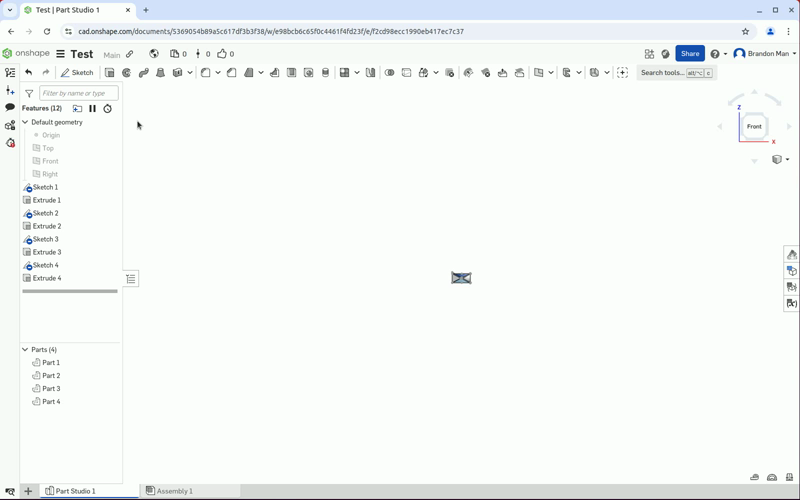
key(left, 2)
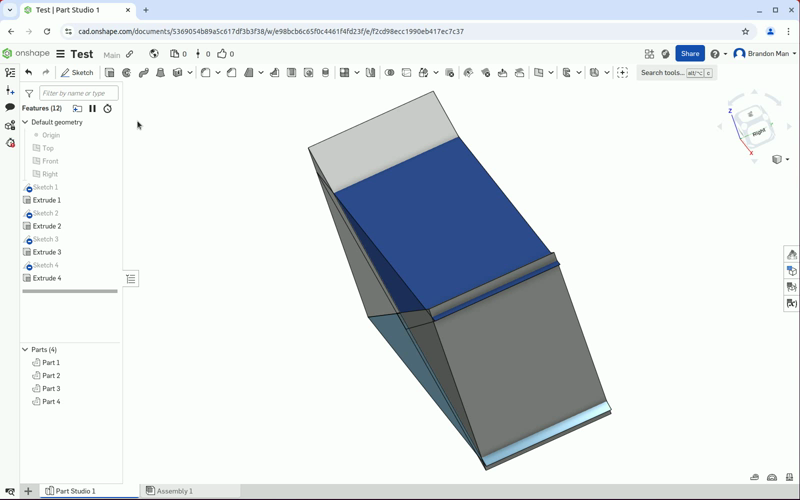
key(down, 2)
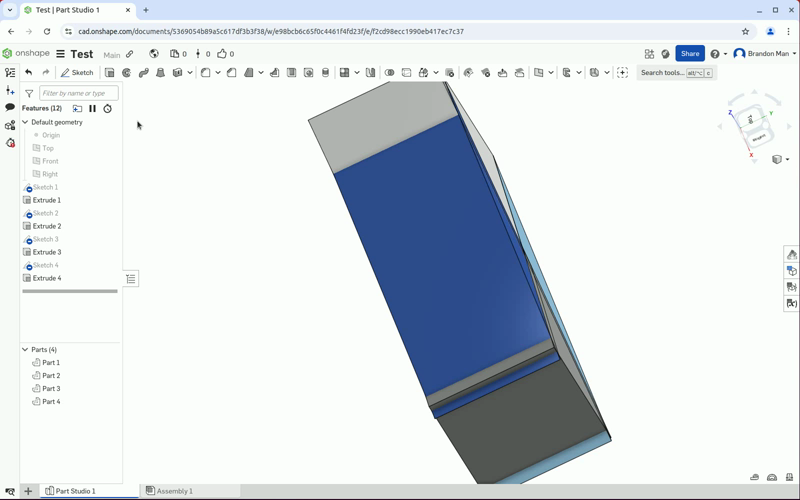
key(up, 2)
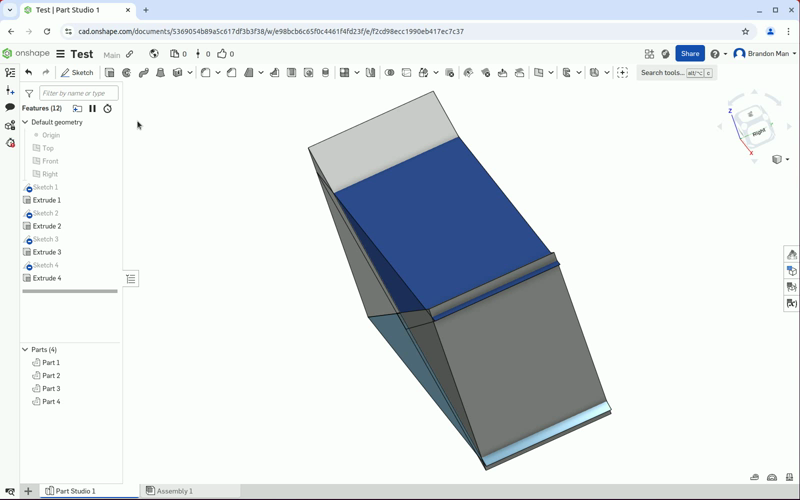
key(right, 2)
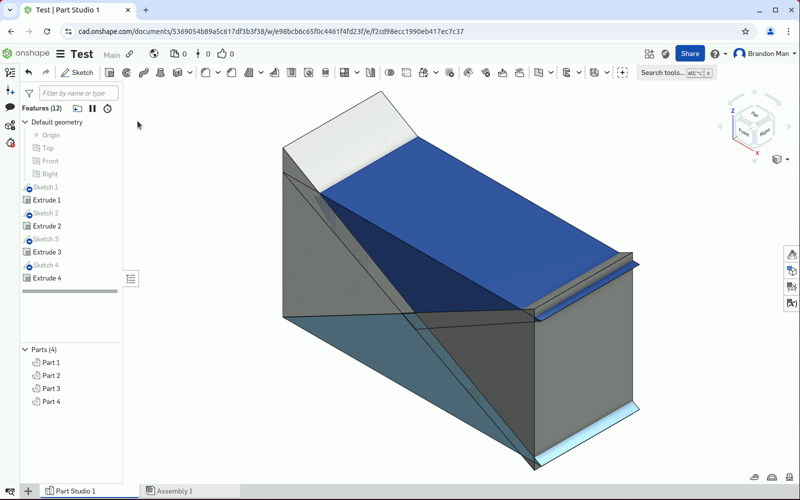
mouse_move(73, 189)
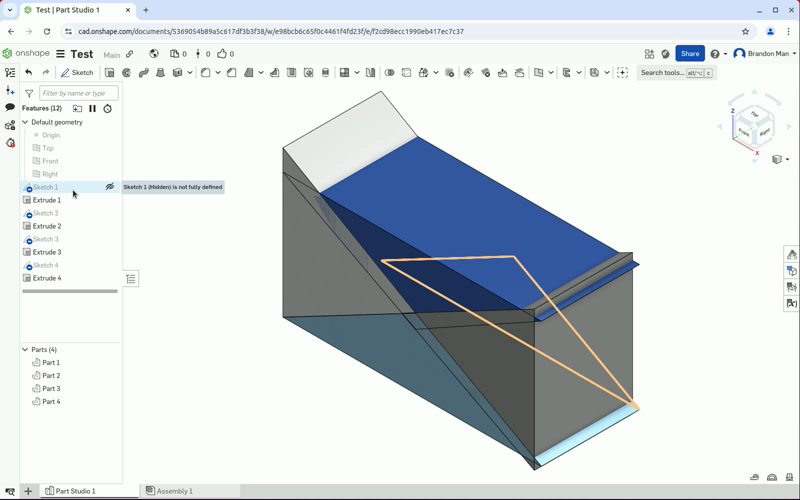
click(73, 189)